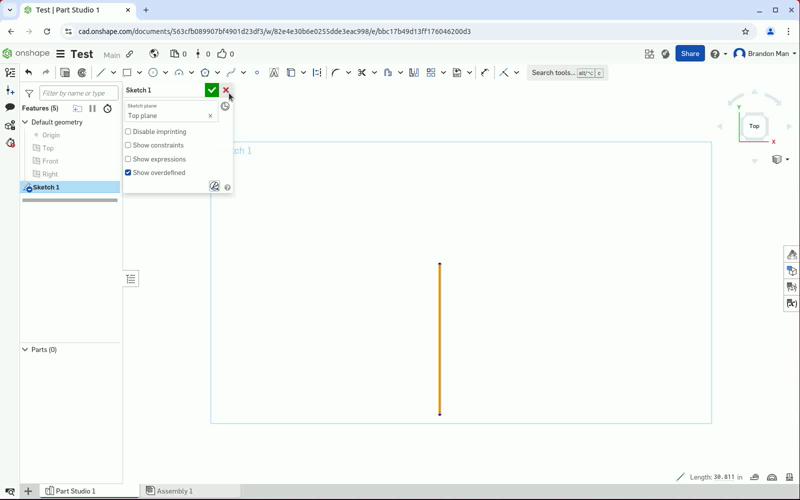
key(shift+h)
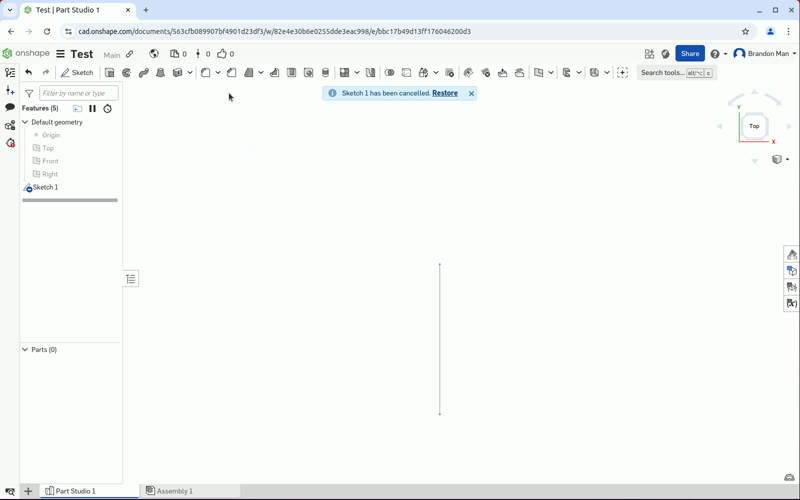
key(shift+s)
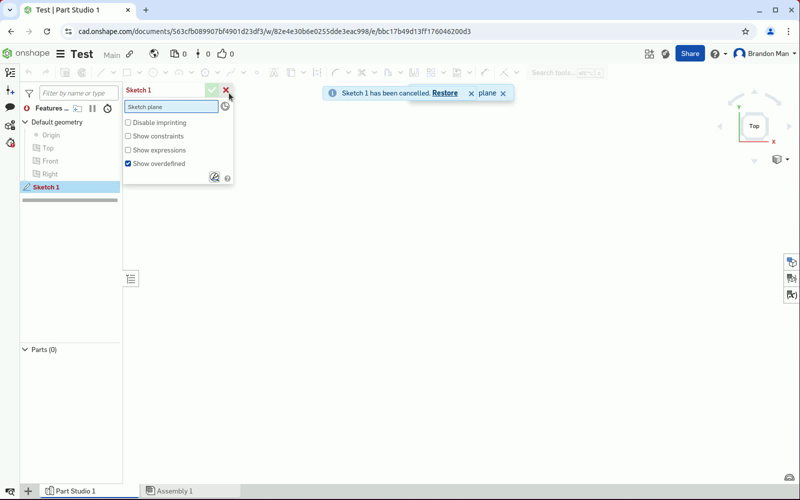
mouse_move(73, 150)
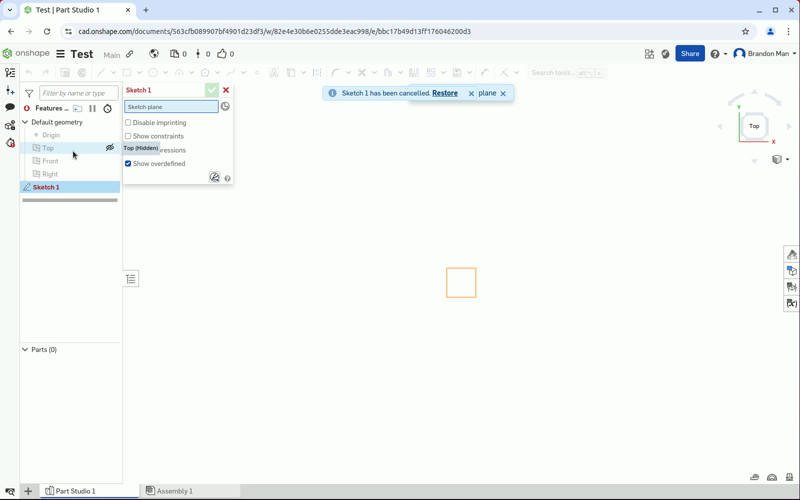
click(73, 150)
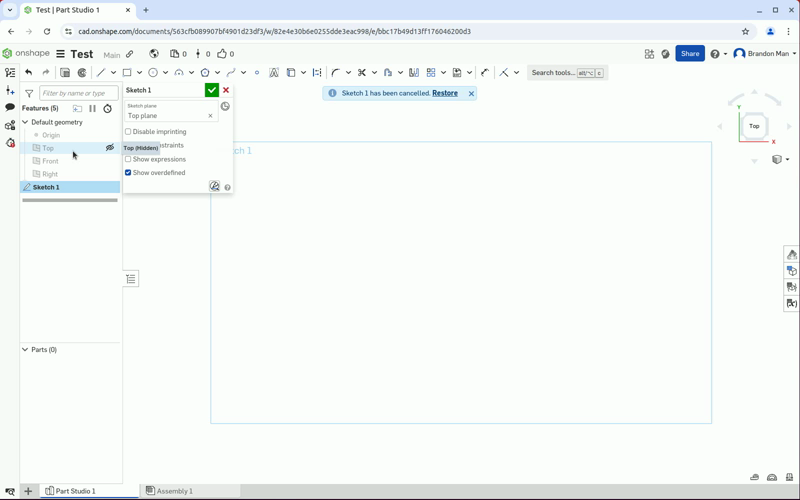
mouse_move(73, 352)
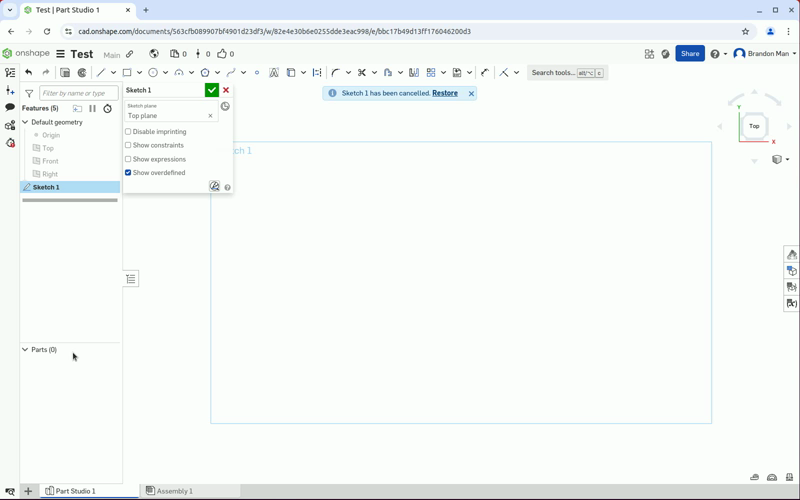
key(y)
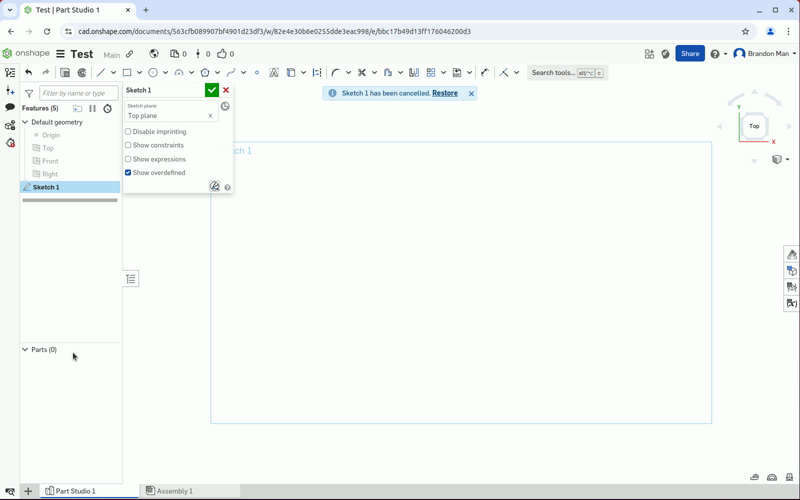
key(l)
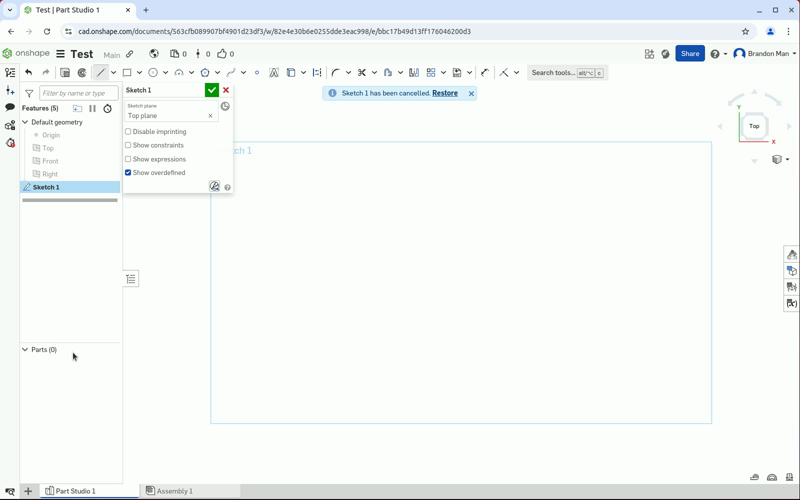
key_down(shift)
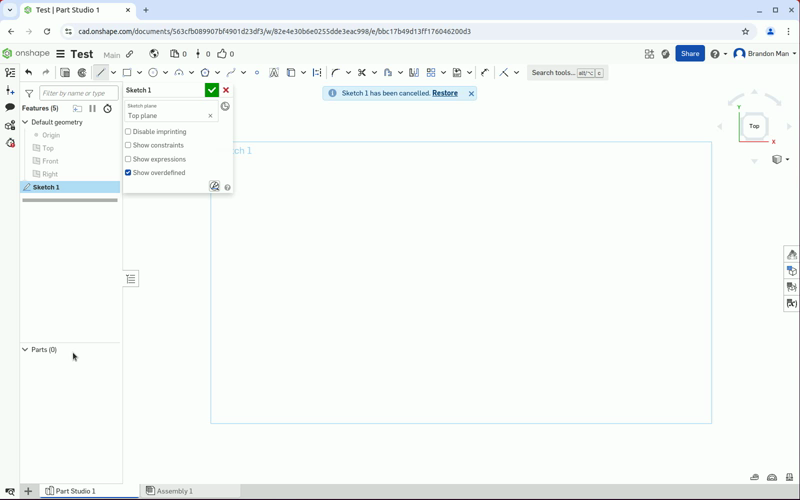
mouse_move(456, 285)
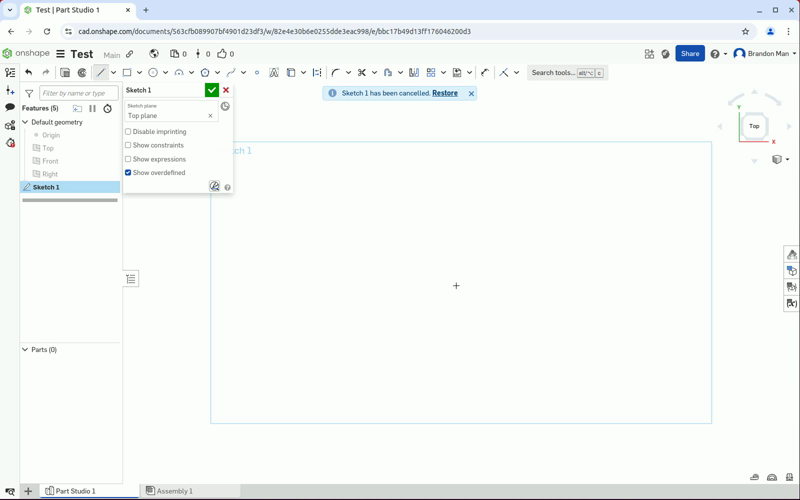
click(456, 285)
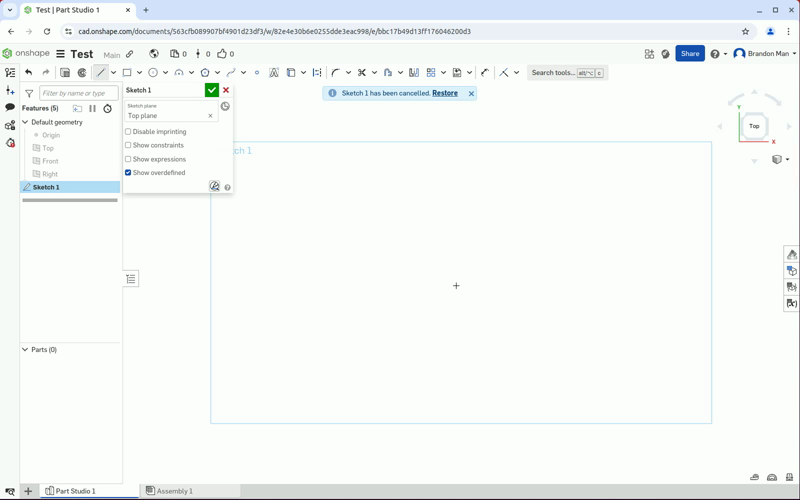
key_up(shift)
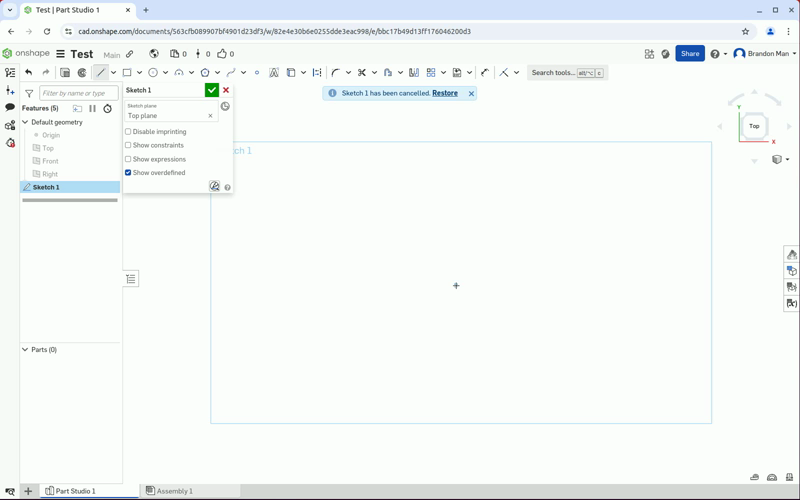
key_down(shift)
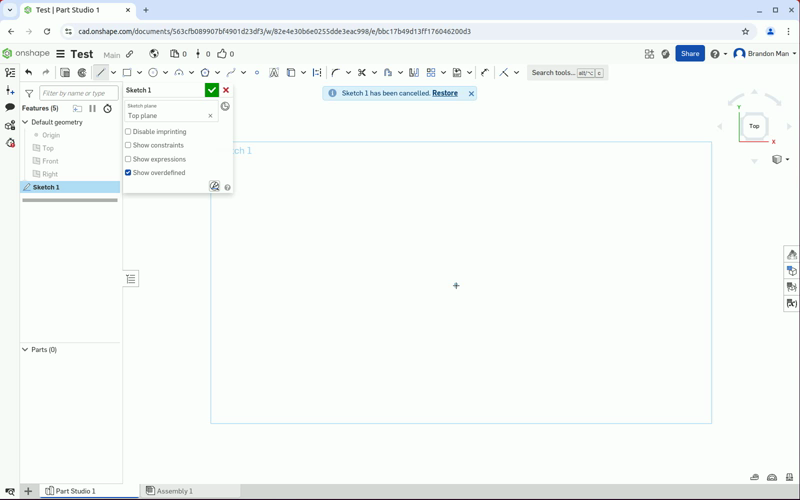
mouse_move(486, 285)
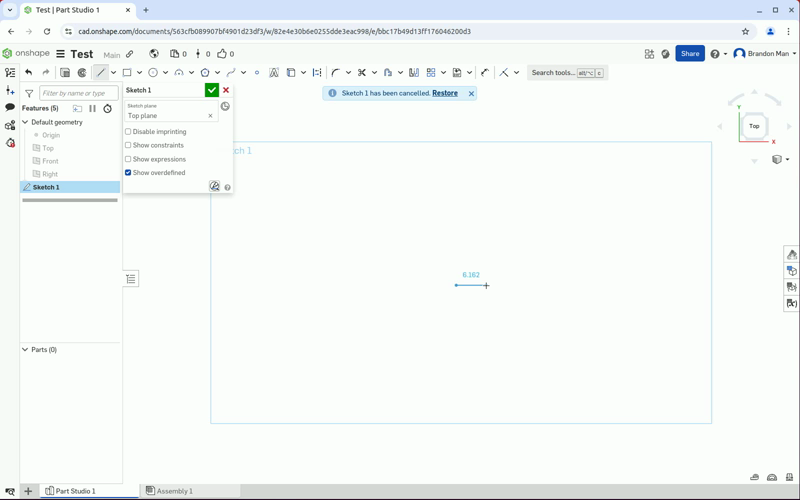
mouse_move(461, 285)
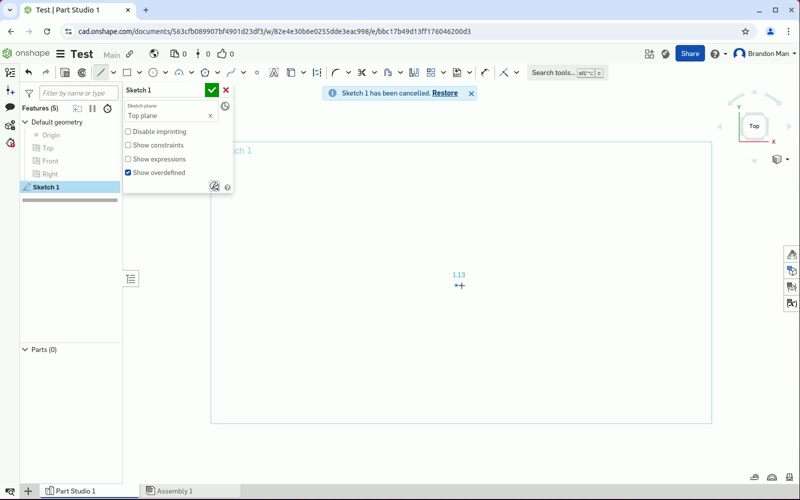
scroll(6)
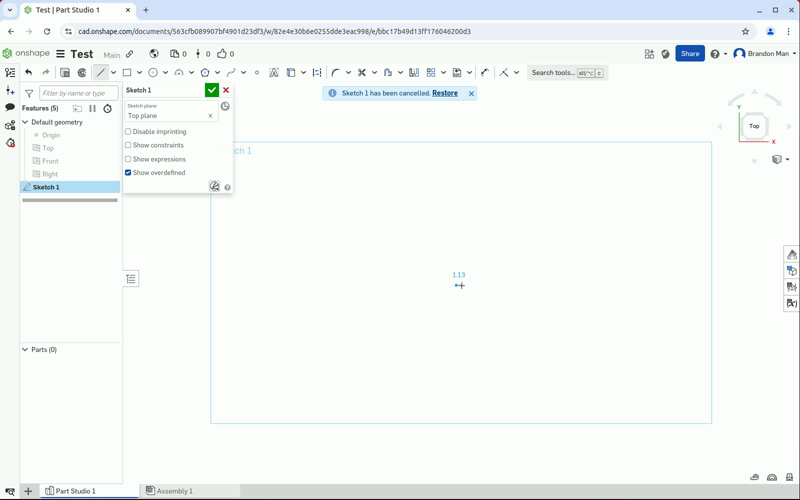
scroll(6)
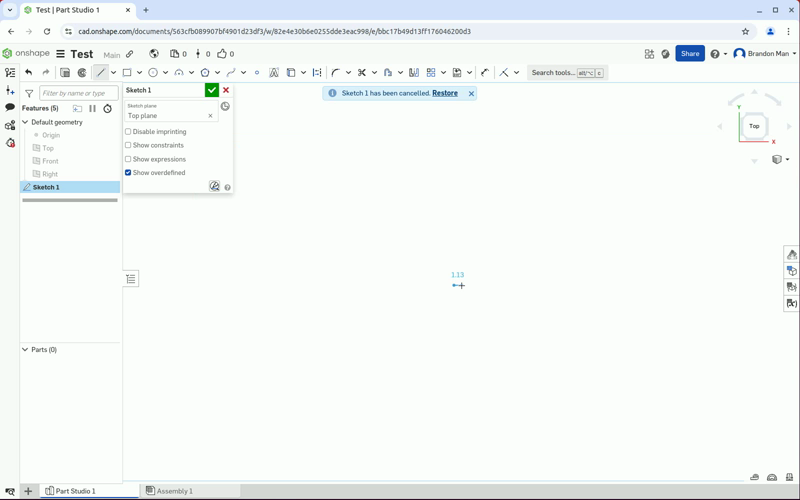
scroll(6)
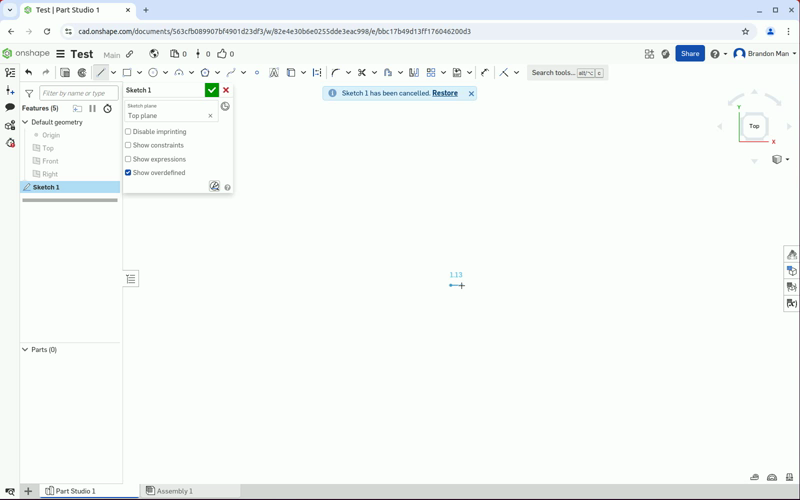
scroll(6)
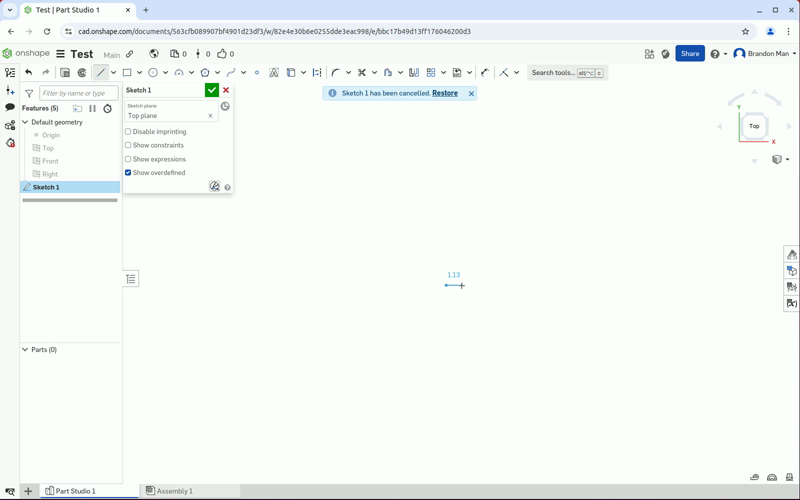
scroll(6)
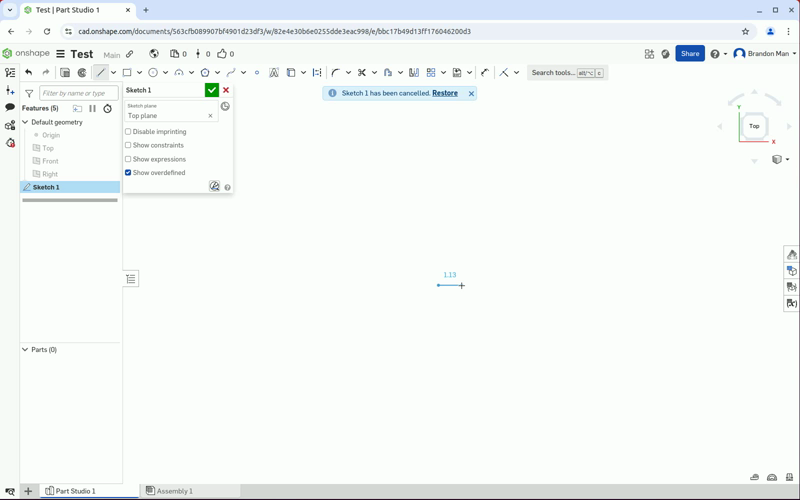
scroll(6)
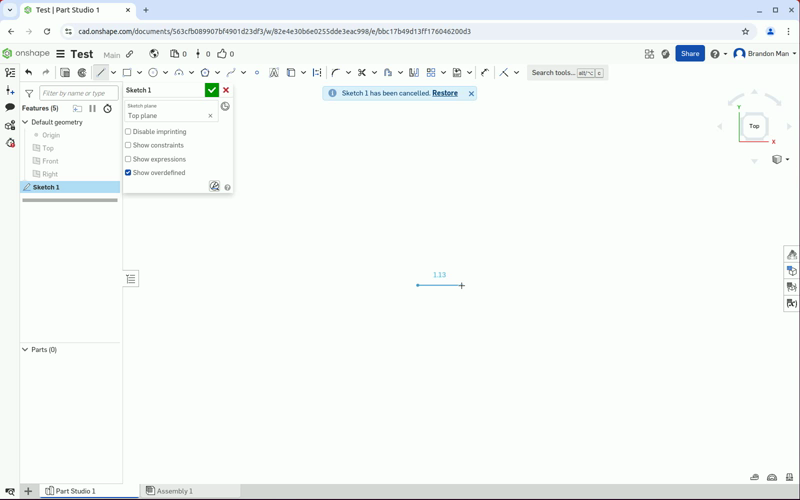
scroll(6)
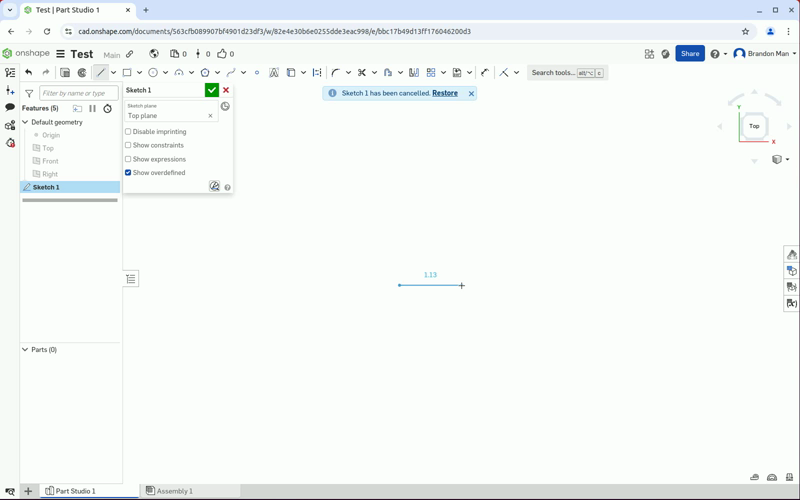
click(461, 285)
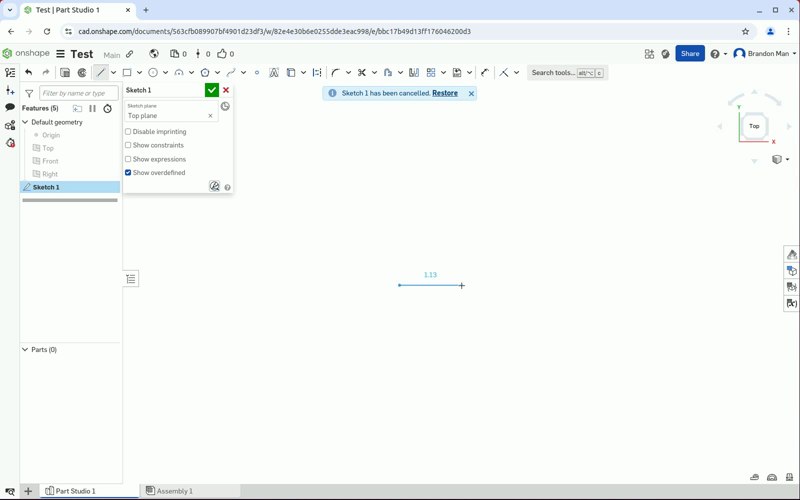
scroll(-6)
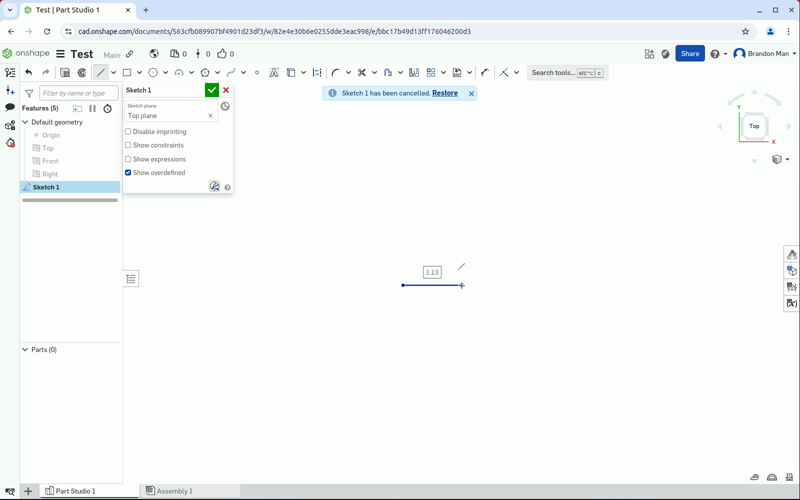
scroll(-6)
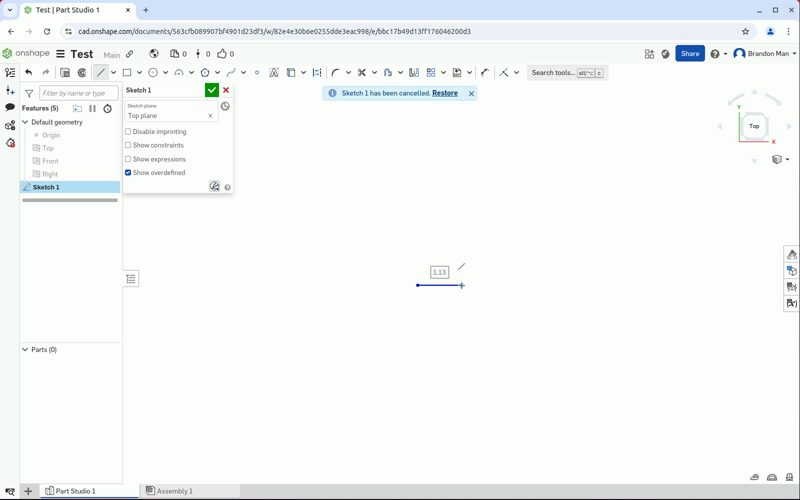
scroll(-6)
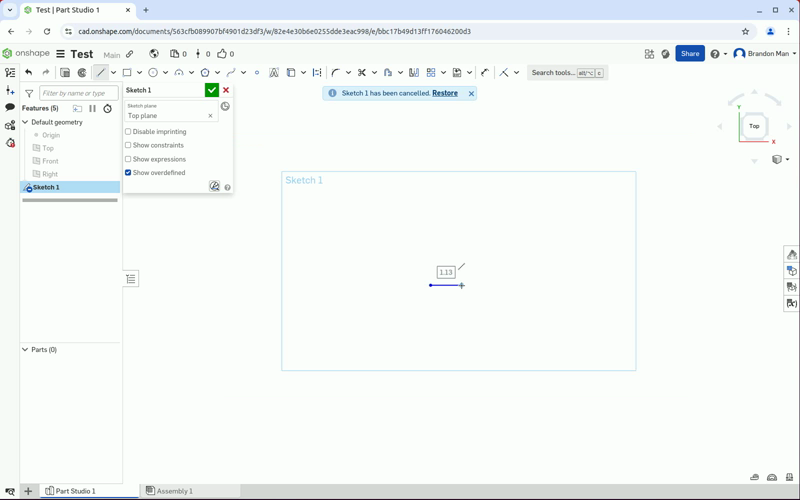
scroll(-6)
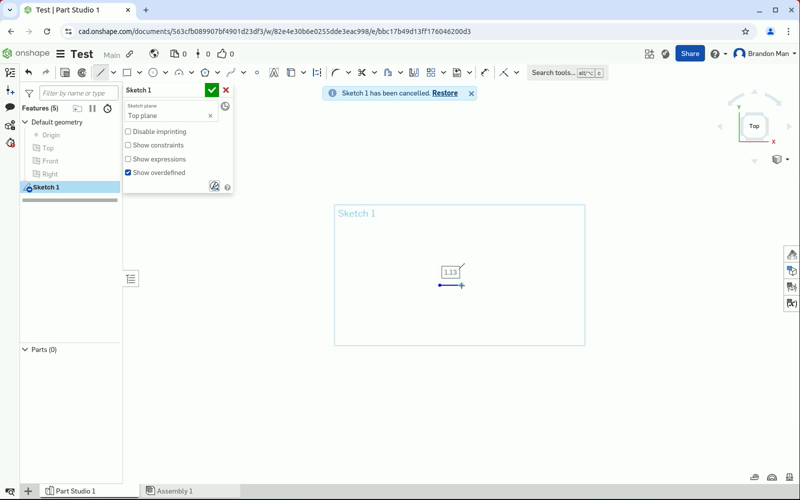
scroll(-6)
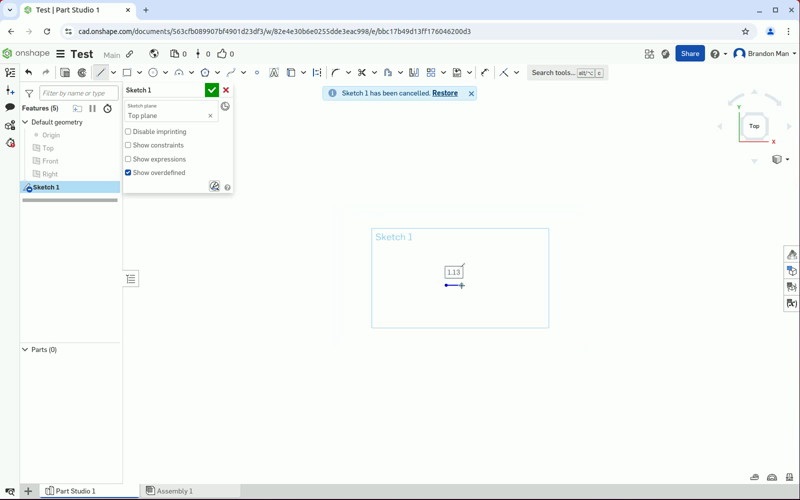
scroll(-6)
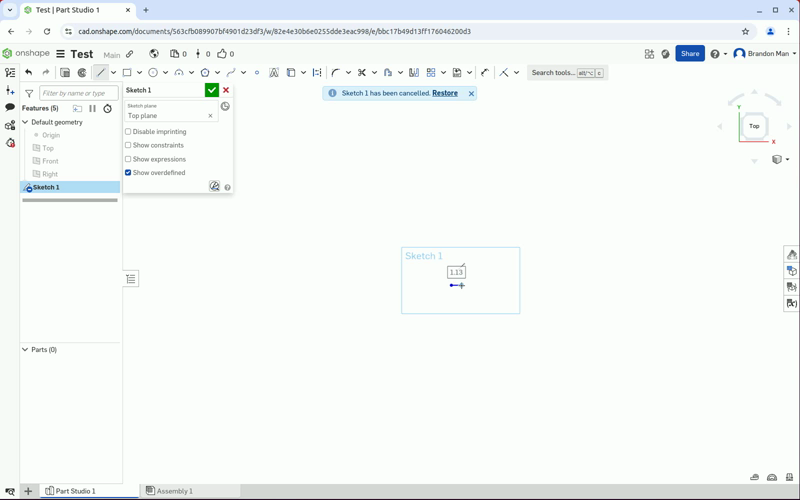
scroll(-6)
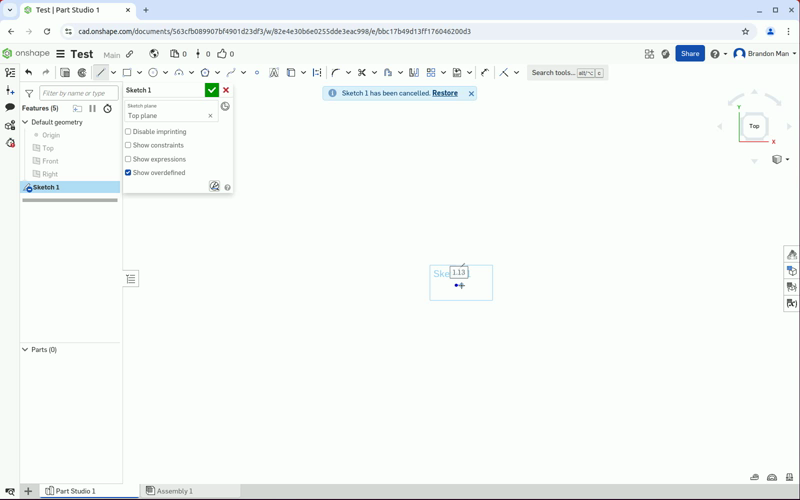
key_up(shift)
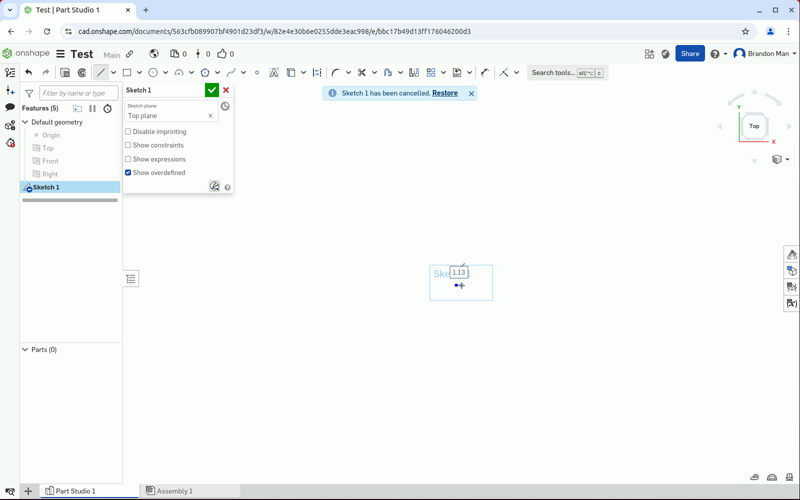
key_down(shift)
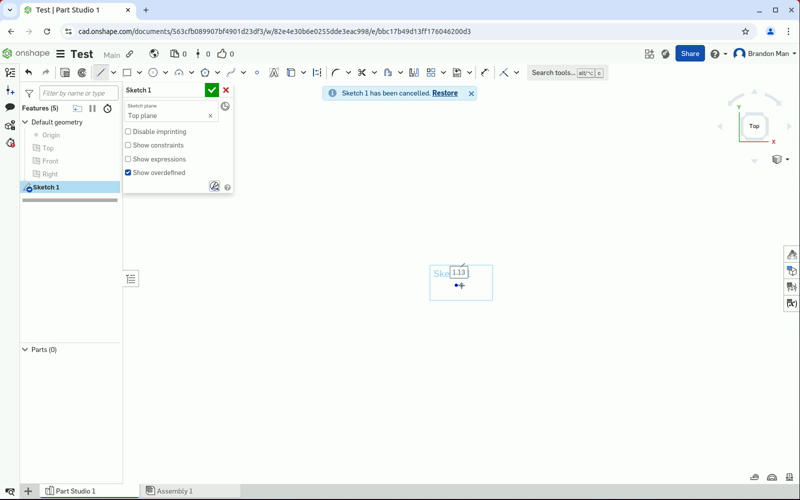
mouse_move(492, 285)
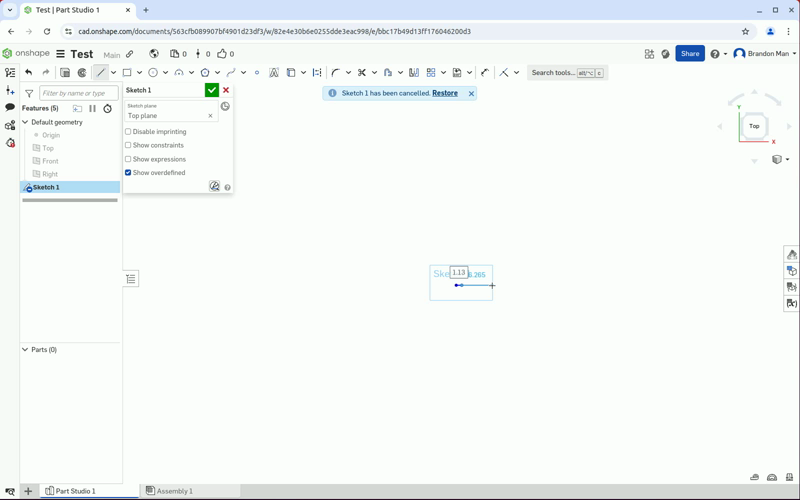
mouse_move(461, 282)
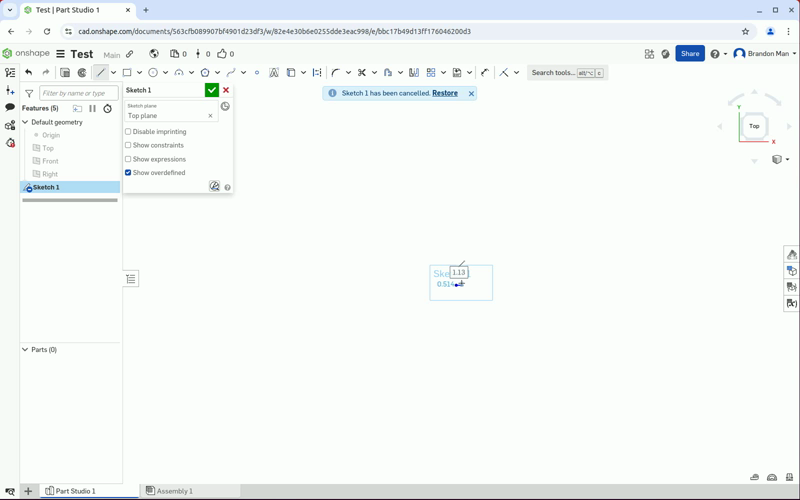
scroll(6)
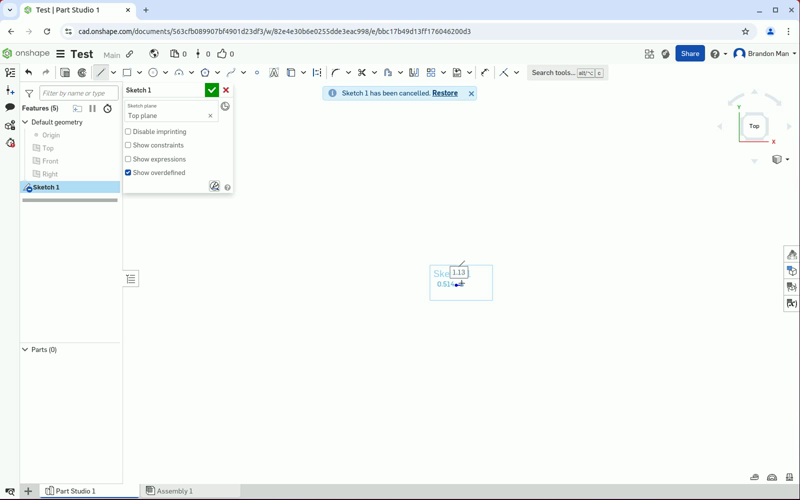
scroll(6)
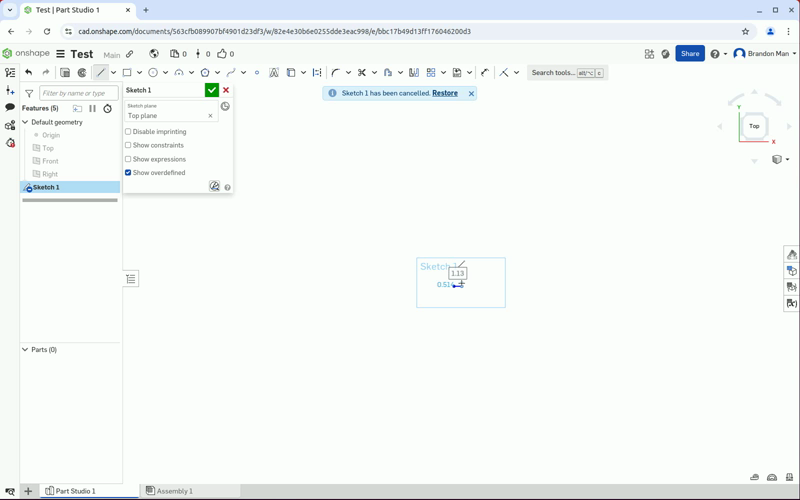
scroll(6)
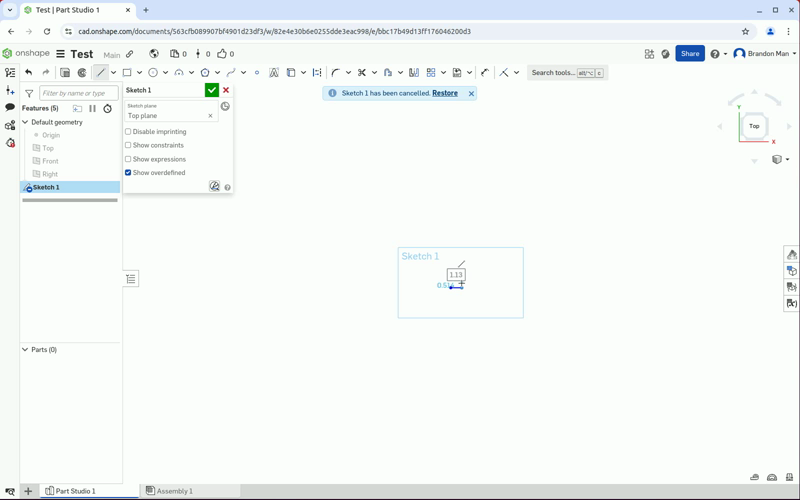
scroll(6)
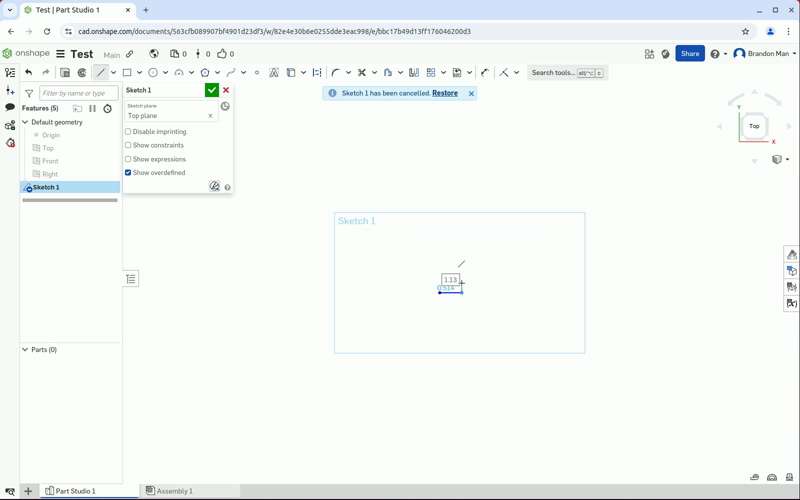
scroll(6)
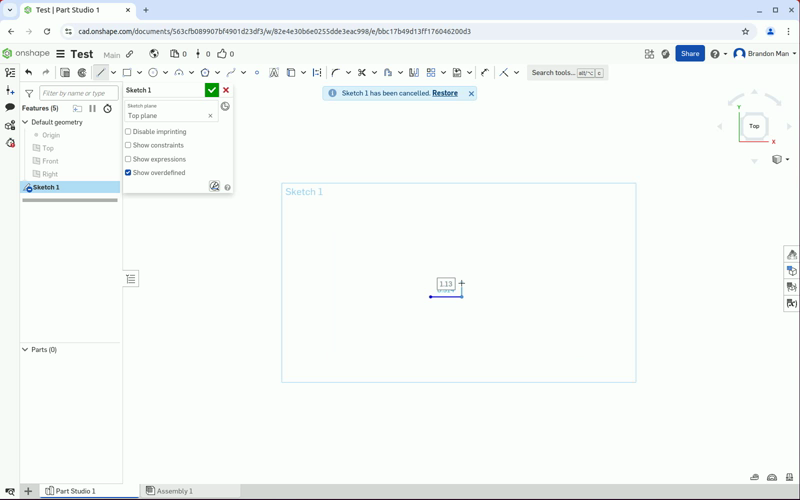
scroll(6)
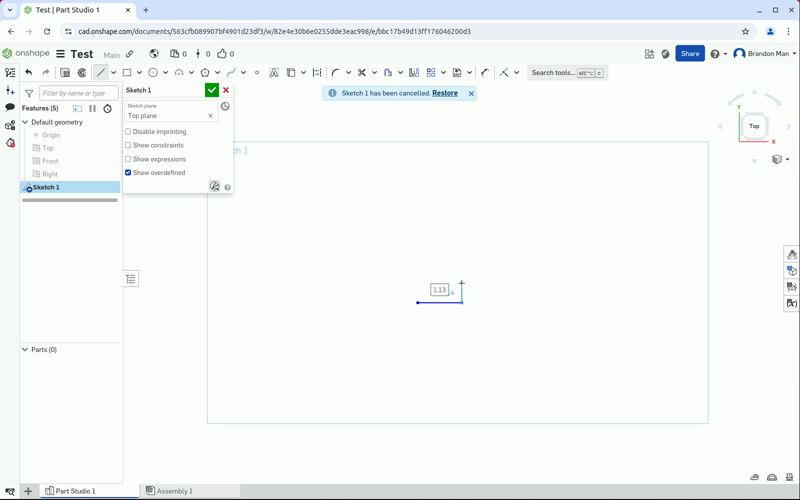
scroll(6)
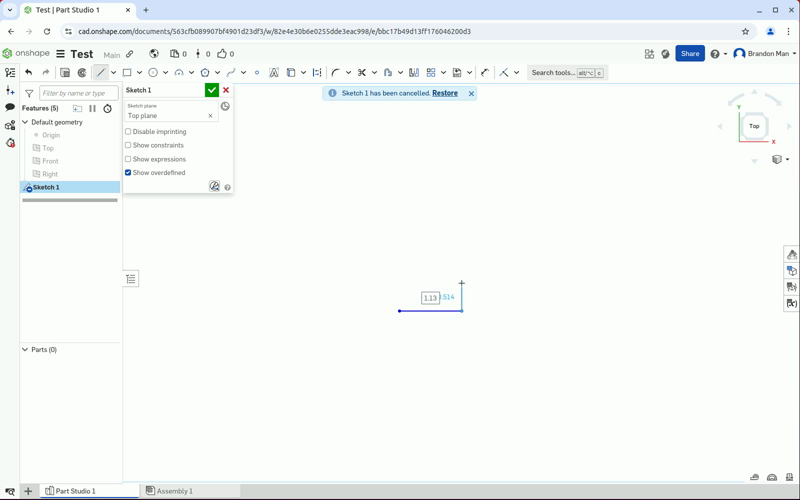
click(461, 282)
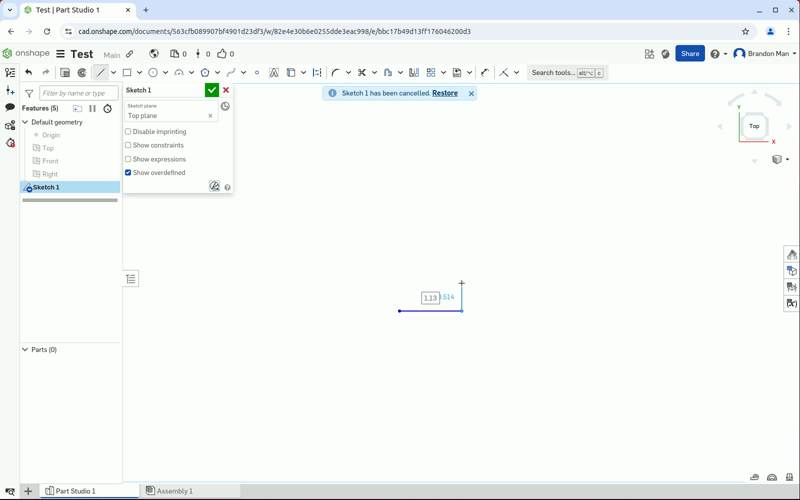
scroll(-6)
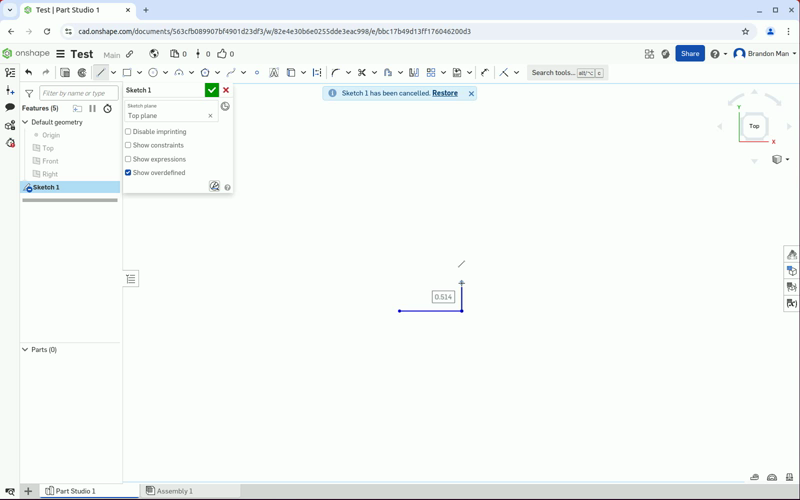
scroll(-6)
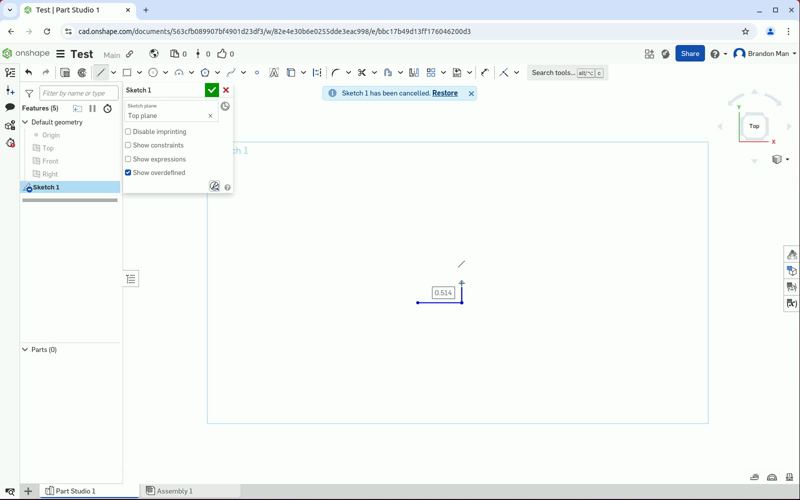
scroll(-6)
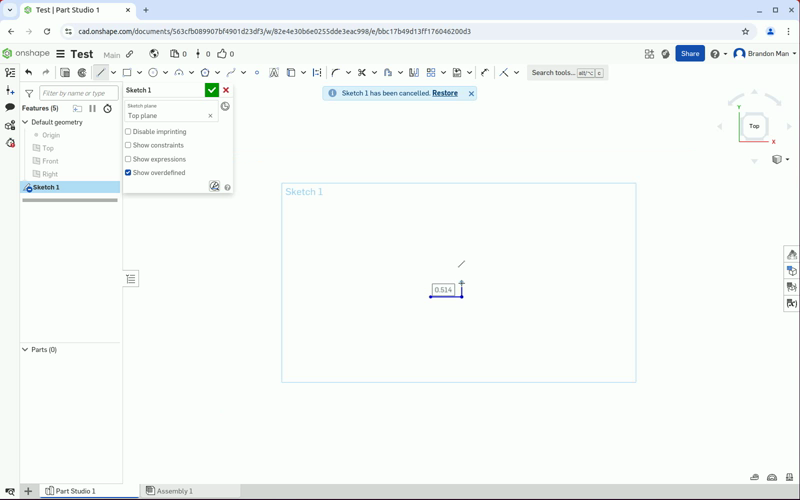
scroll(-6)
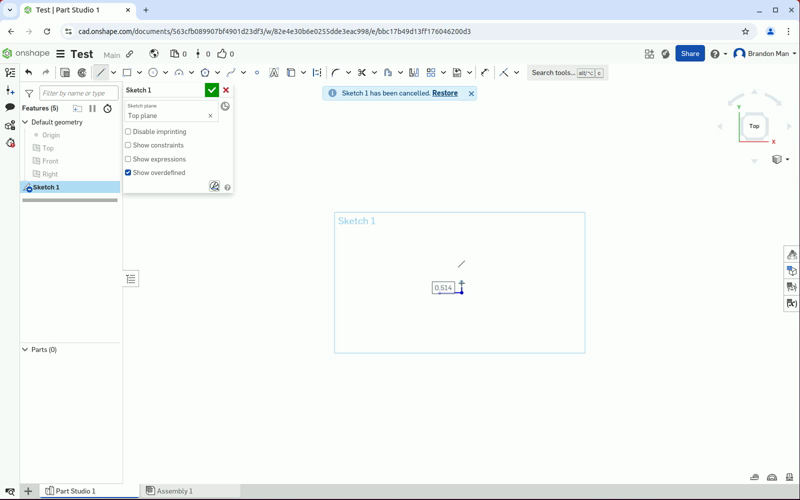
scroll(-6)
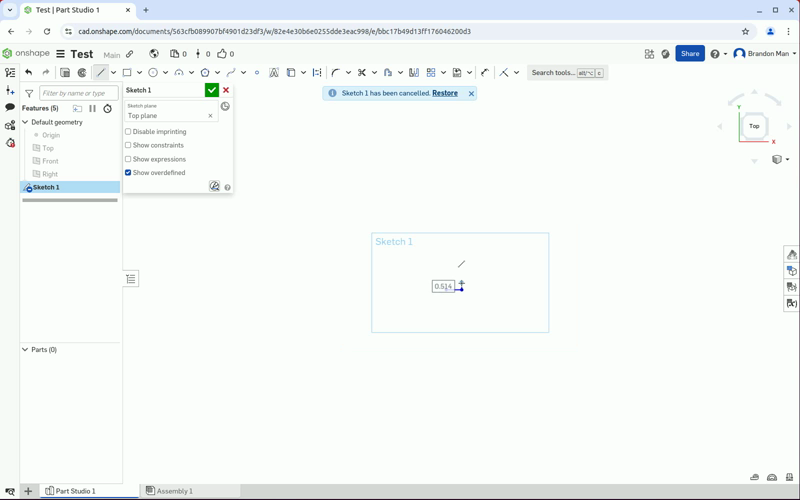
scroll(-6)
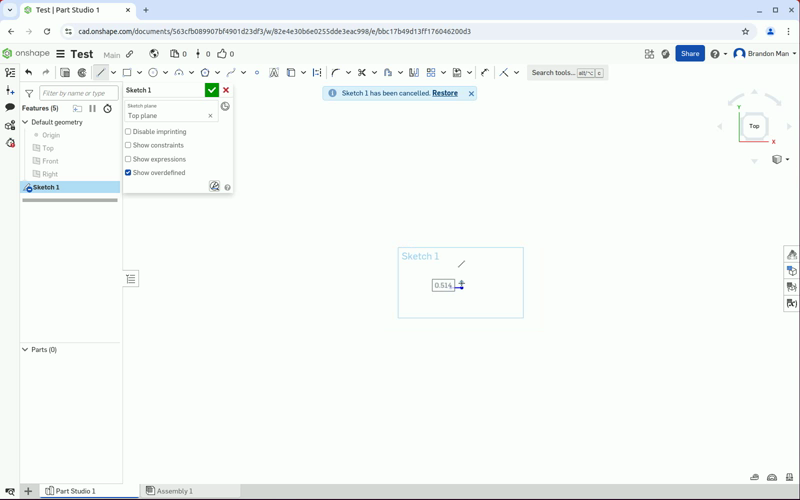
scroll(-6)
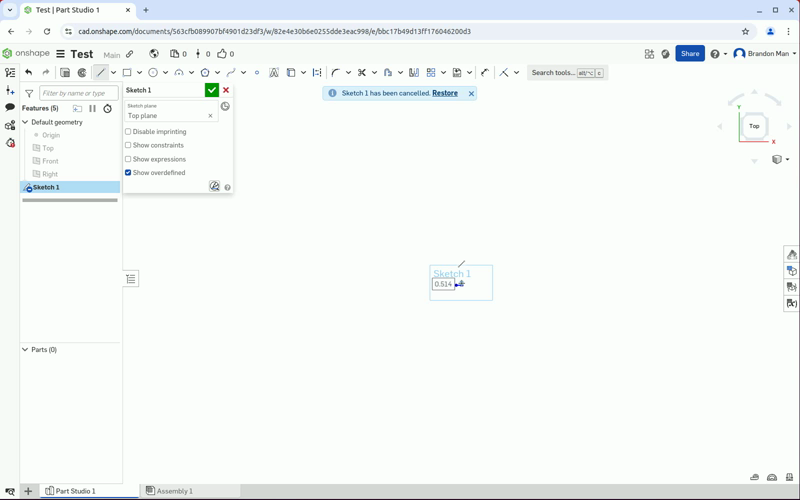
key_up(shift)
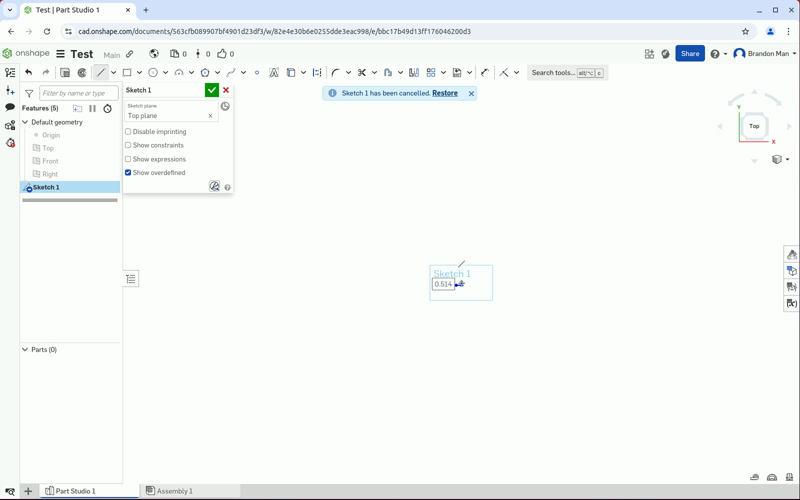
key_down(shift)
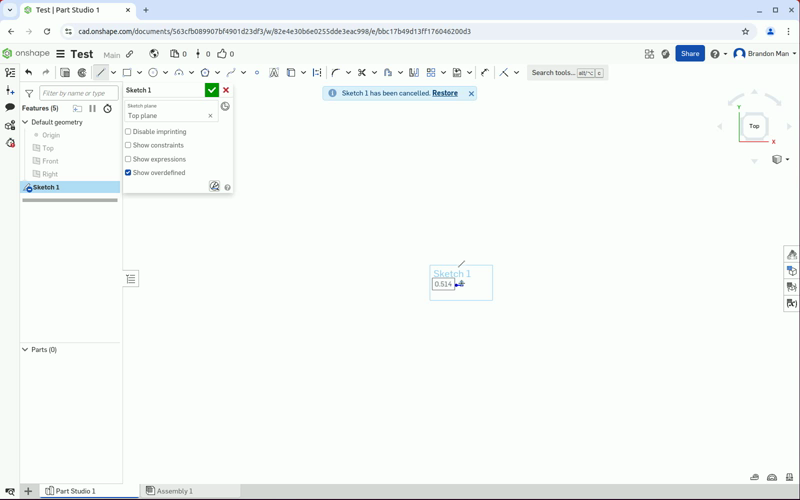
mouse_move(492, 282)
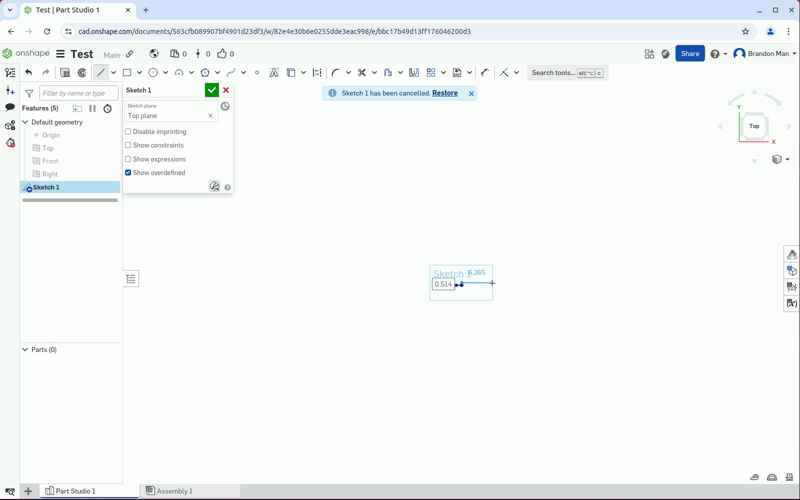
mouse_move(456, 282)
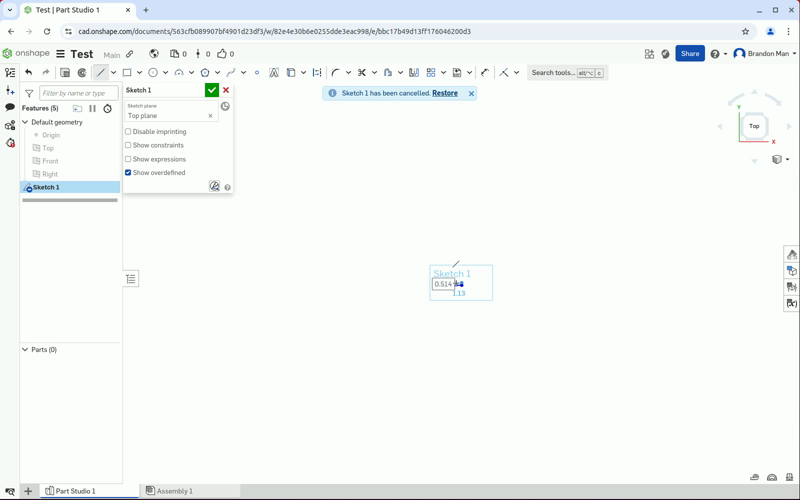
scroll(6)
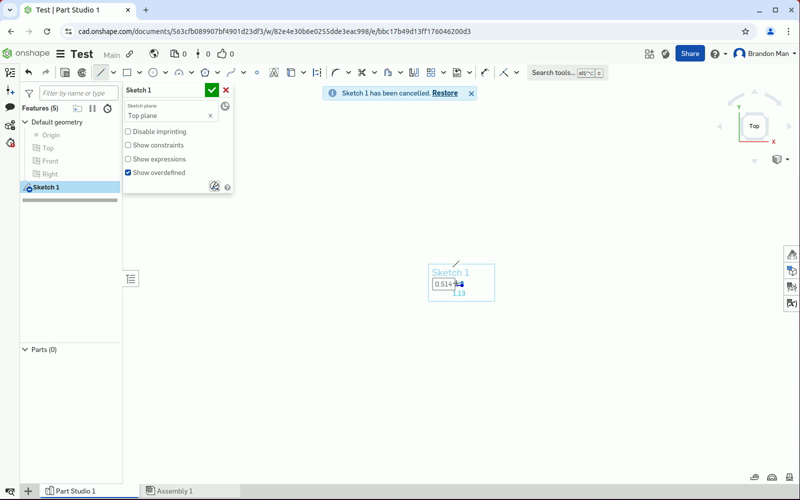
scroll(6)
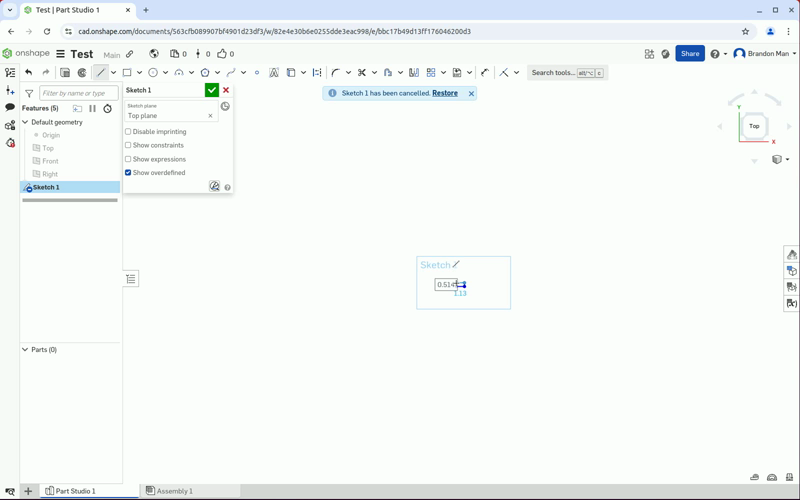
scroll(6)
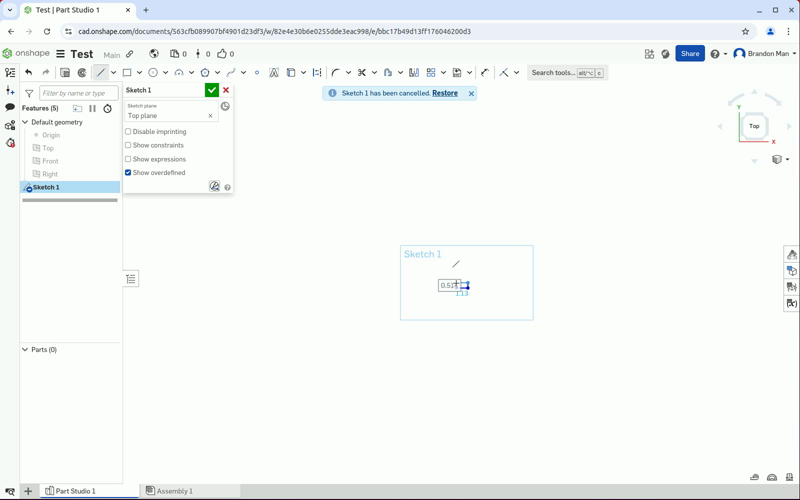
scroll(6)
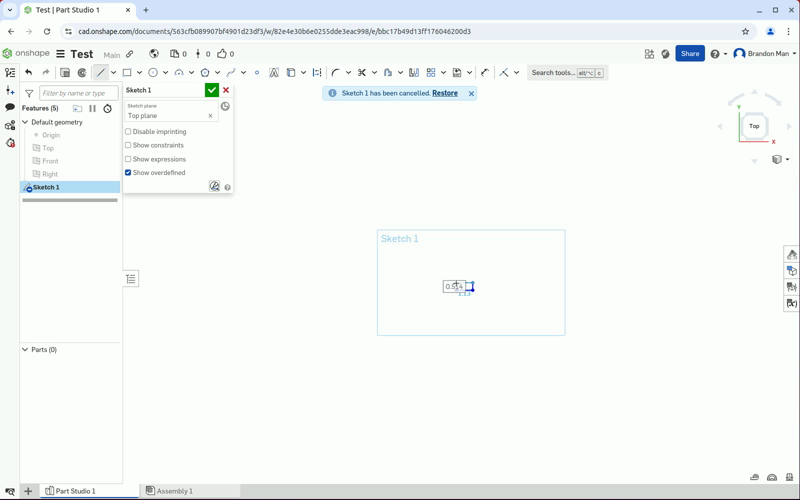
scroll(6)
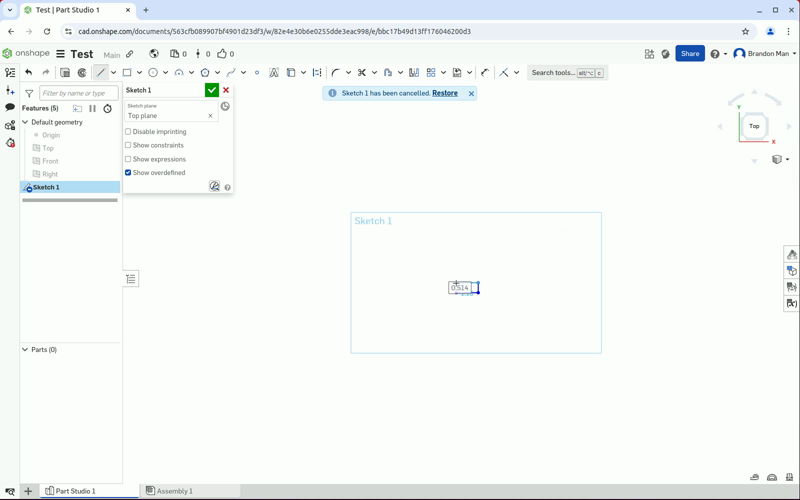
scroll(6)
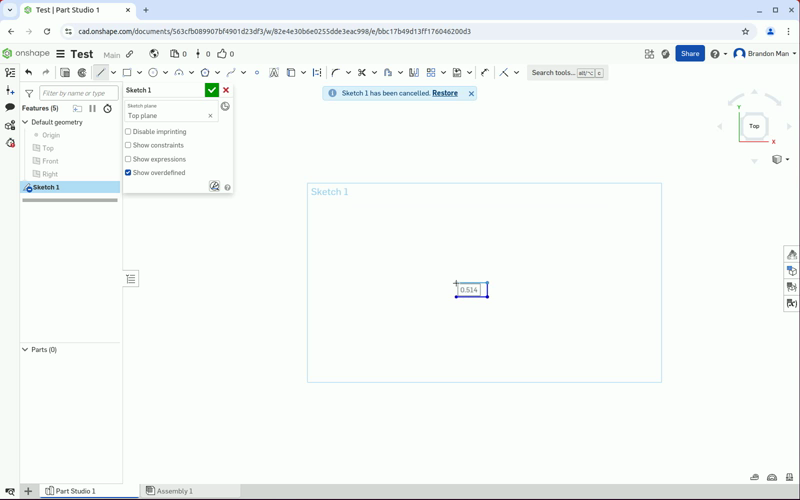
scroll(6)
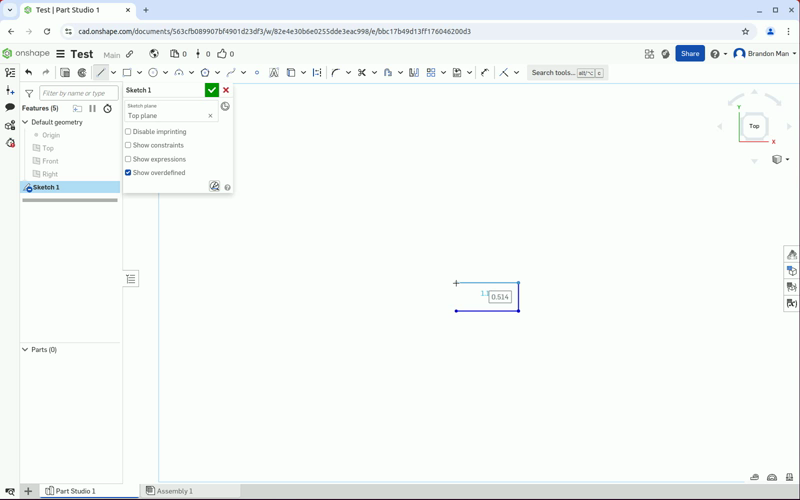
click(456, 282)
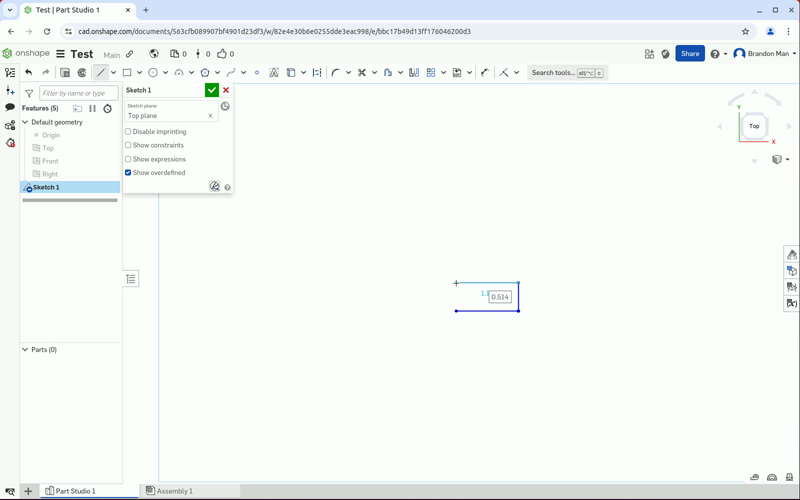
scroll(-6)
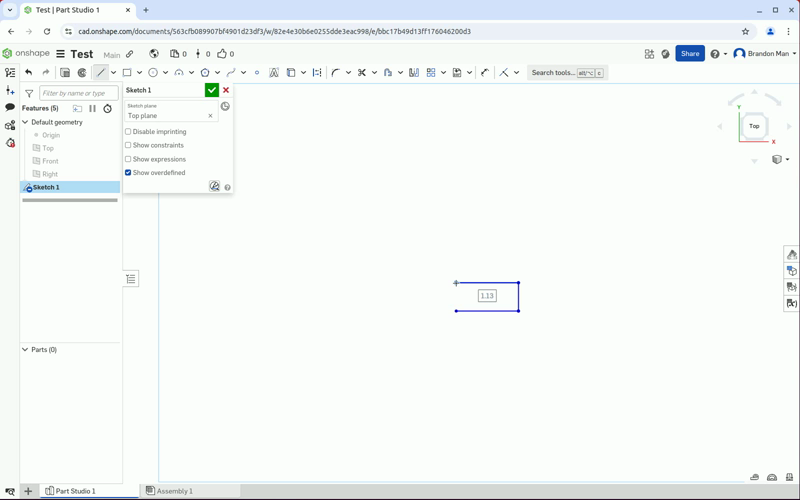
scroll(-6)
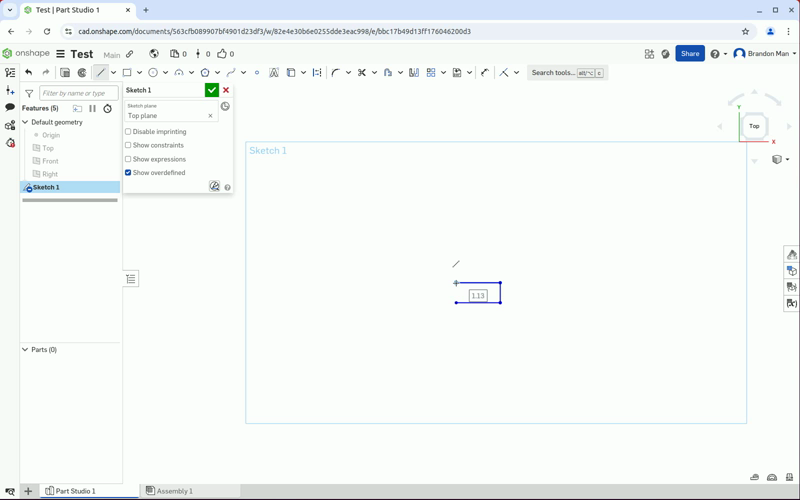
scroll(-6)
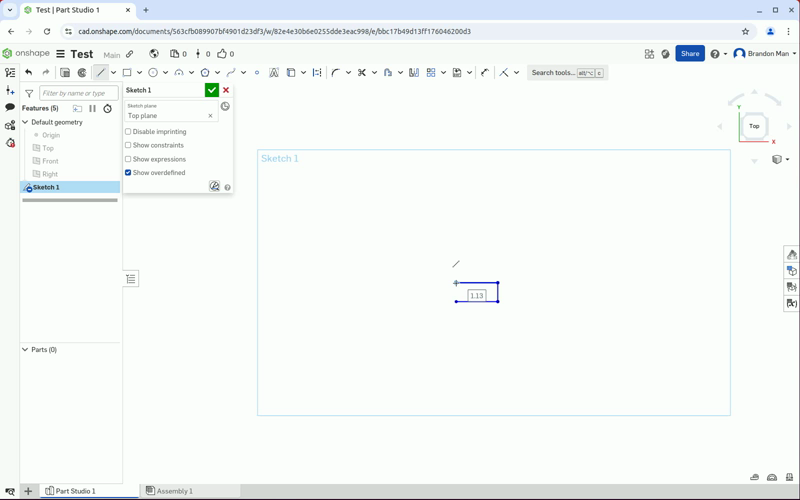
scroll(-6)
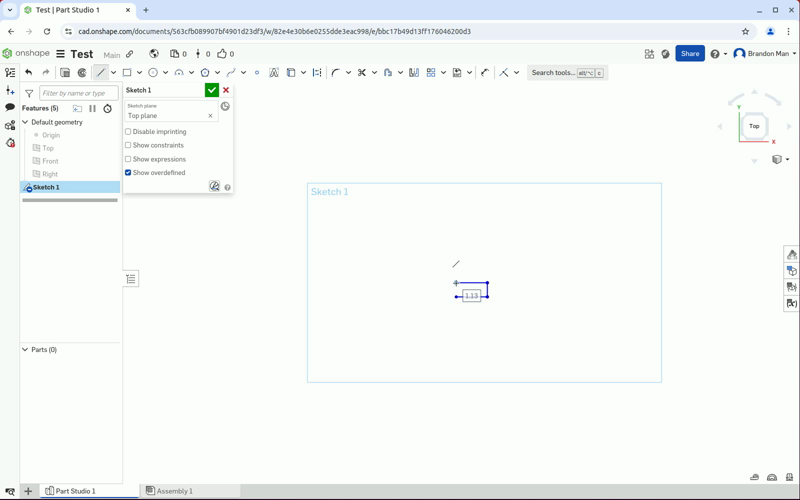
scroll(-6)
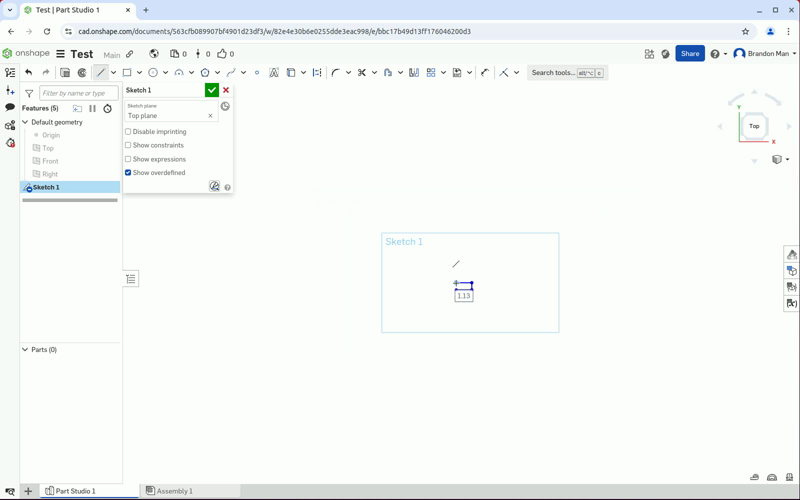
scroll(-6)
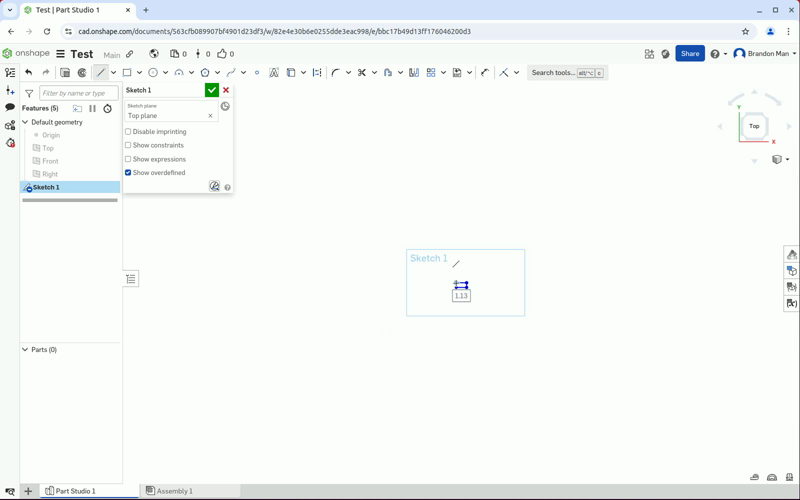
scroll(-6)
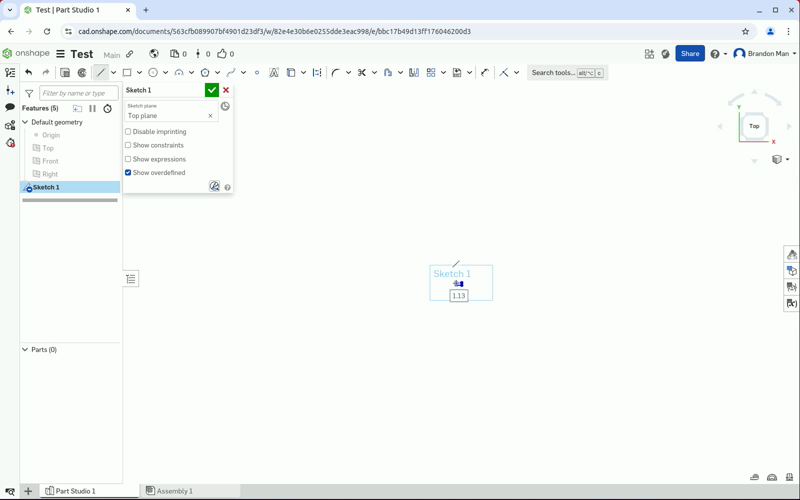
key_up(shift)
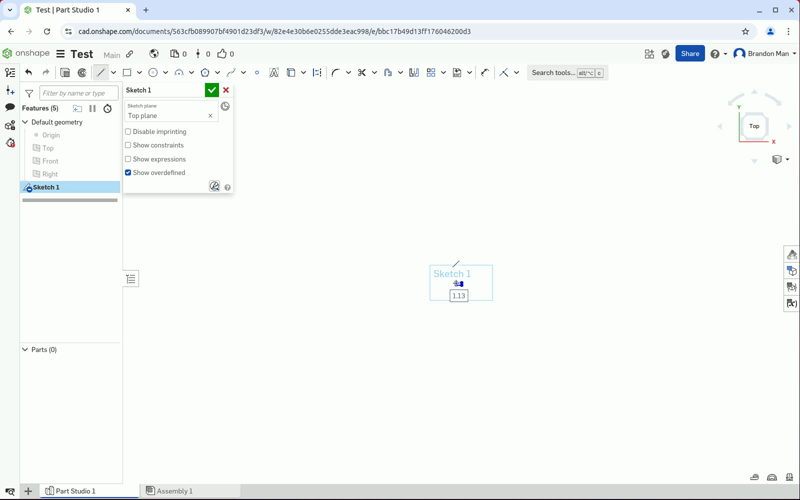
mouse_move(486, 282)
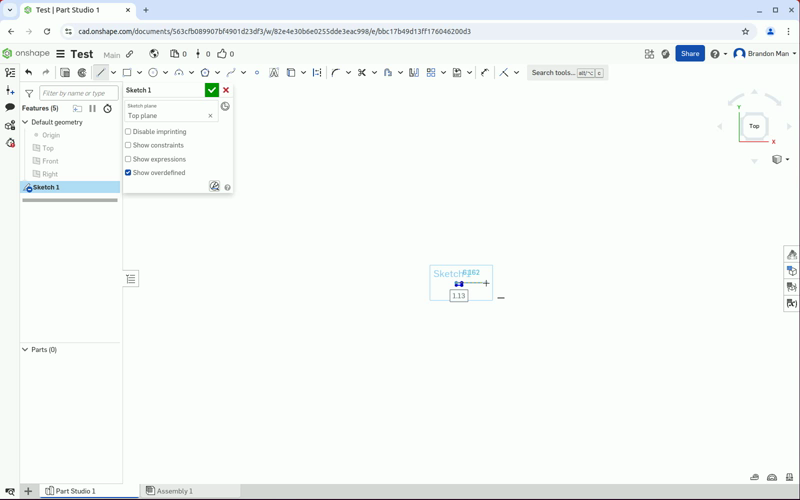
key_down(shift)
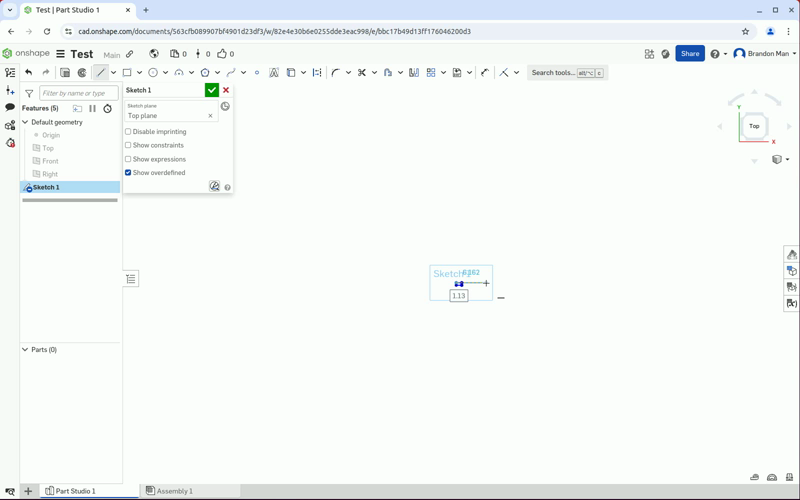
mouse_move(456, 285)
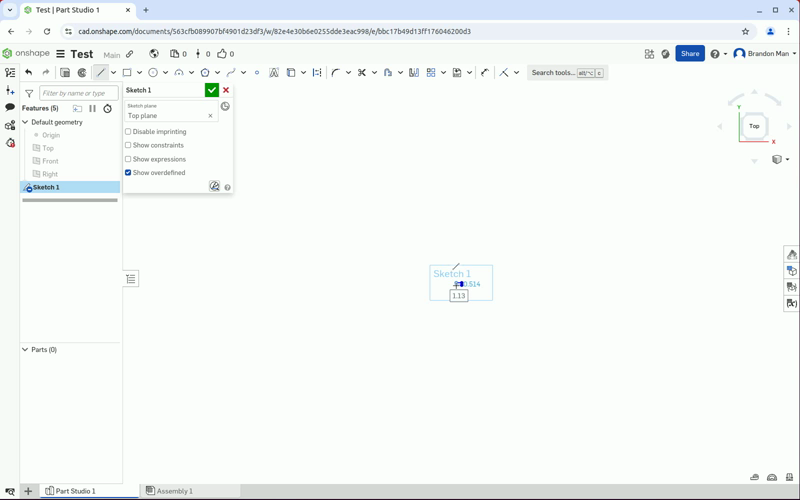
scroll(6)
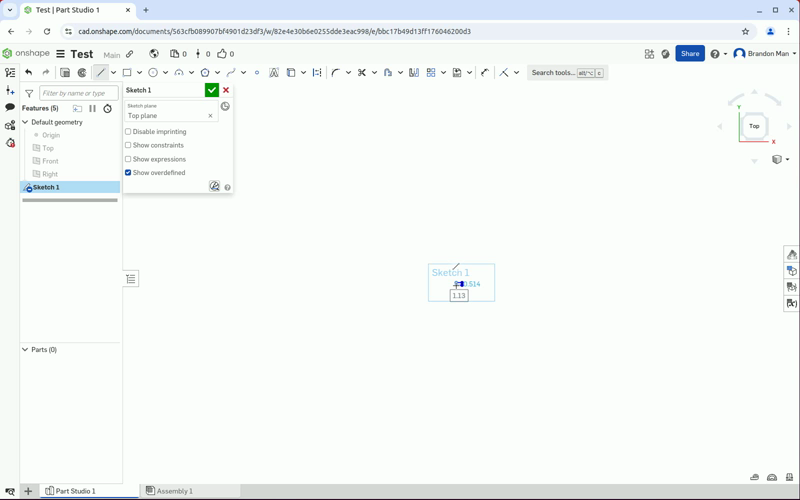
scroll(6)
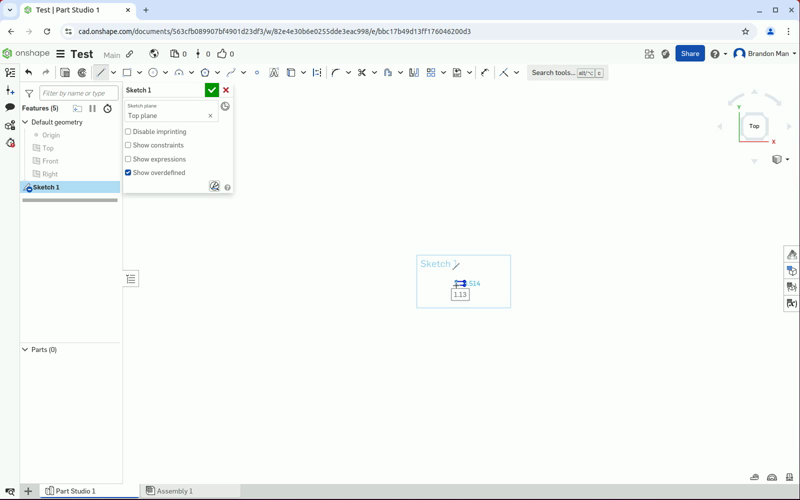
scroll(6)
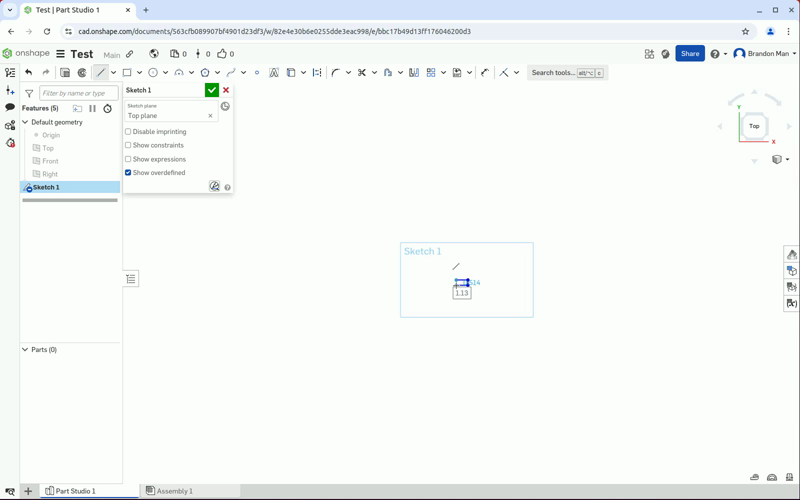
scroll(6)
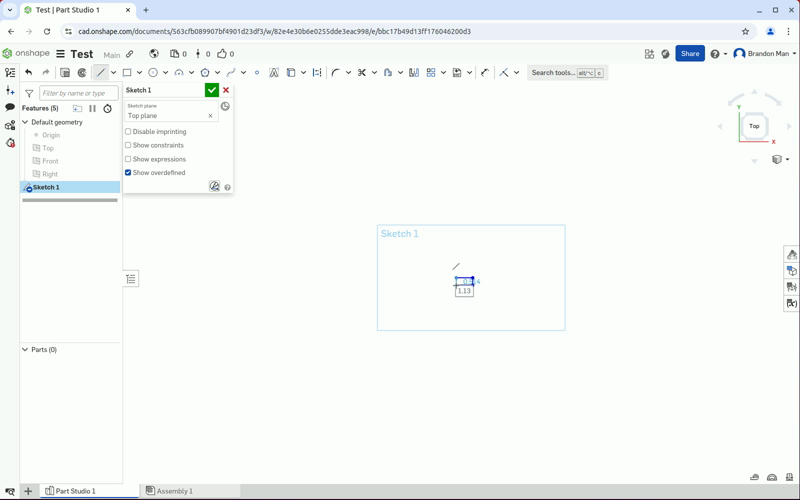
scroll(6)
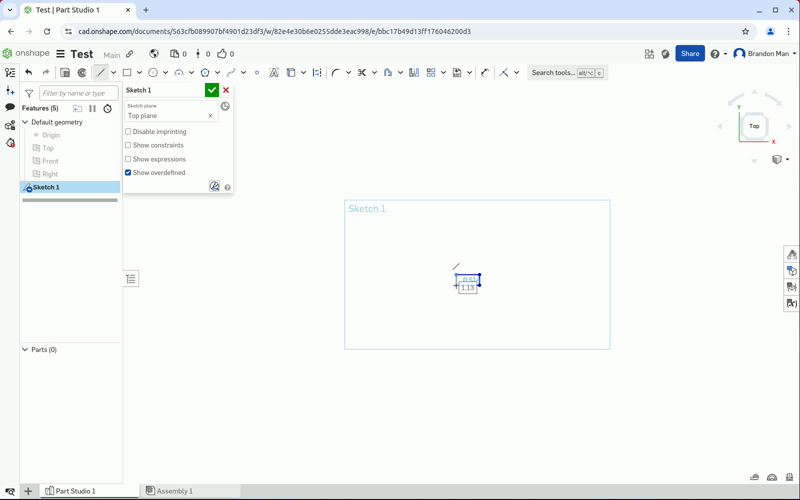
scroll(6)
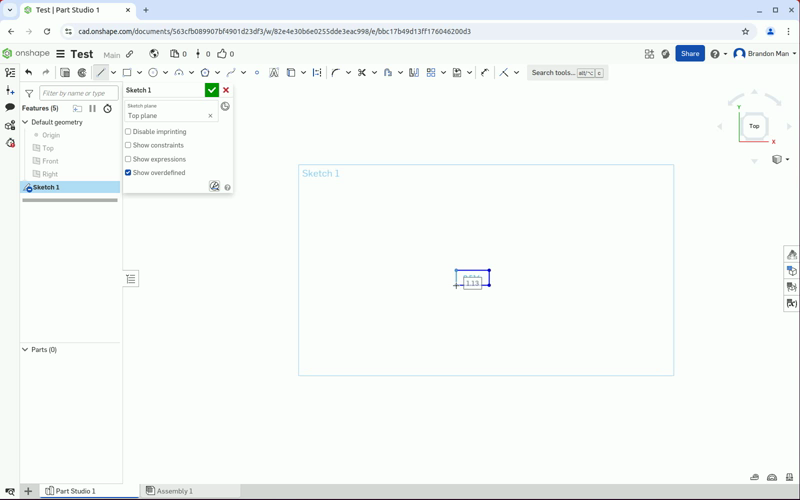
scroll(6)
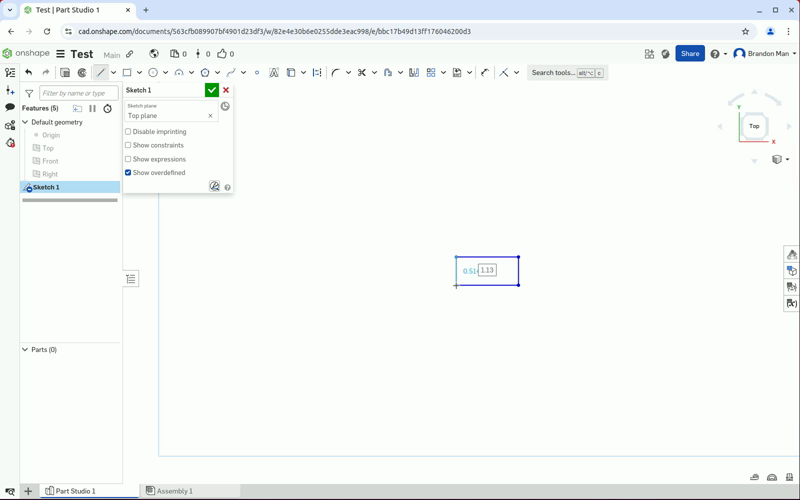
key_up(shift)
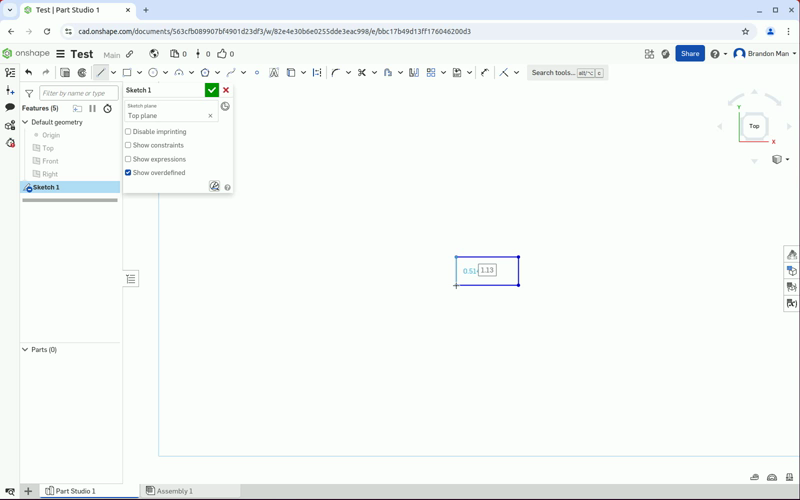
click(456, 285)
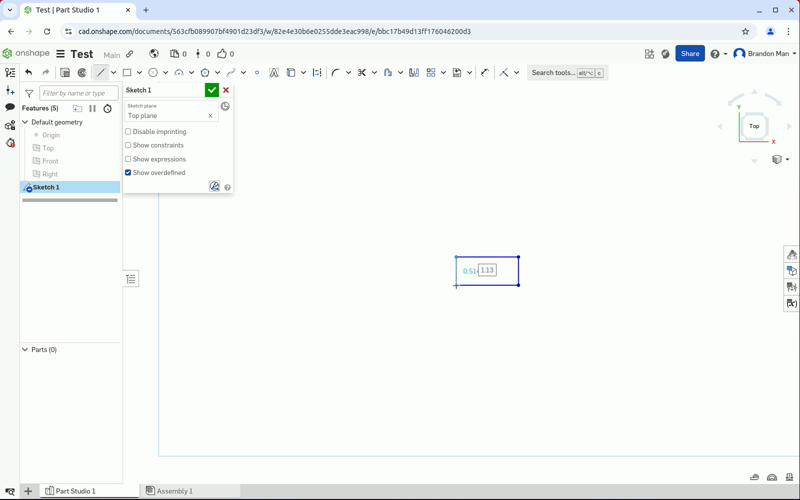
scroll(-6)
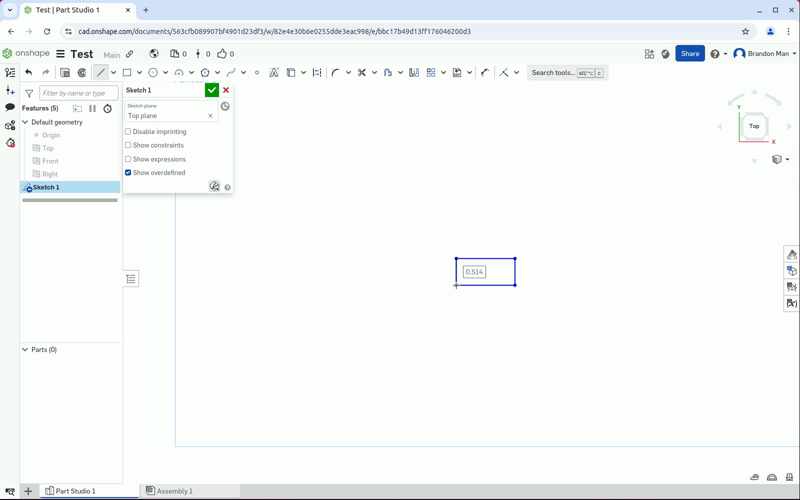
scroll(-6)
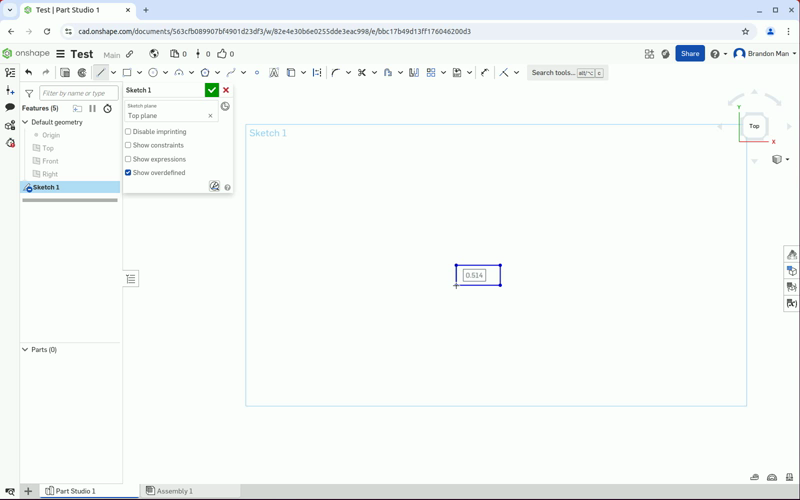
scroll(-6)
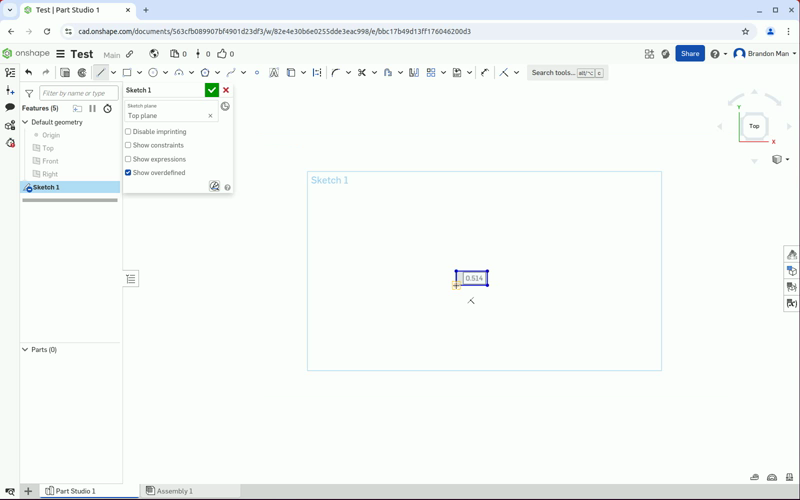
scroll(-6)
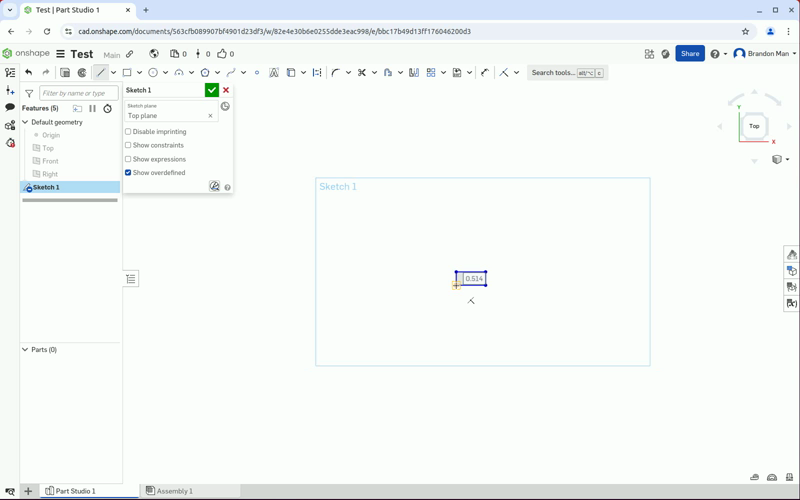
scroll(-6)
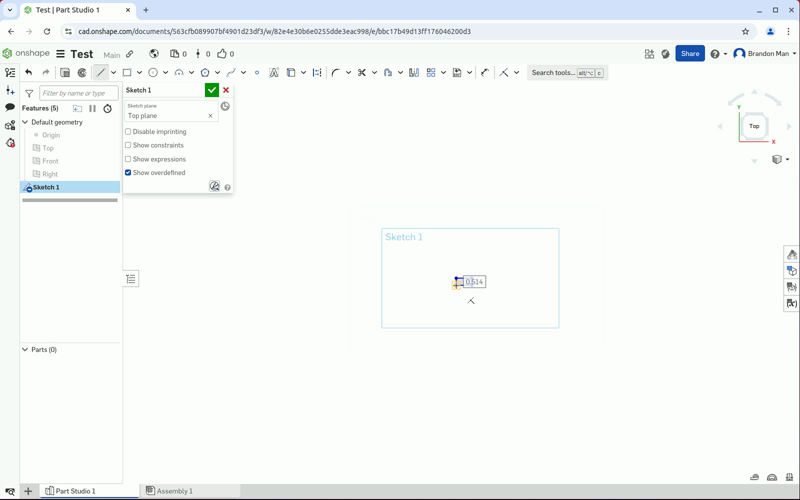
scroll(-6)
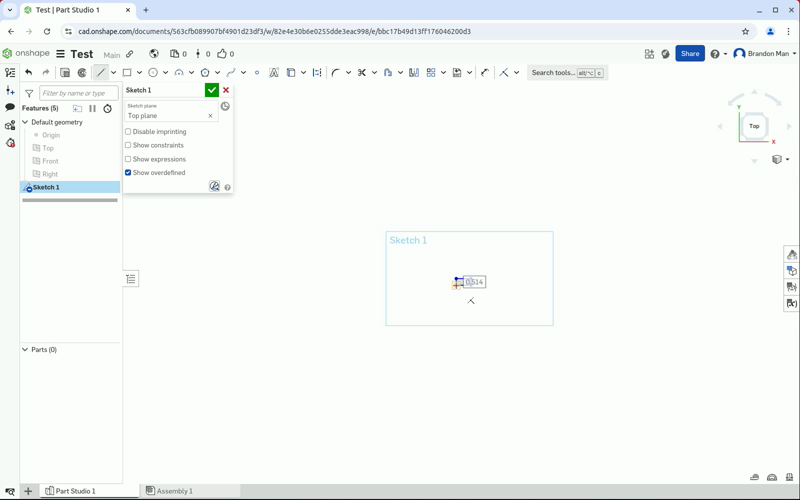
scroll(-6)
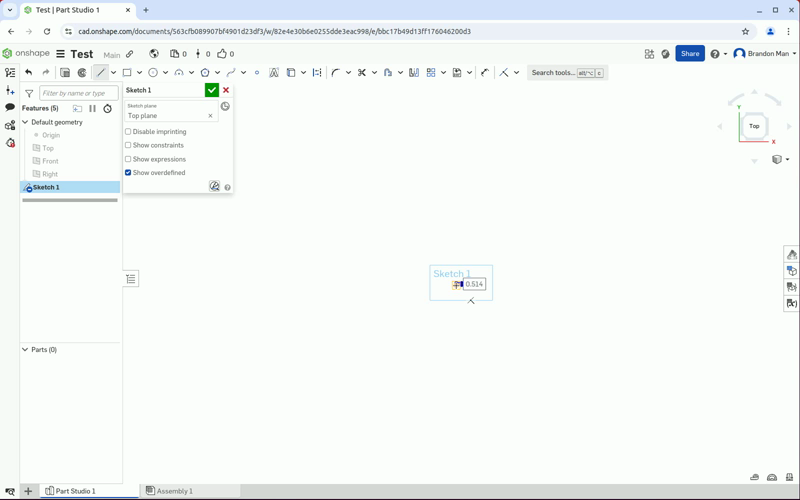
key(esc)
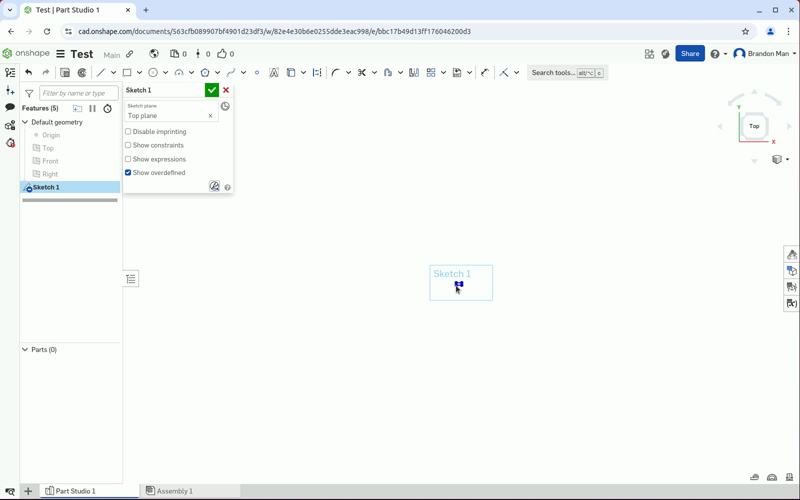
mouse_move(456, 282)
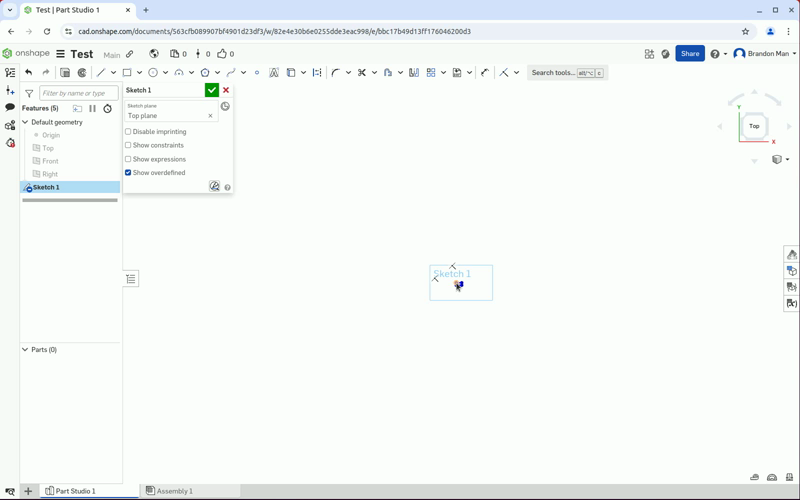
scroll(6)
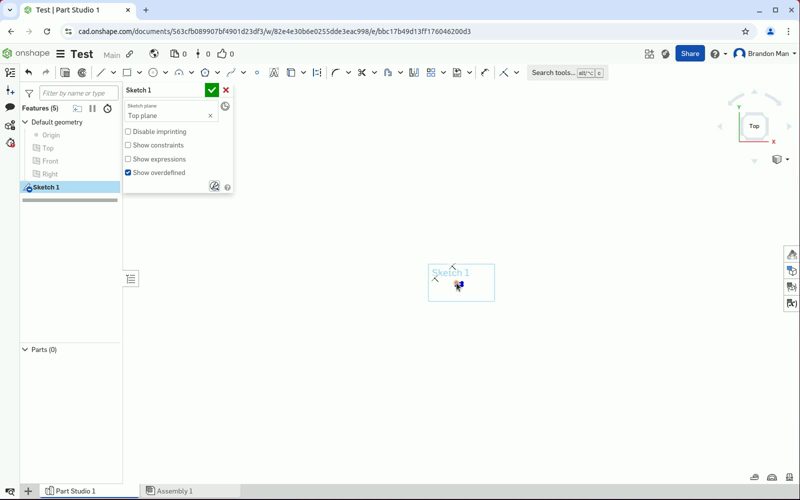
scroll(6)
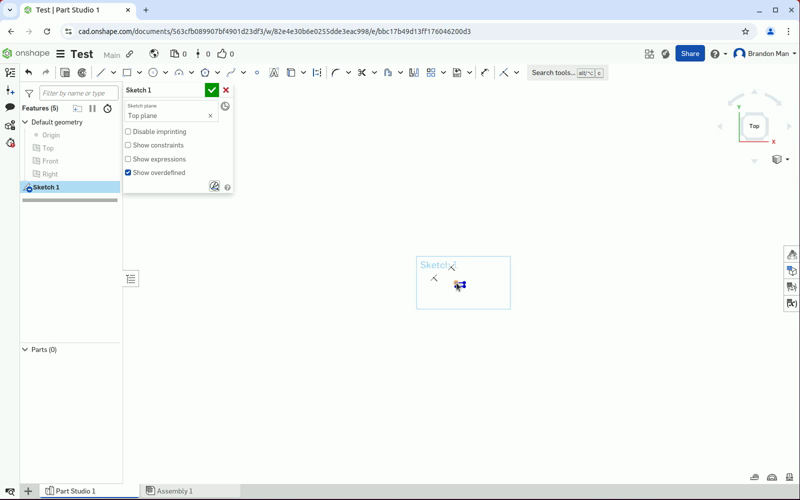
scroll(6)
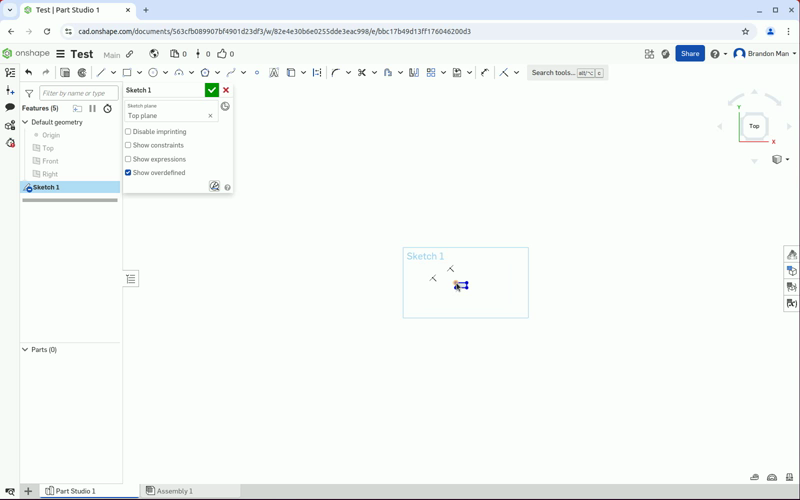
scroll(6)
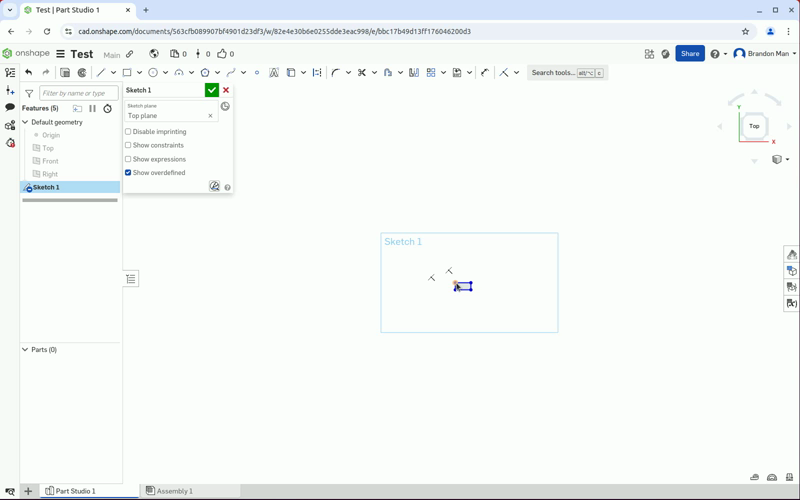
scroll(6)
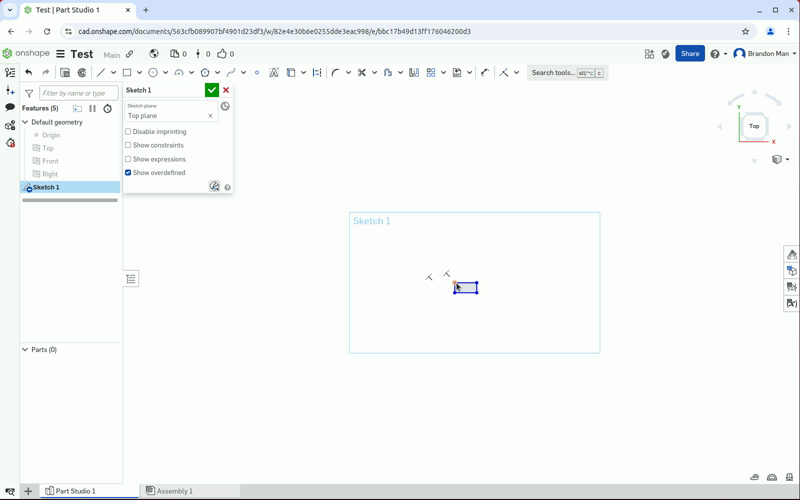
scroll(6)
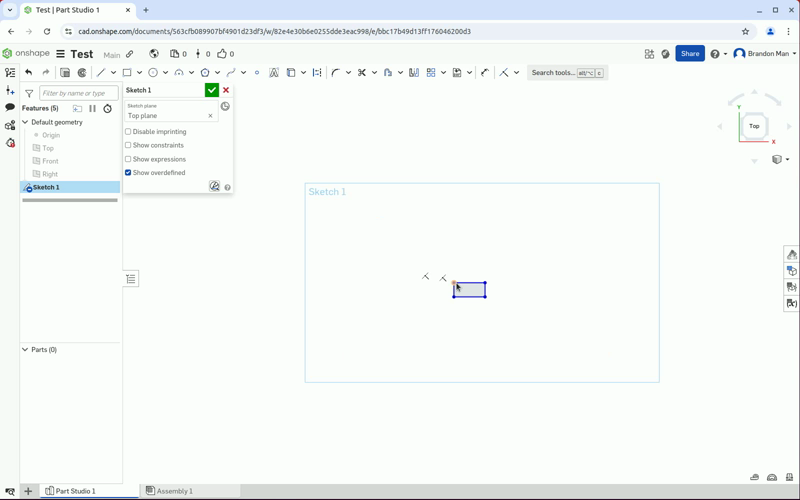
scroll(6)
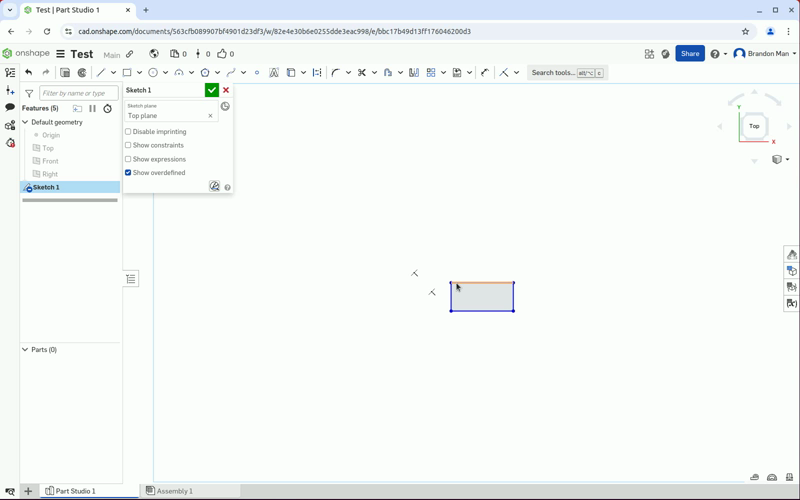
click(456, 282)
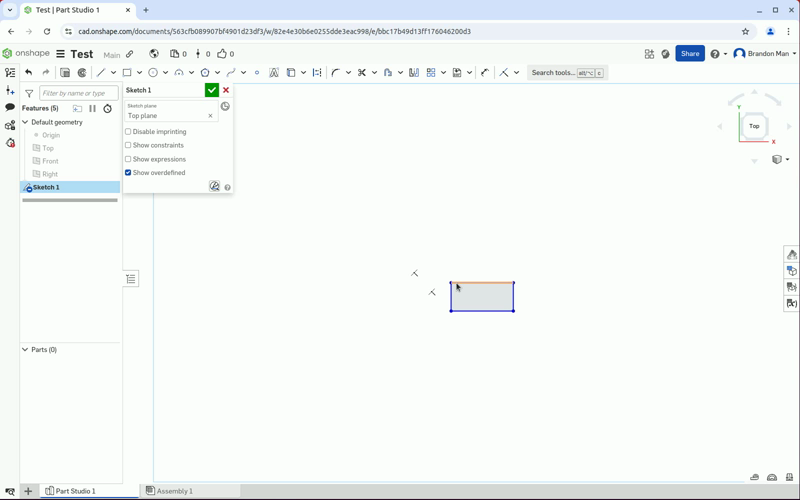
scroll(-6)
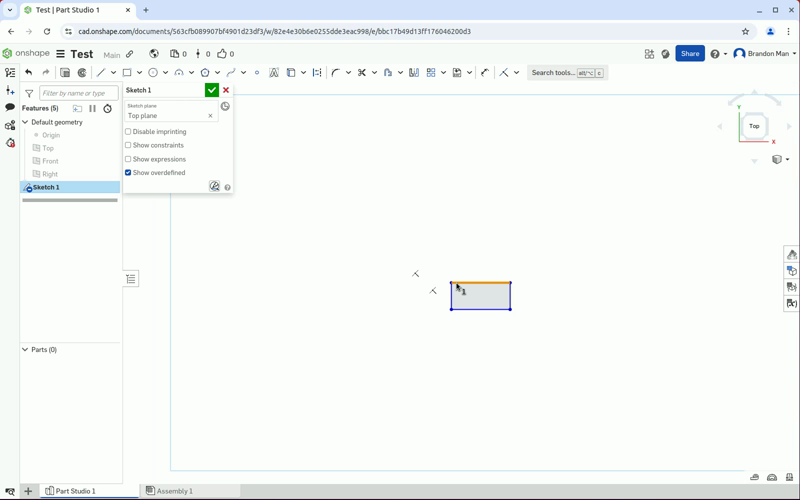
scroll(-6)
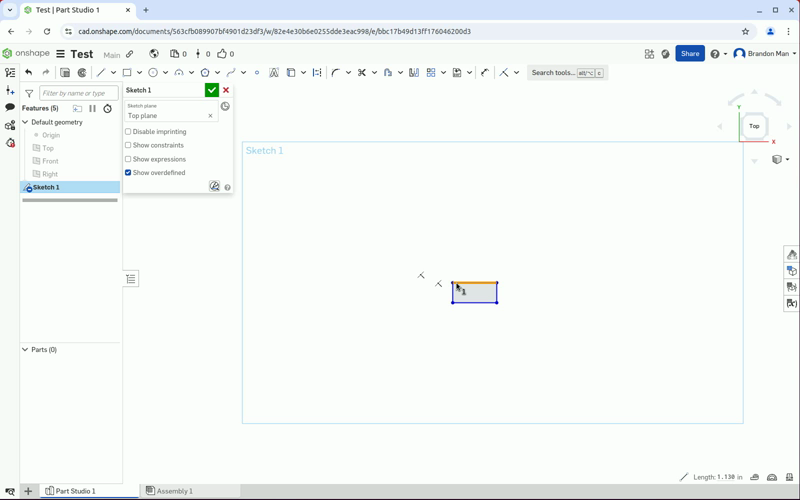
scroll(-6)
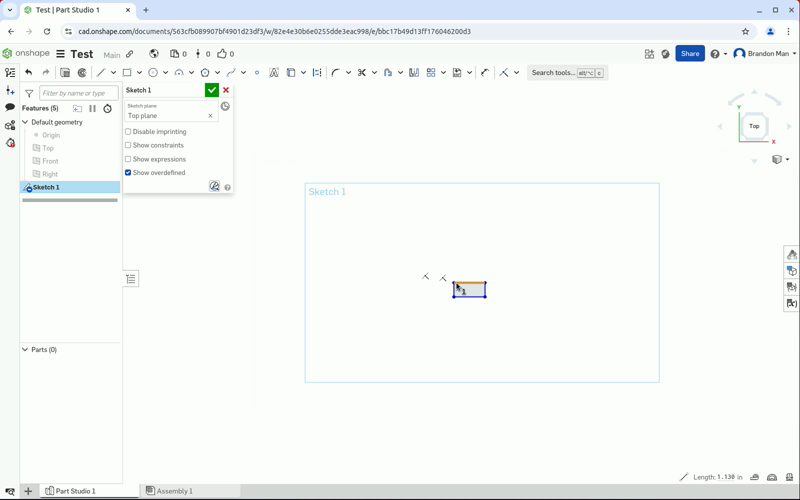
scroll(-6)
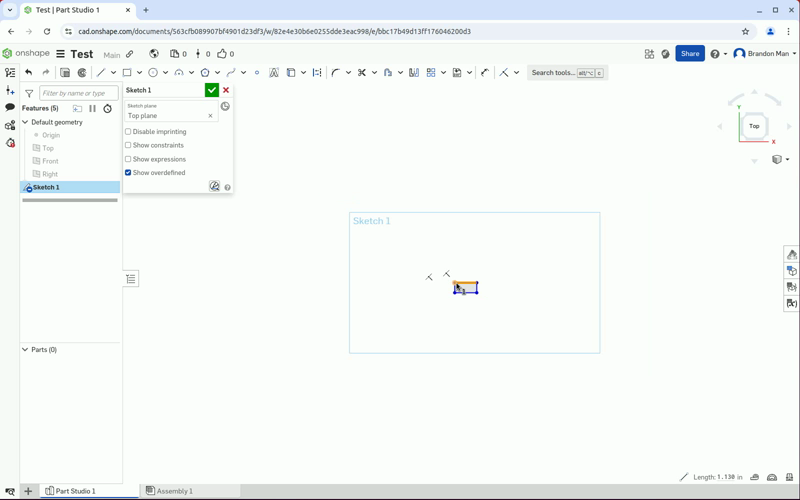
scroll(-6)
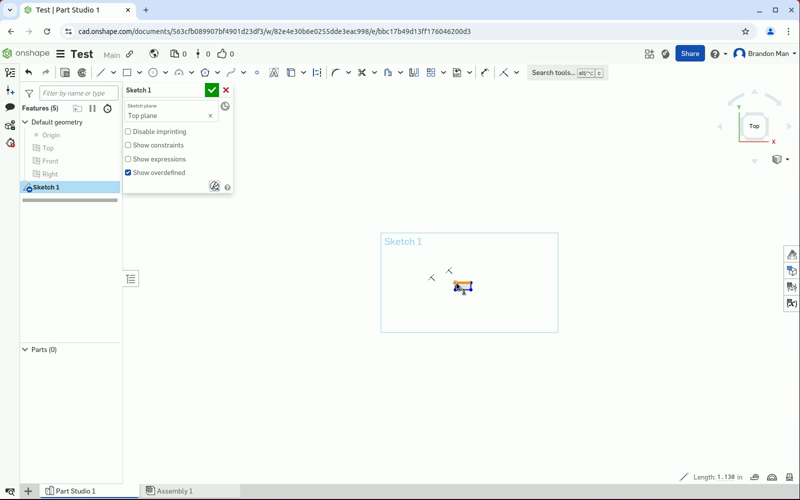
scroll(-6)
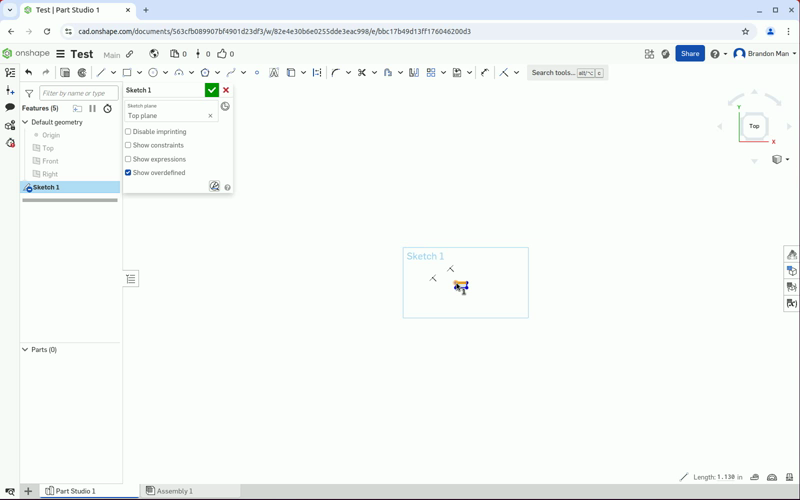
scroll(-6)
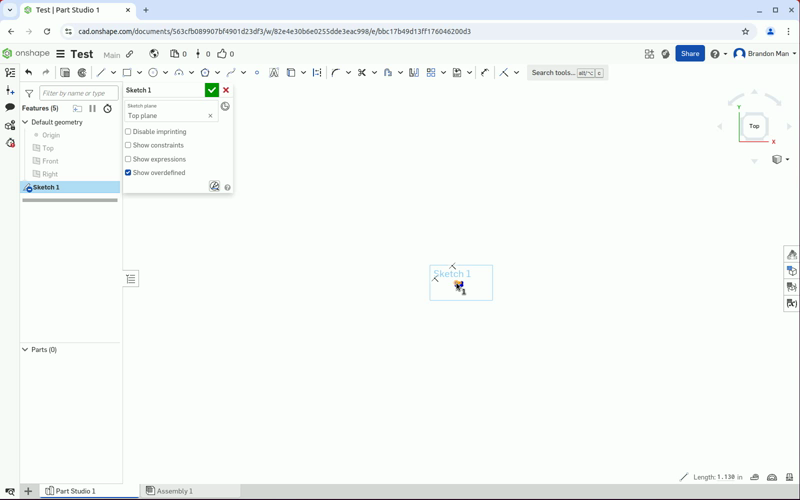
mouse_move(73, 352)
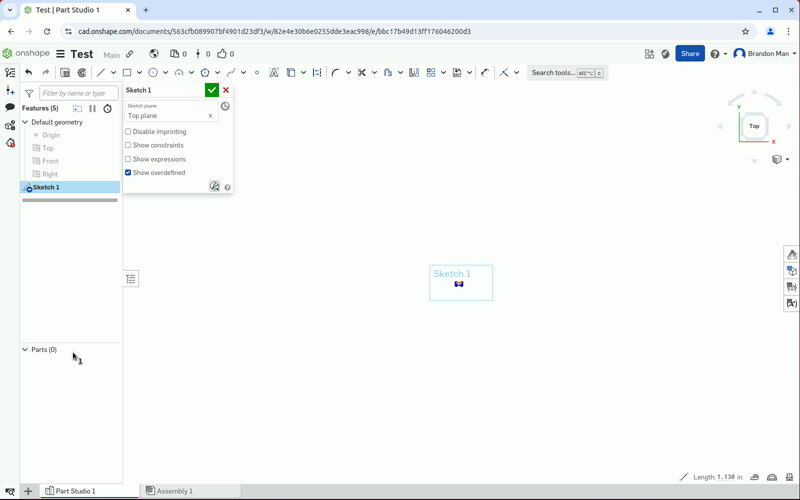
key(shift+y)
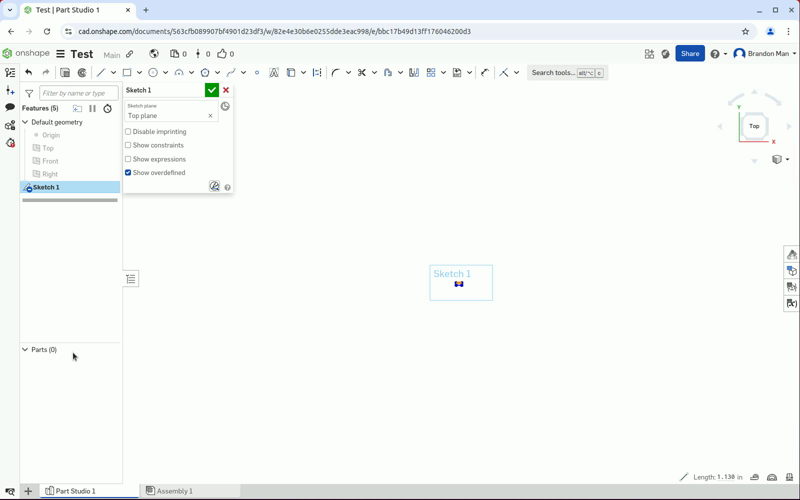
key(shift+e)
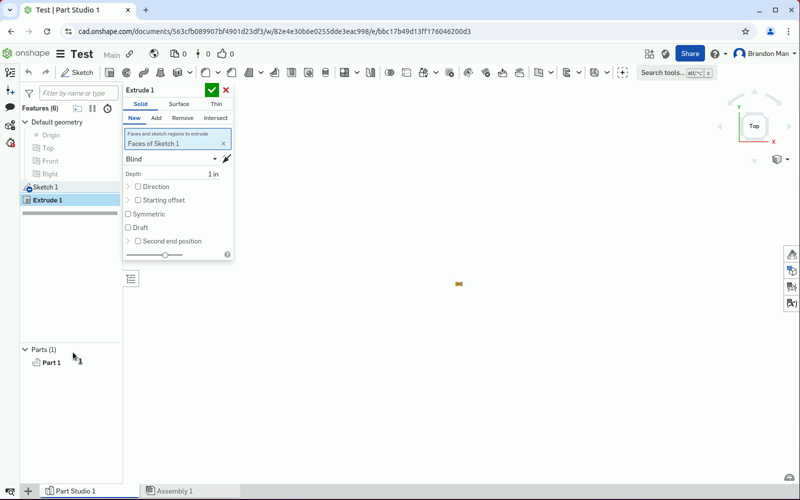
mouse_move(143, 106)
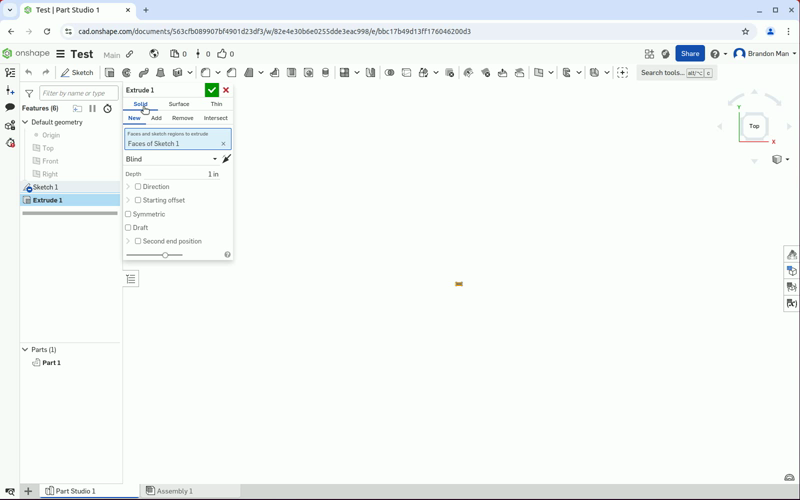
click(143, 106)
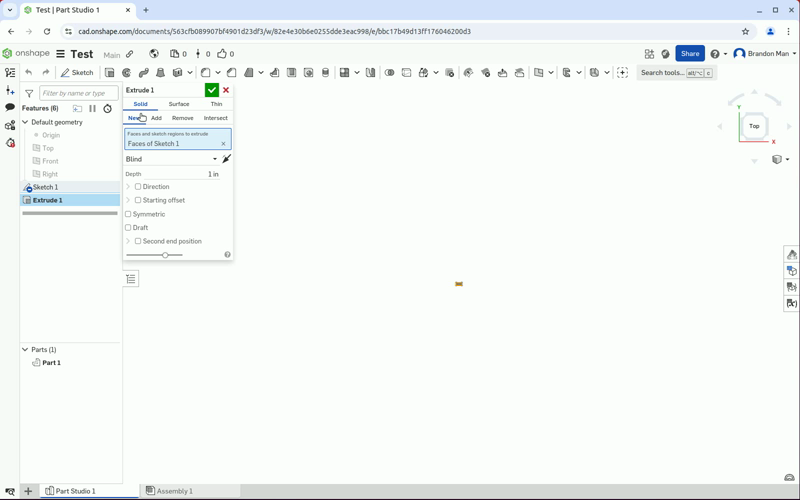
mouse_move(137, 120)
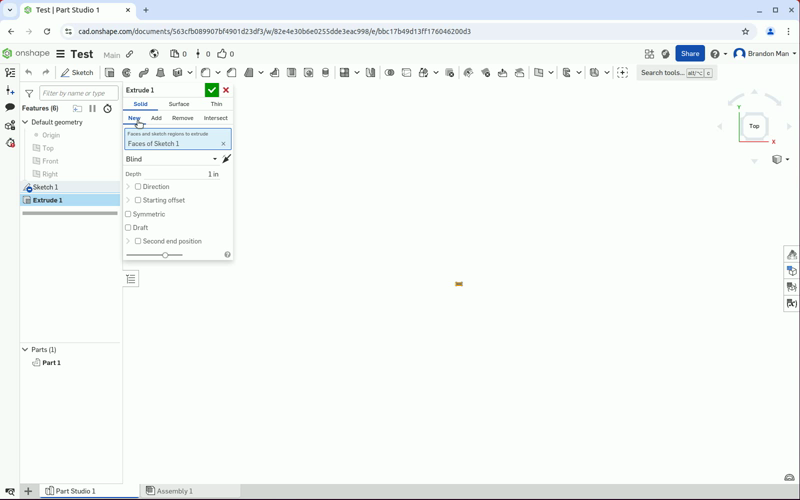
click(137, 120)
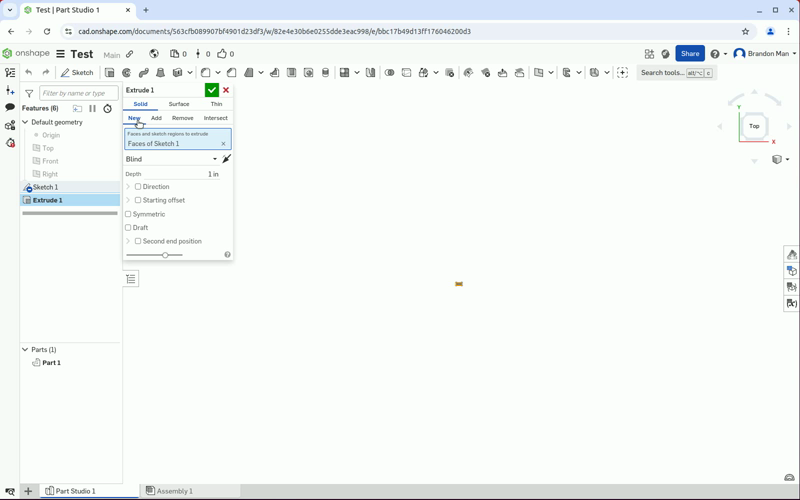
key(tab, 4)
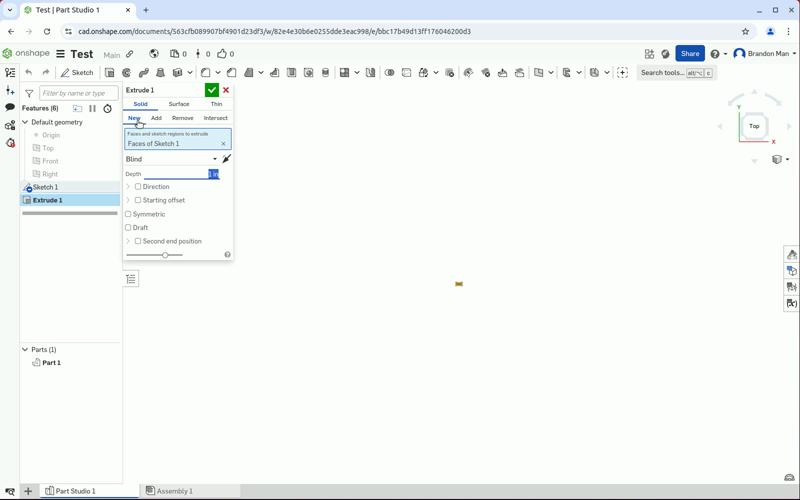
text(23.108)
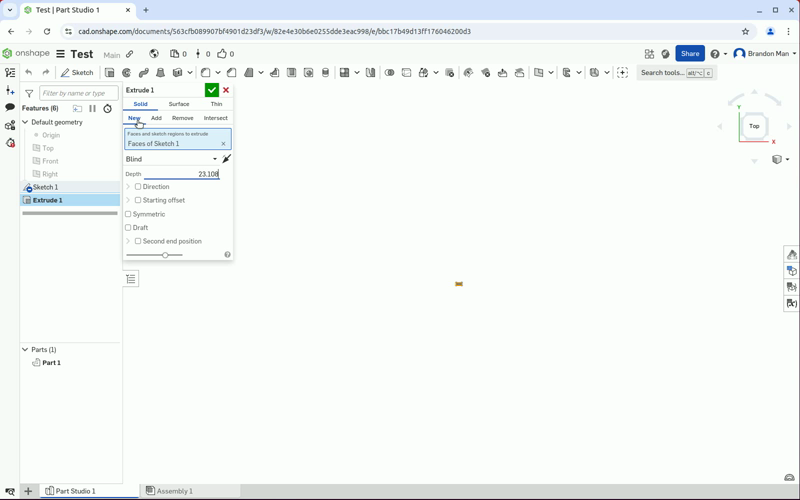
key(enter)
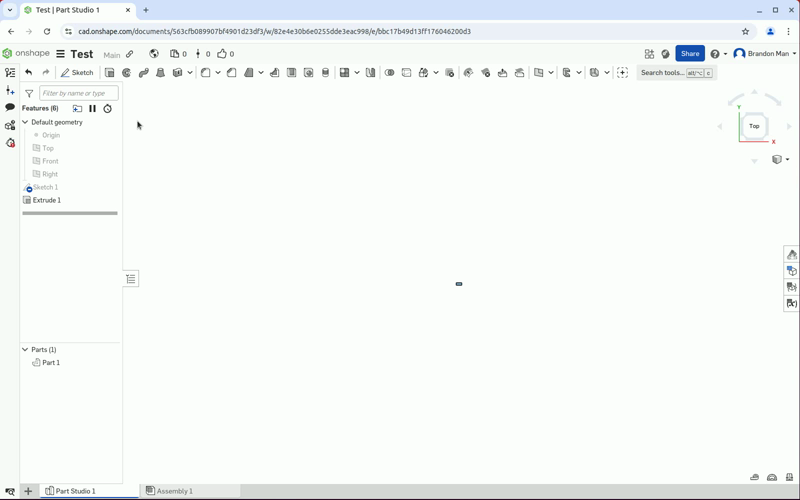
key(shift+h)
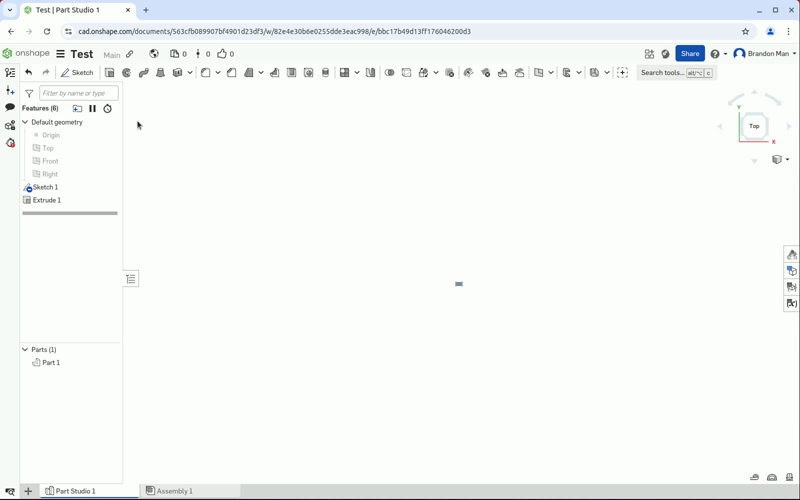
key(shift+h)
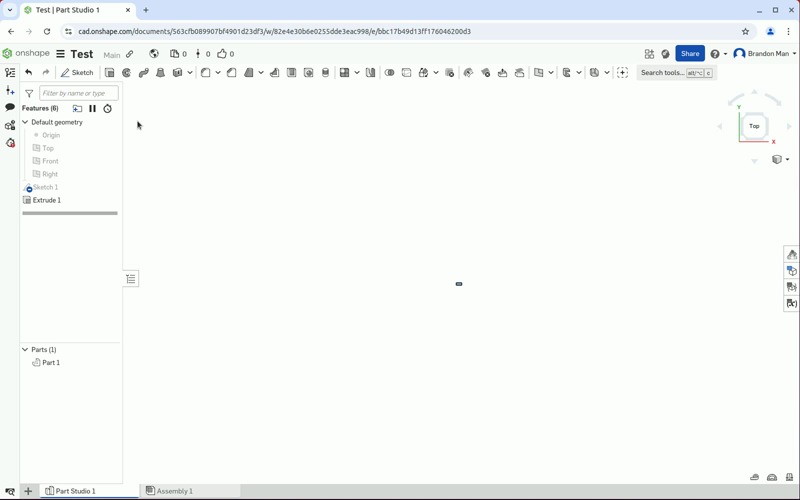
mouse_move(73, 189)
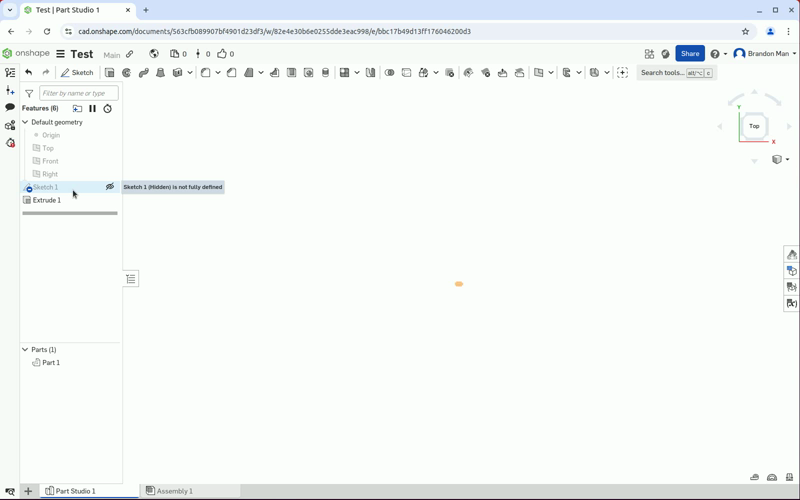
click(73, 189)
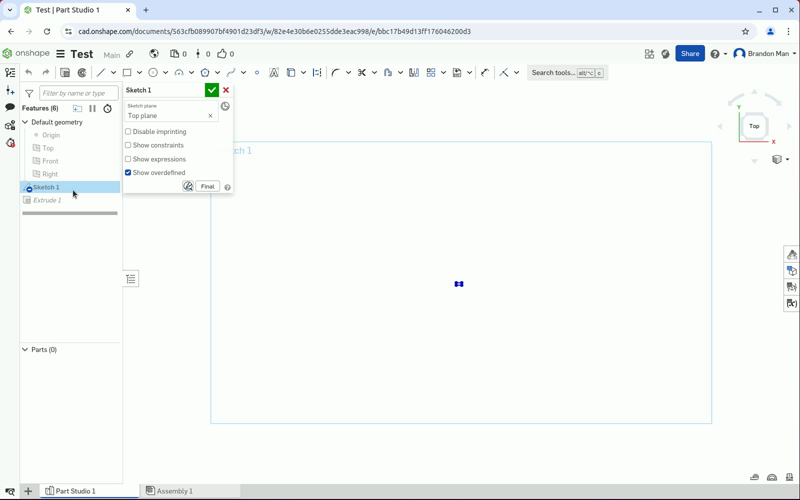
mouse_move(229, 92)
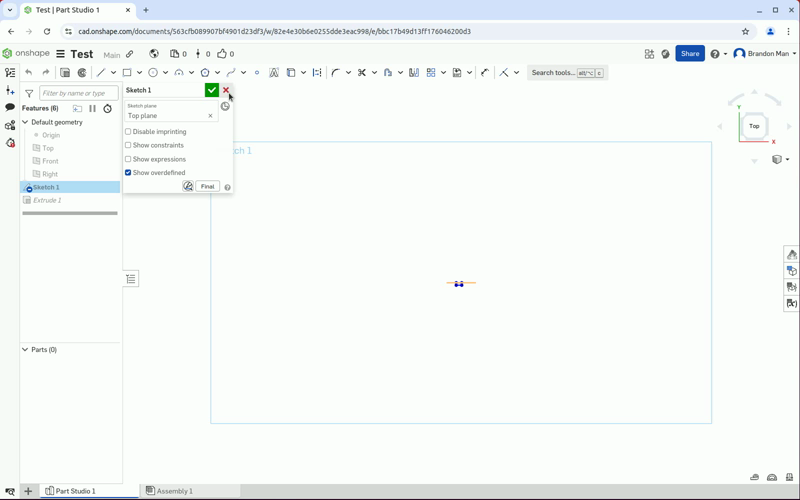
click(229, 92)
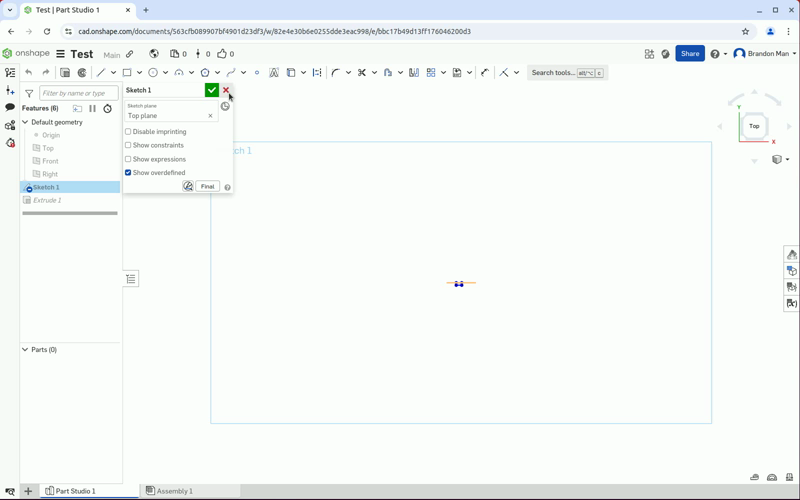
key(shift+s)
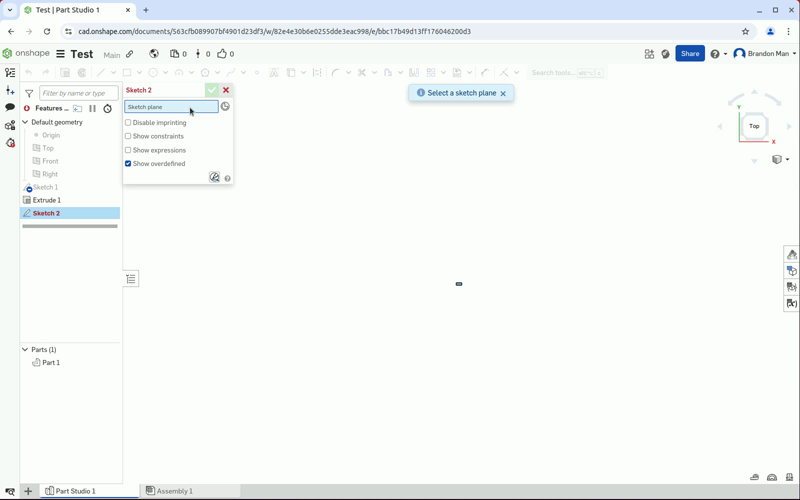
mouse_move(73, 150)
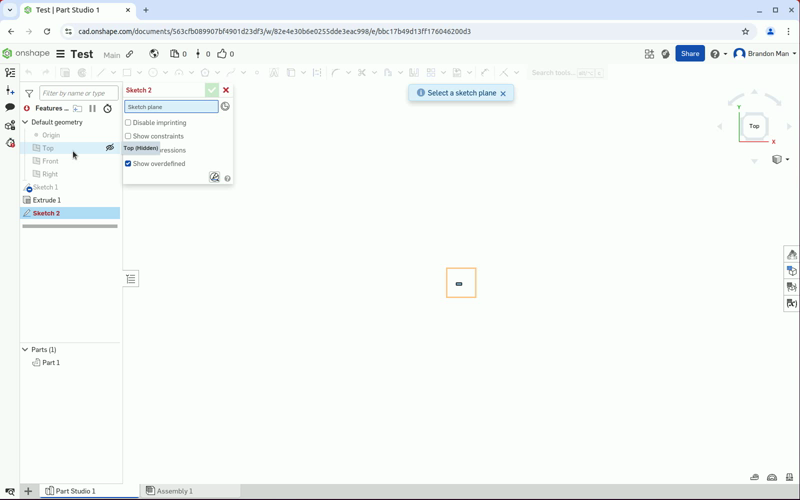
click(73, 150)
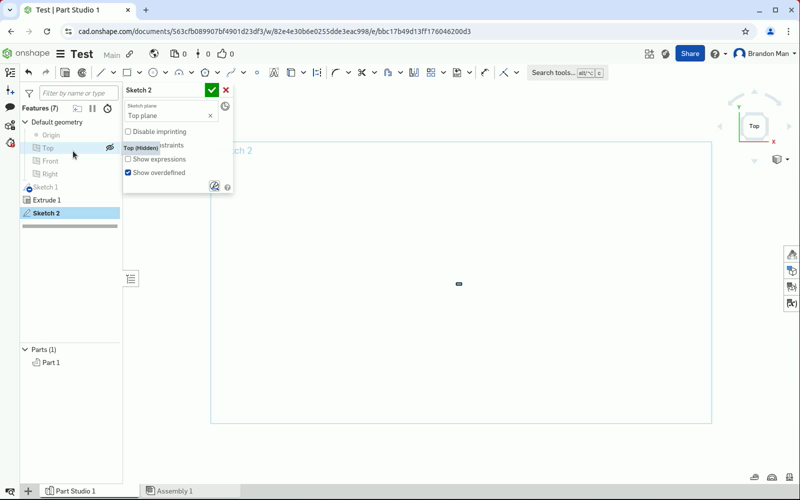
mouse_move(73, 352)
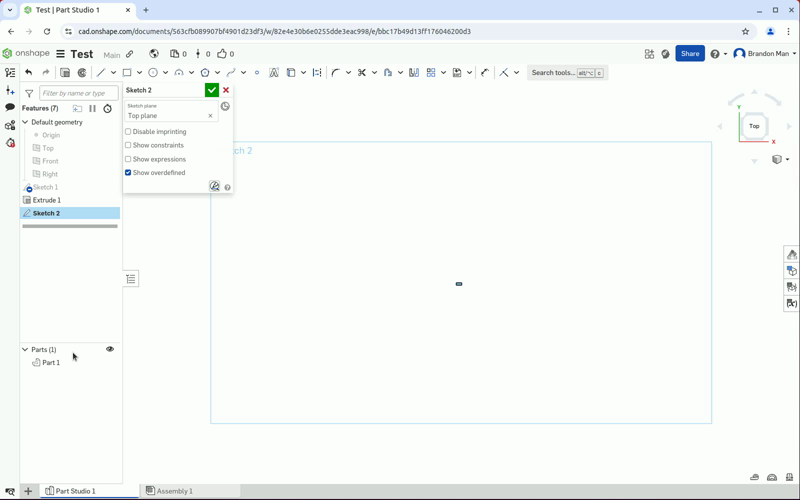
key(y)
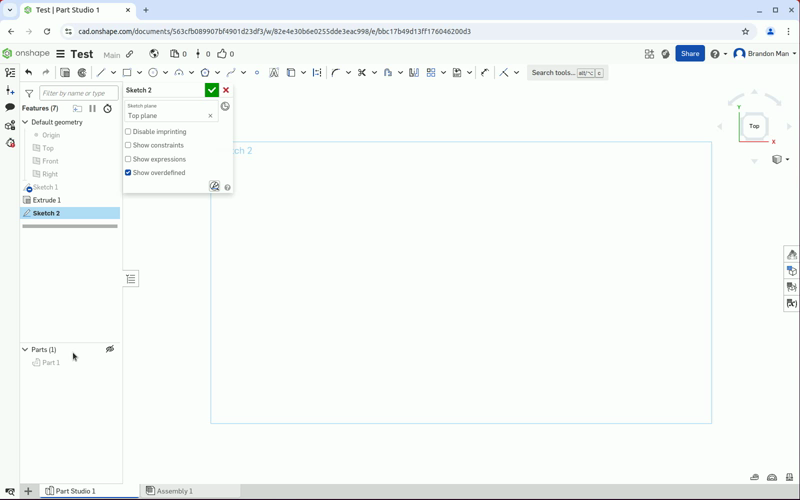
key(l)
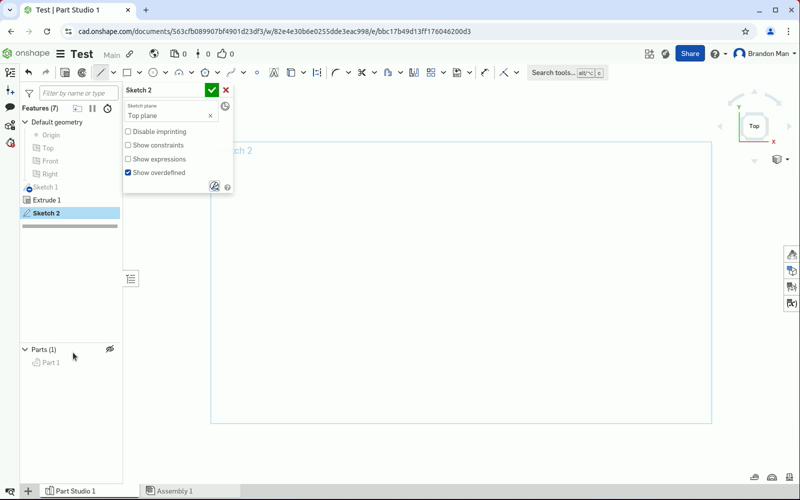
key_down(shift)
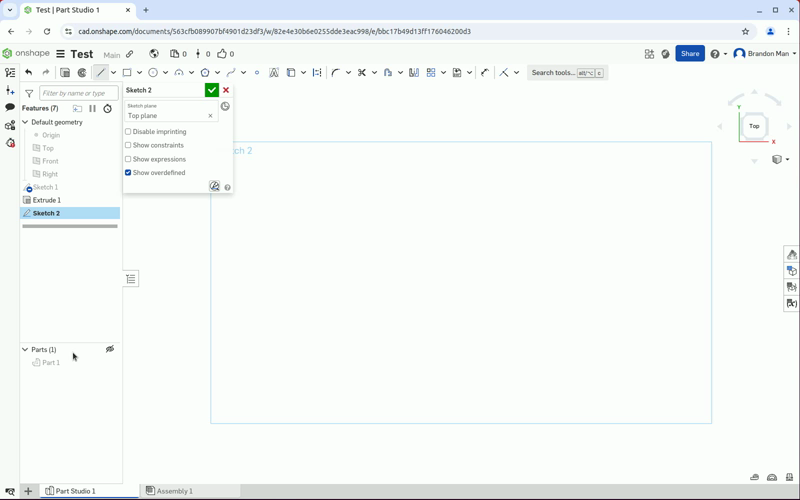
mouse_move(460, 282)
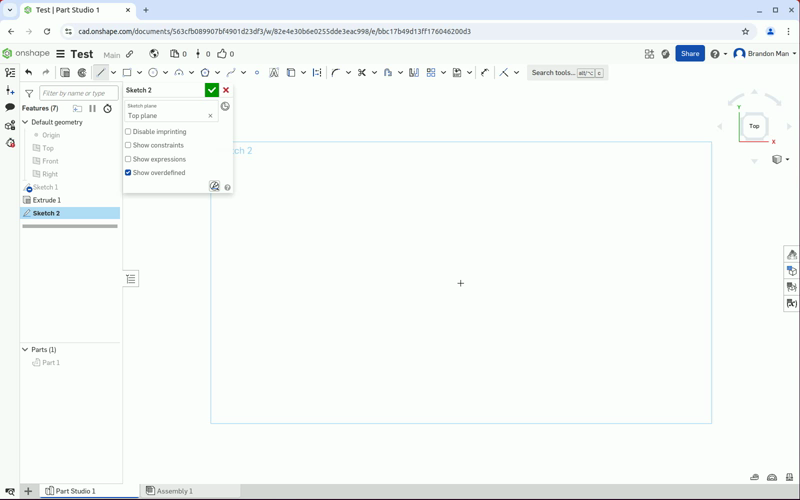
click(460, 282)
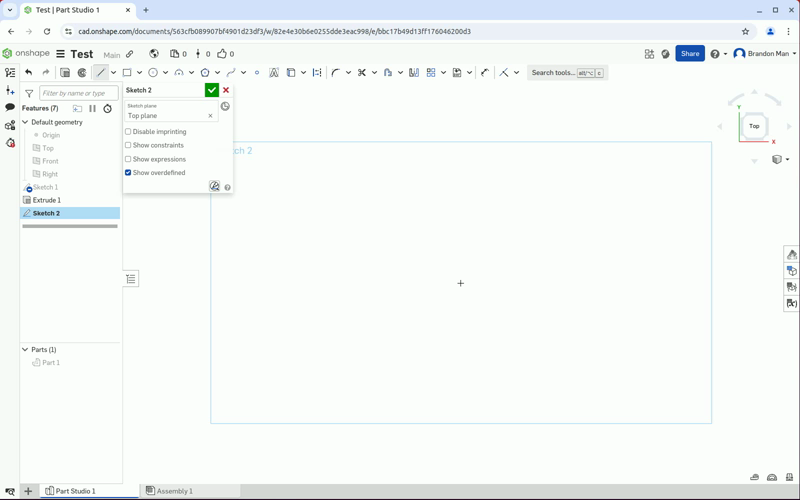
key_up(shift)
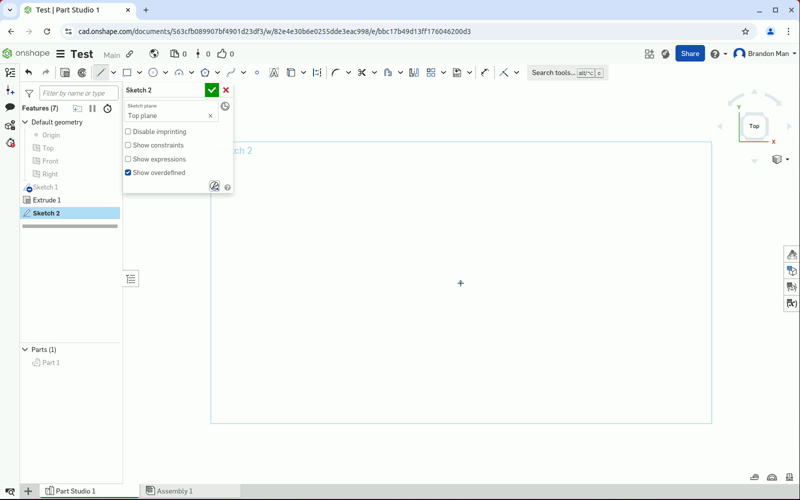
key_down(shift)
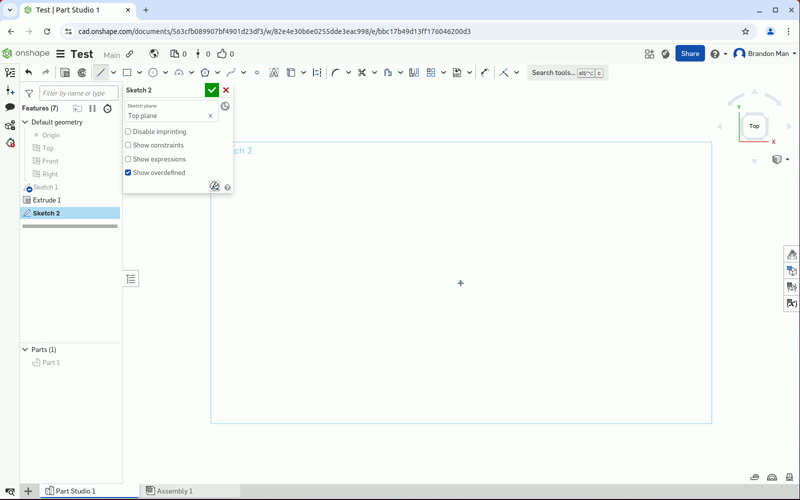
mouse_move(490, 282)
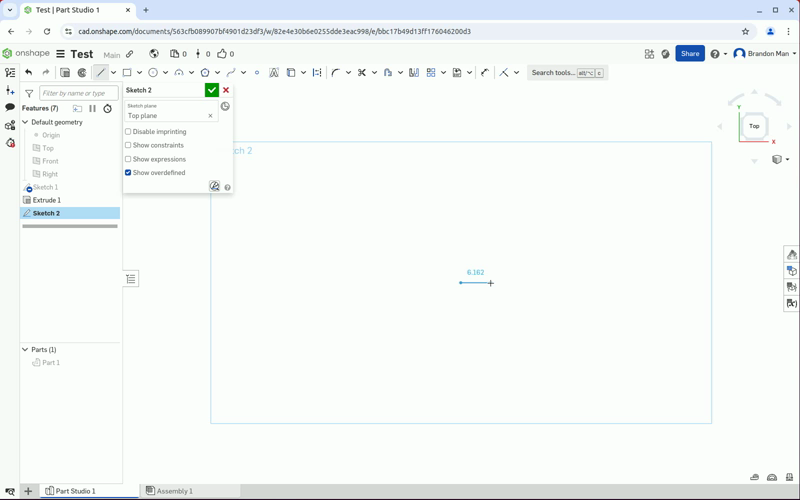
mouse_move(492, 282)
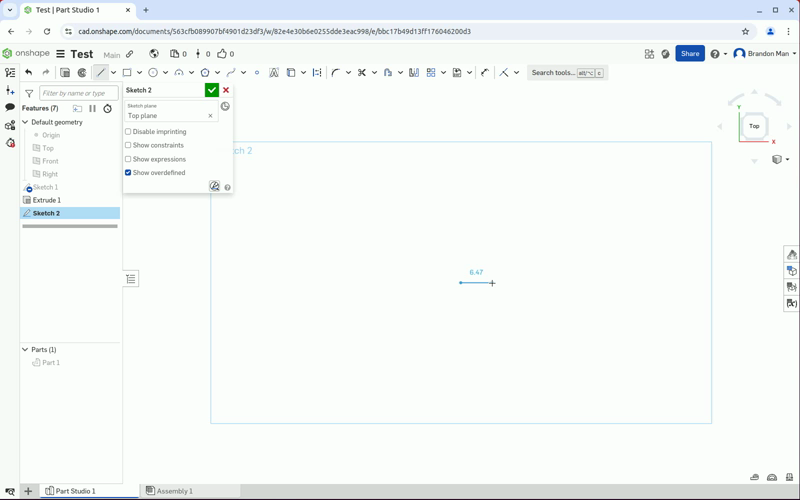
click(492, 282)
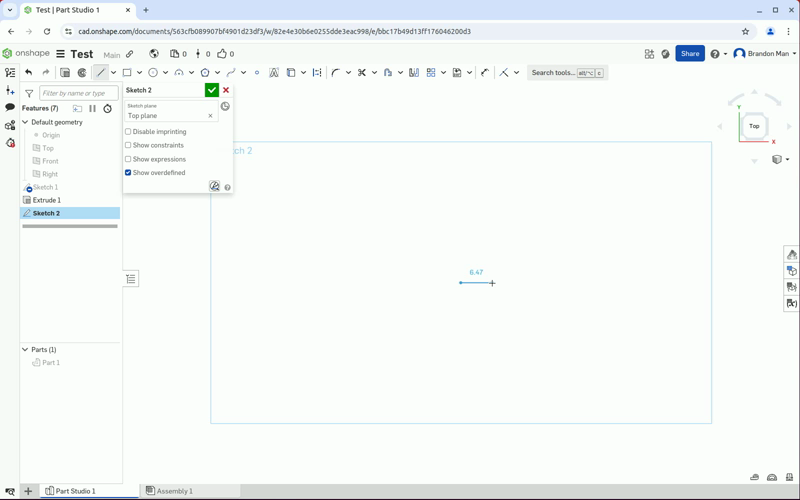
key_up(shift)
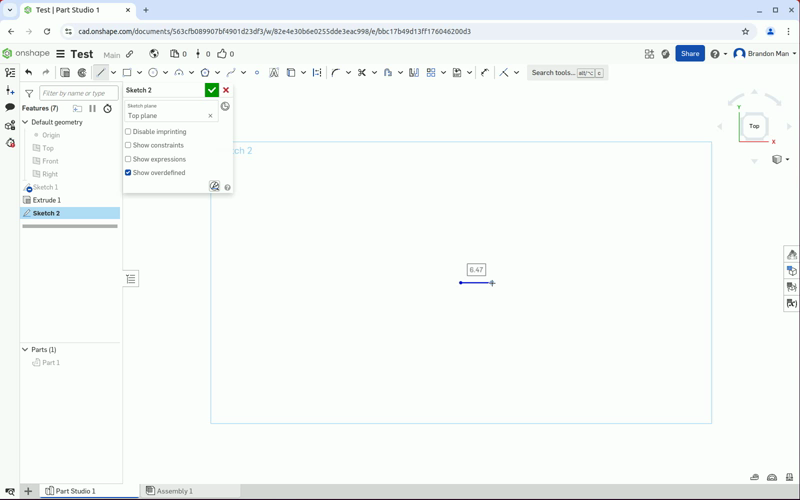
key_down(shift)
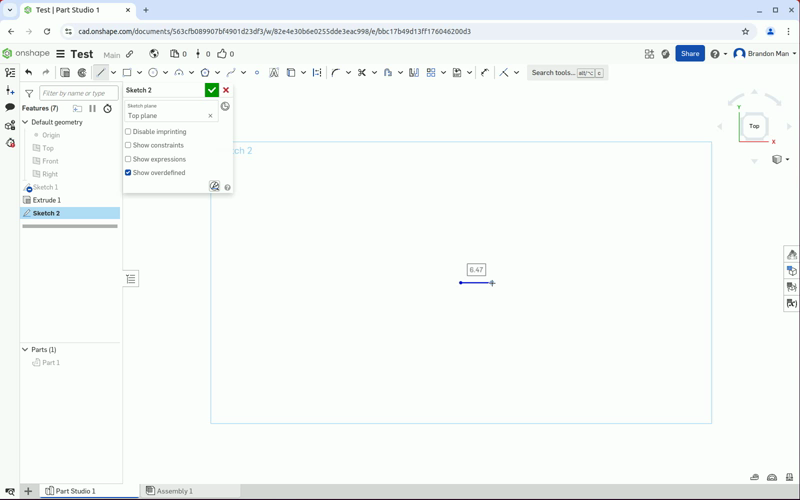
mouse_move(522, 282)
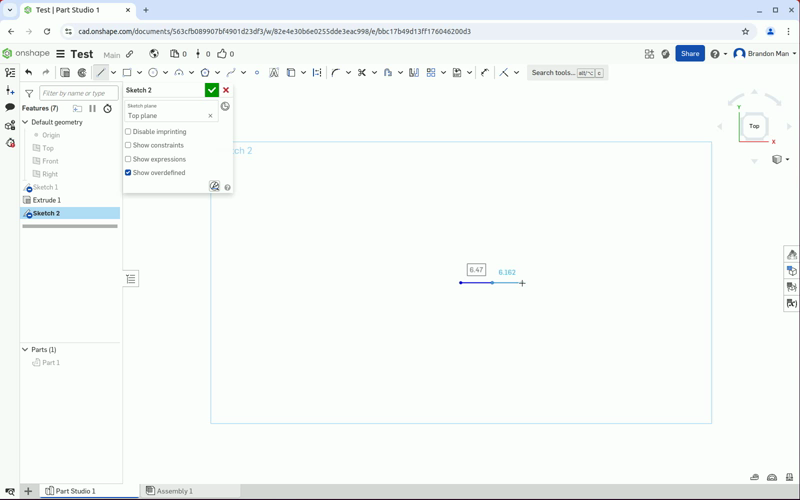
mouse_move(492, 278)
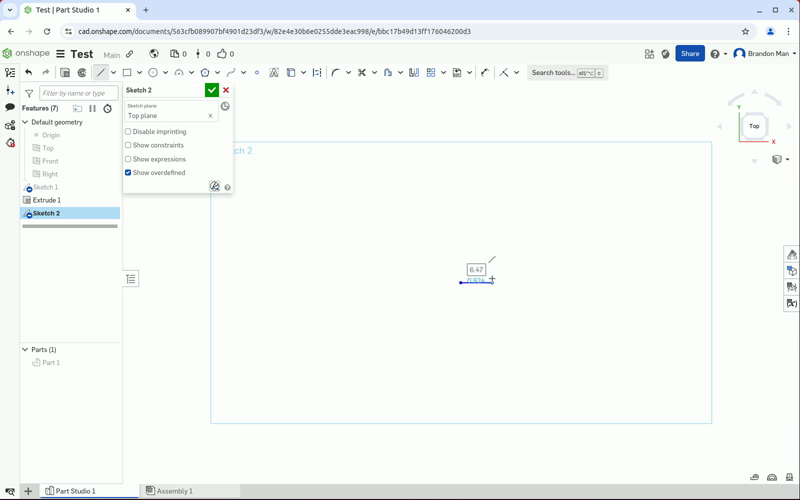
scroll(6)
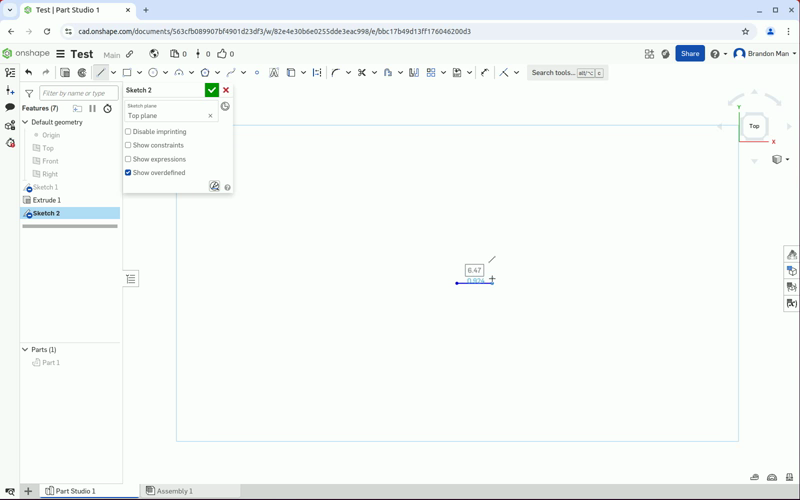
scroll(6)
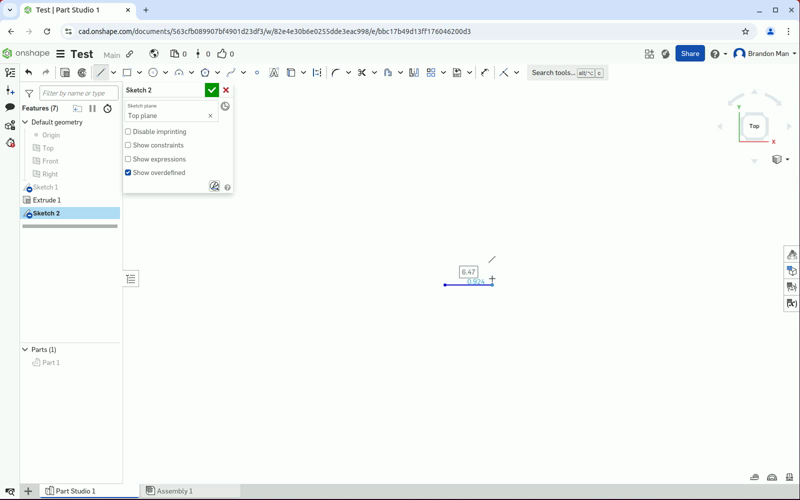
scroll(6)
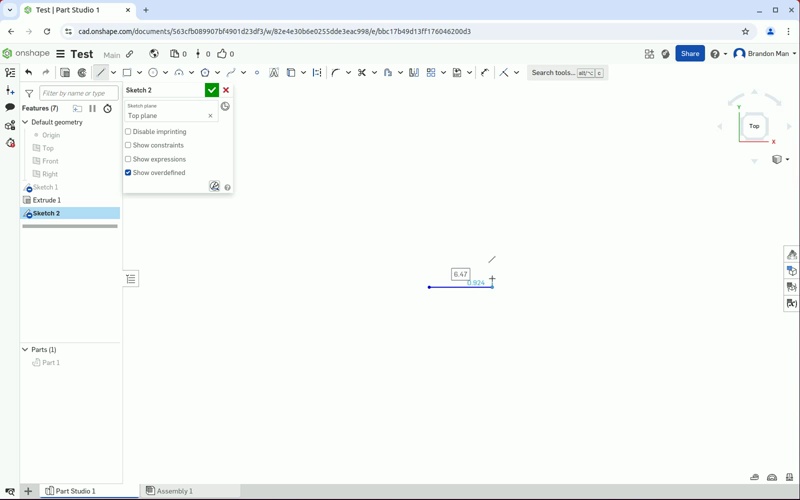
scroll(6)
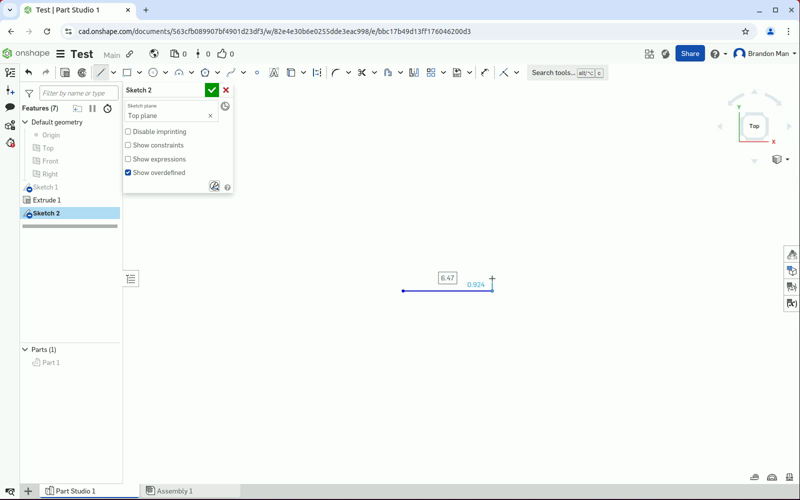
scroll(6)
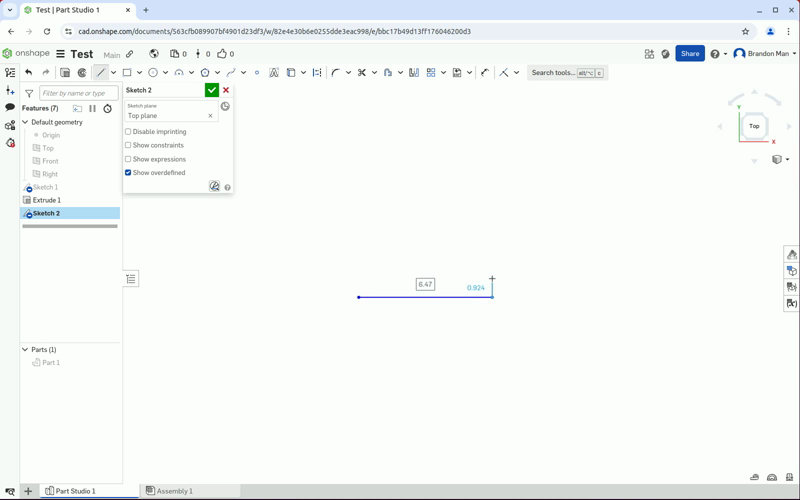
scroll(6)
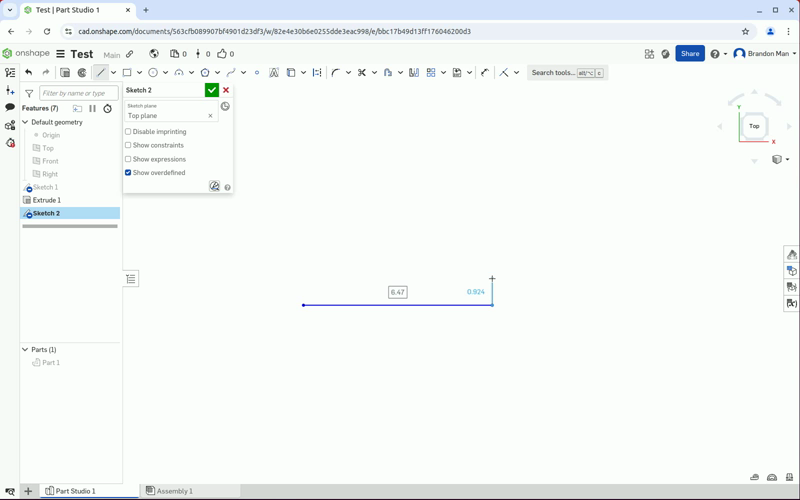
scroll(6)
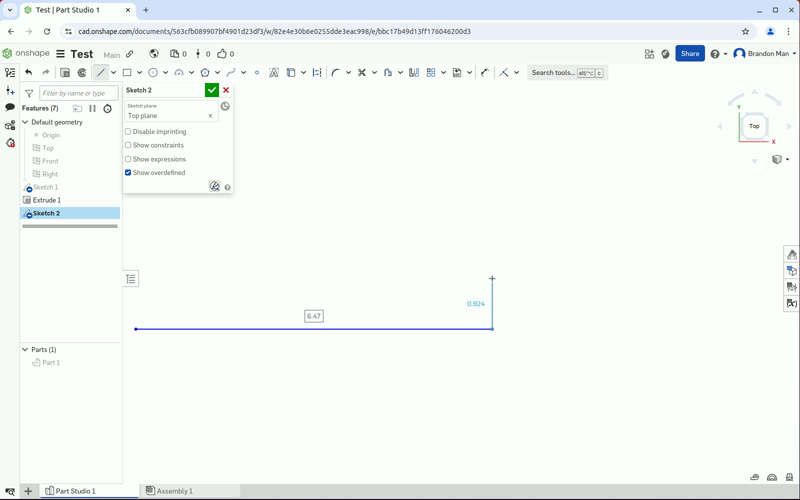
click(492, 278)
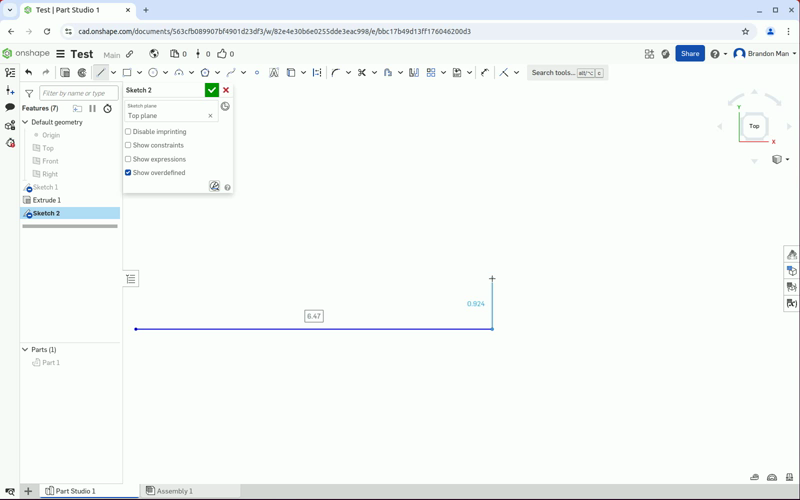
scroll(-6)
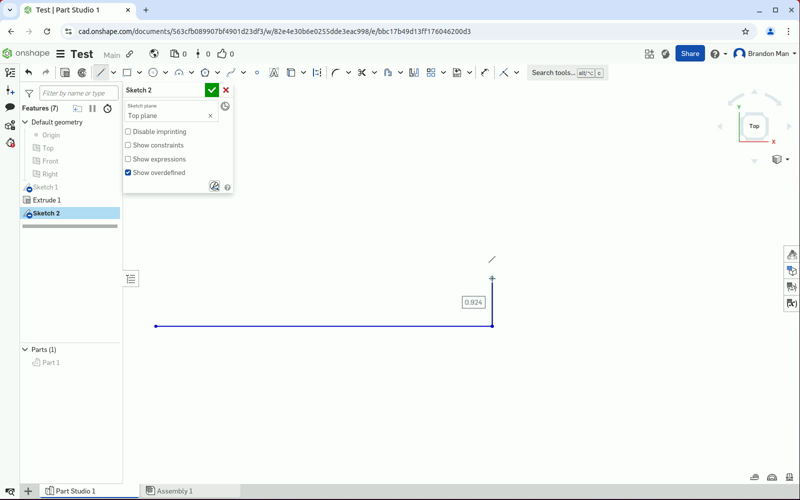
scroll(-6)
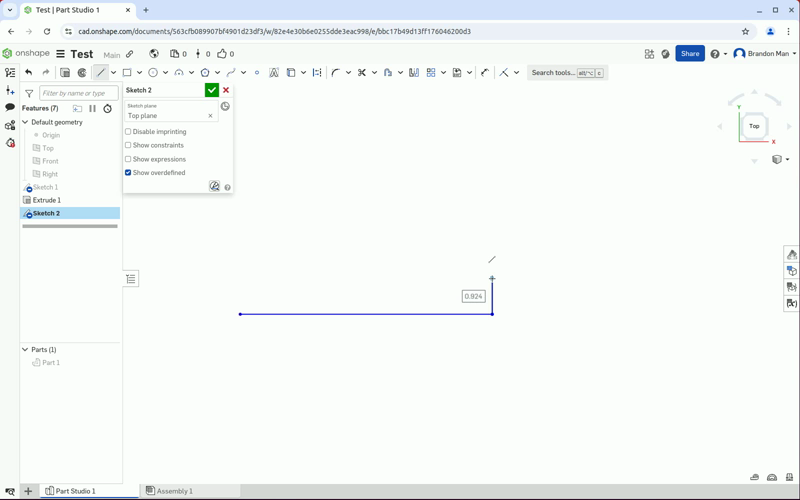
scroll(-6)
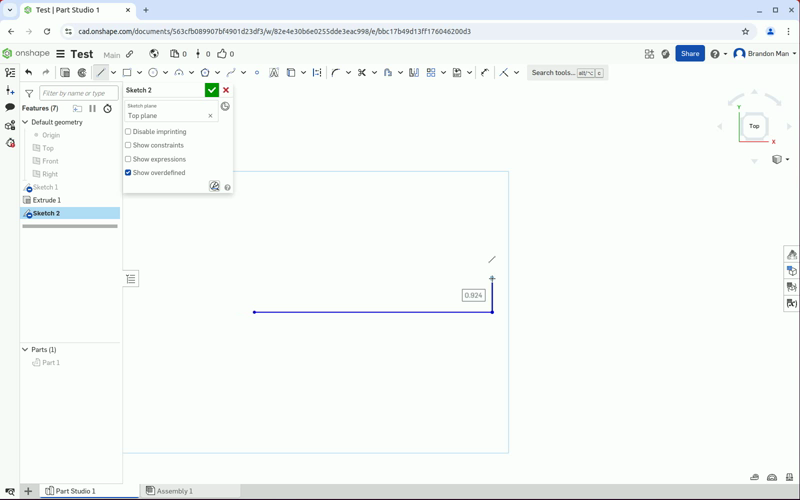
scroll(-6)
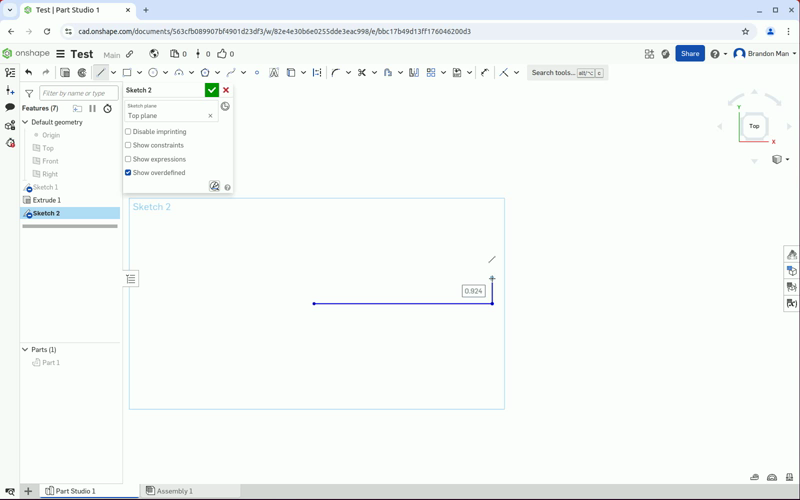
scroll(-6)
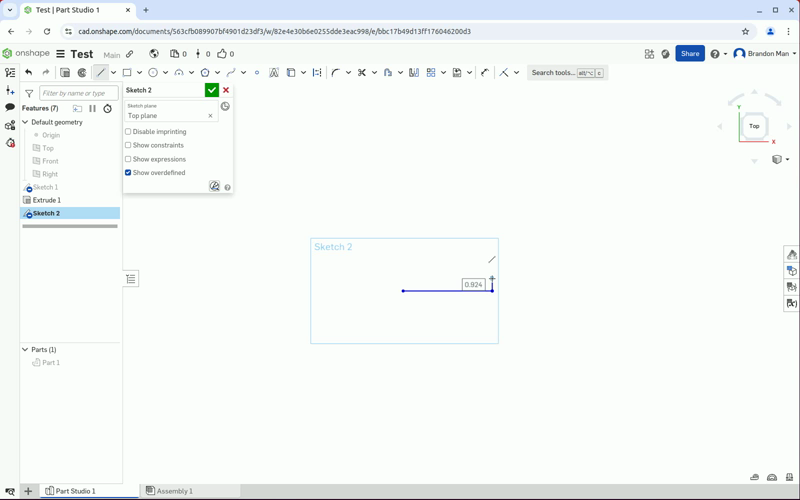
scroll(-6)
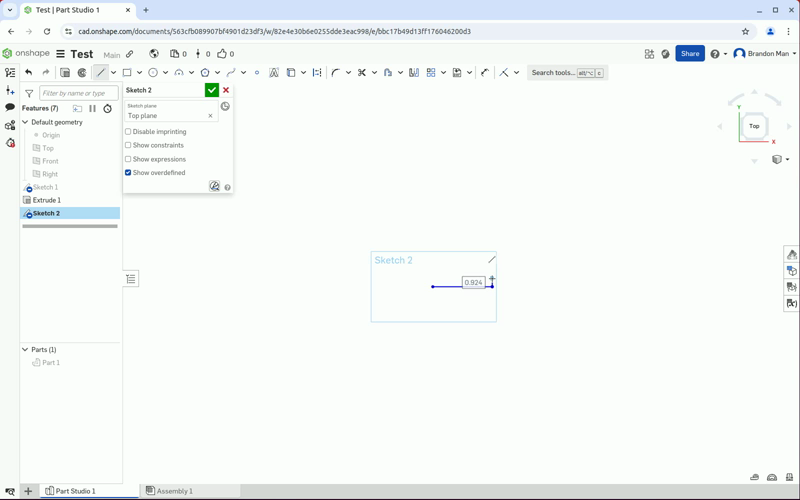
scroll(-6)
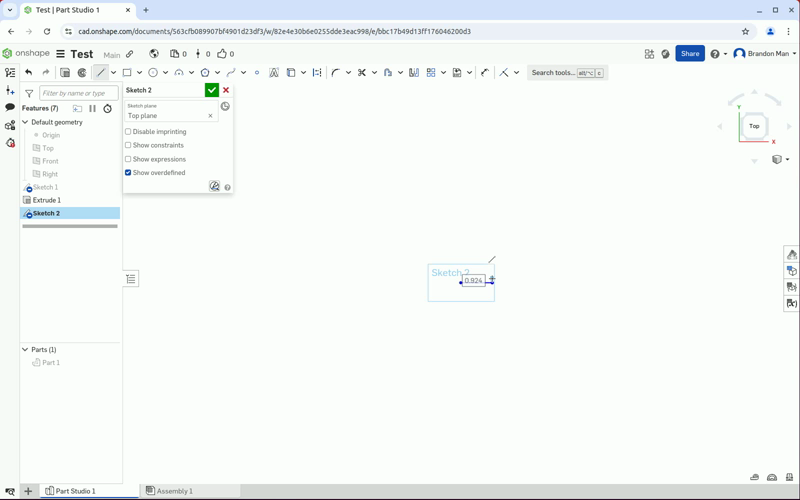
key_up(shift)
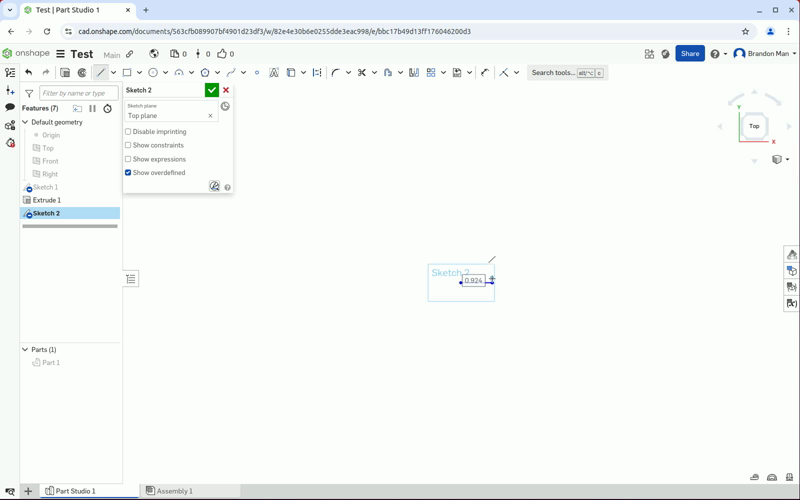
key_down(shift)
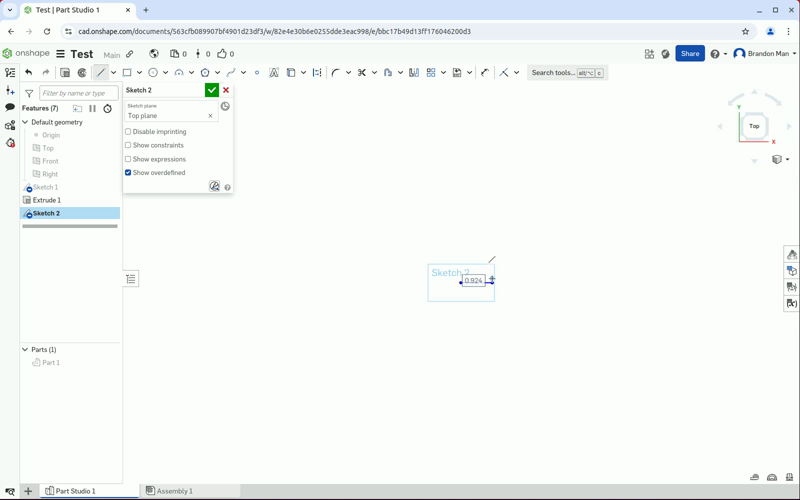
mouse_move(522, 278)
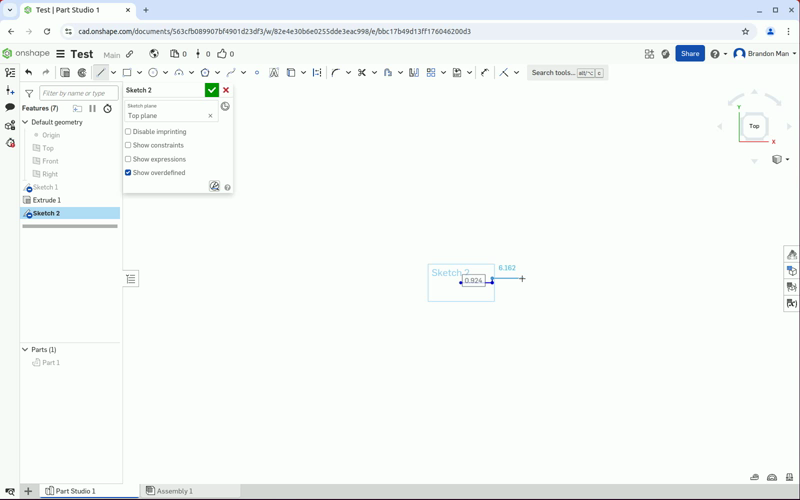
mouse_move(460, 278)
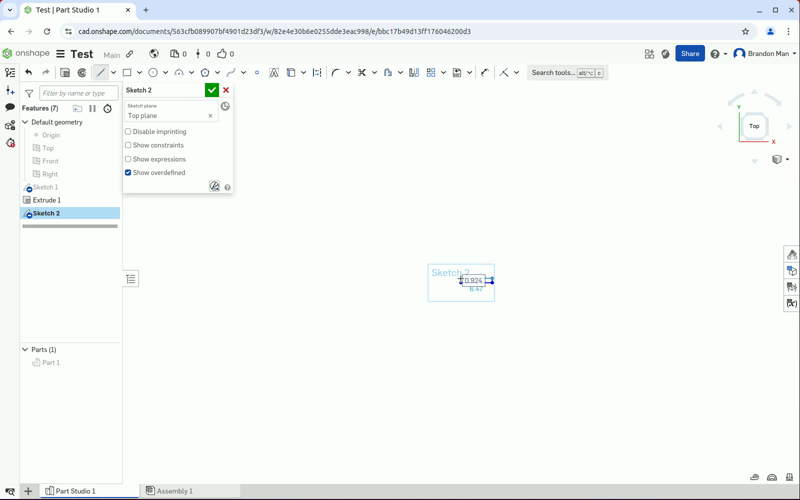
click(460, 278)
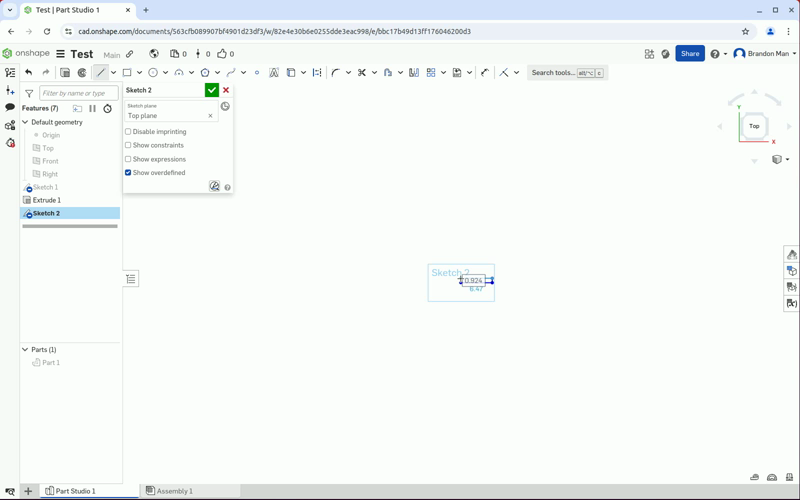
key_up(shift)
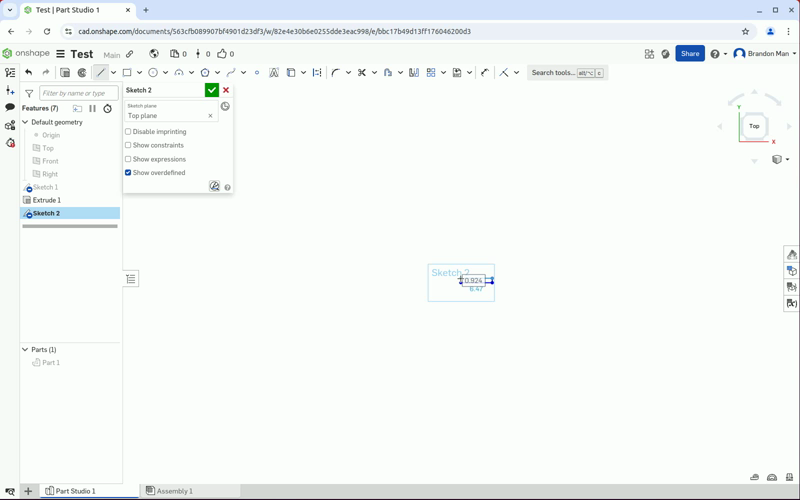
mouse_move(490, 278)
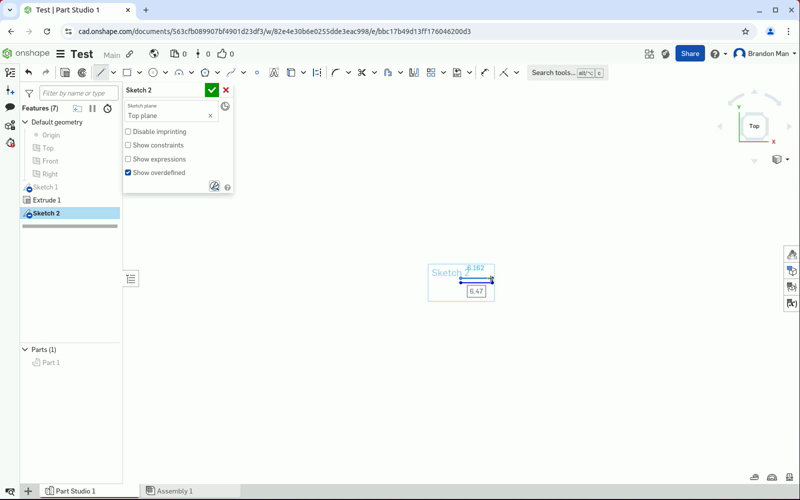
key_down(shift)
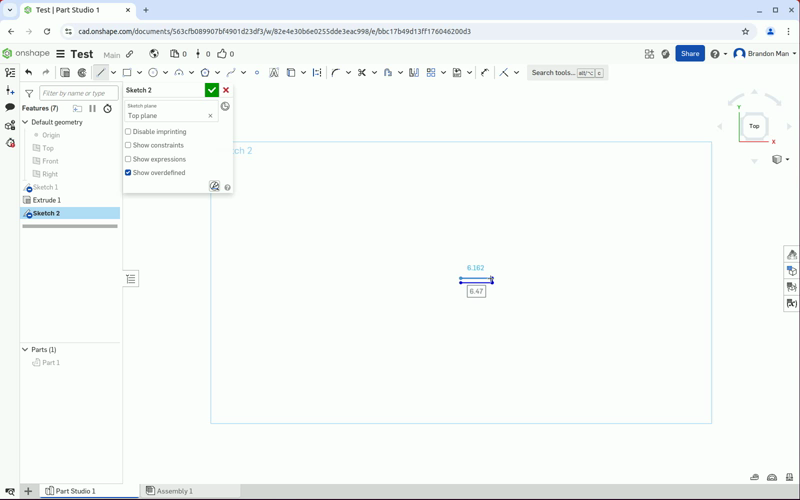
mouse_move(460, 282)
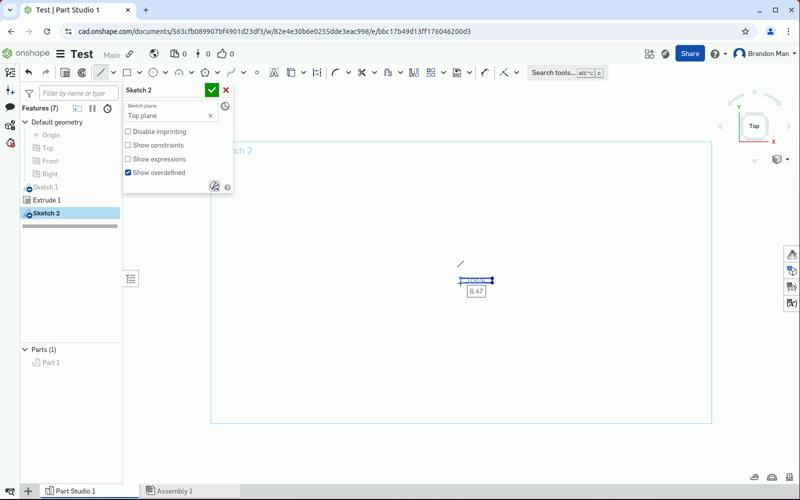
scroll(6)
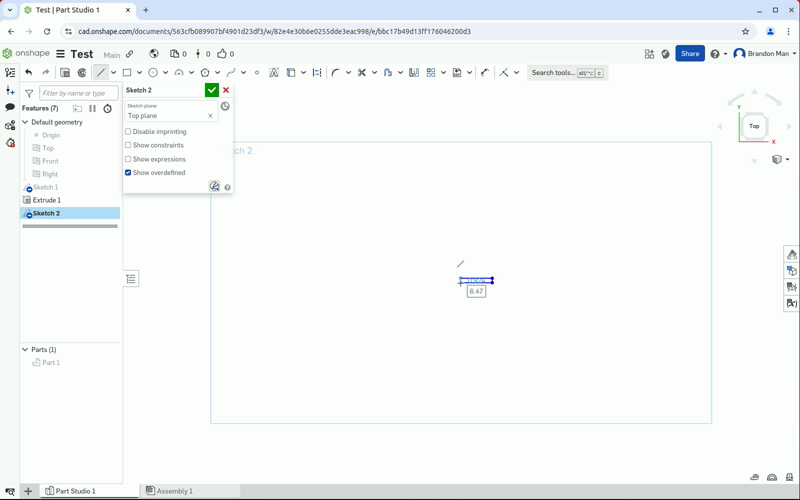
scroll(6)
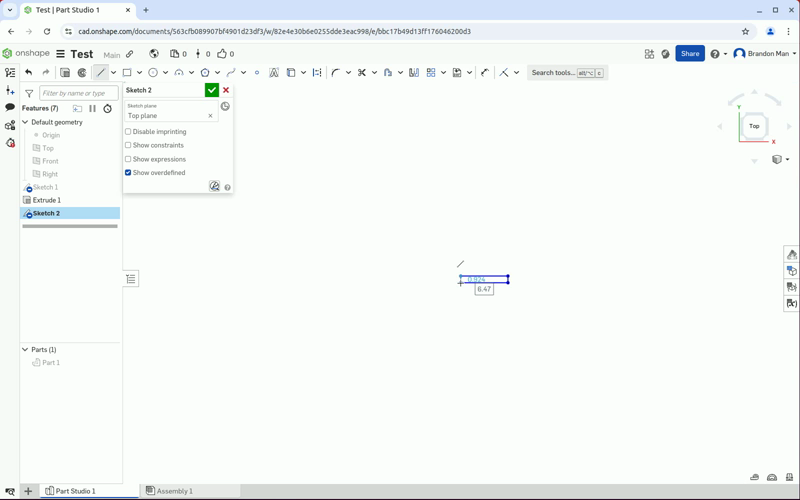
scroll(6)
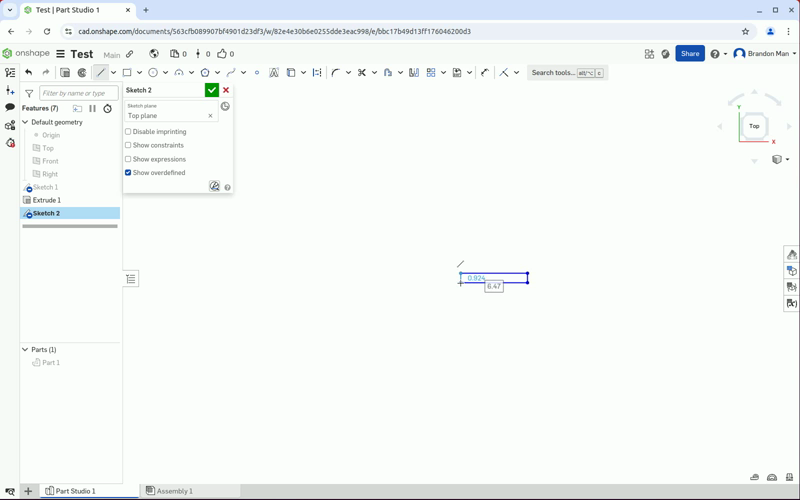
scroll(6)
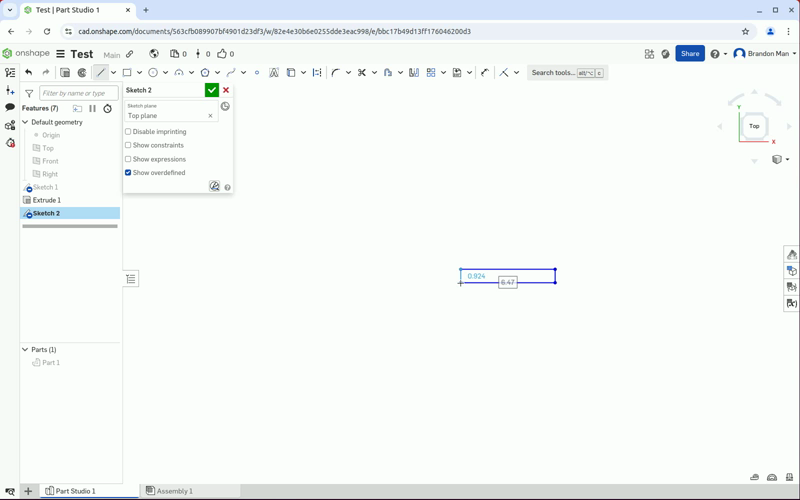
scroll(6)
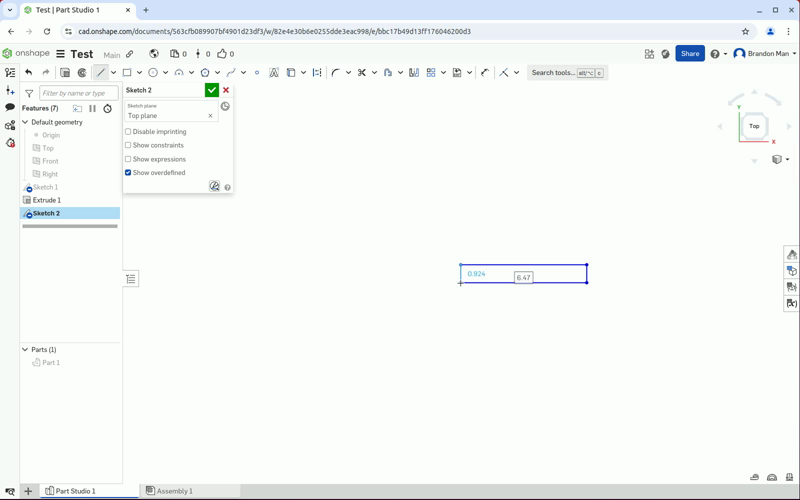
scroll(6)
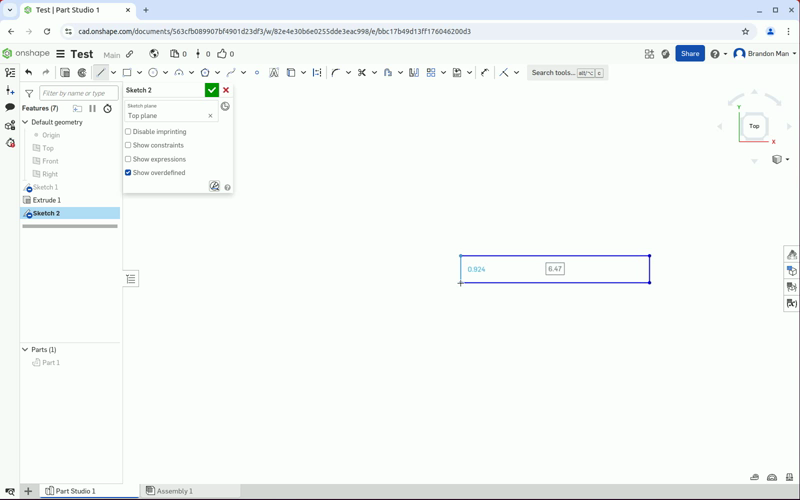
scroll(6)
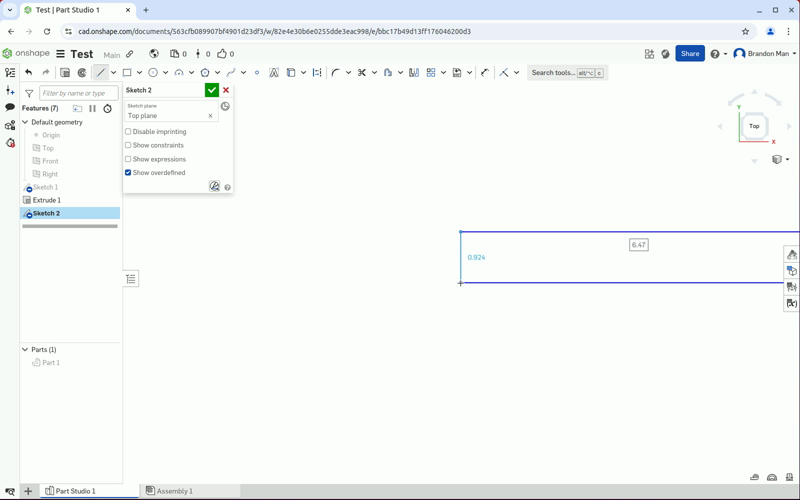
key_up(shift)
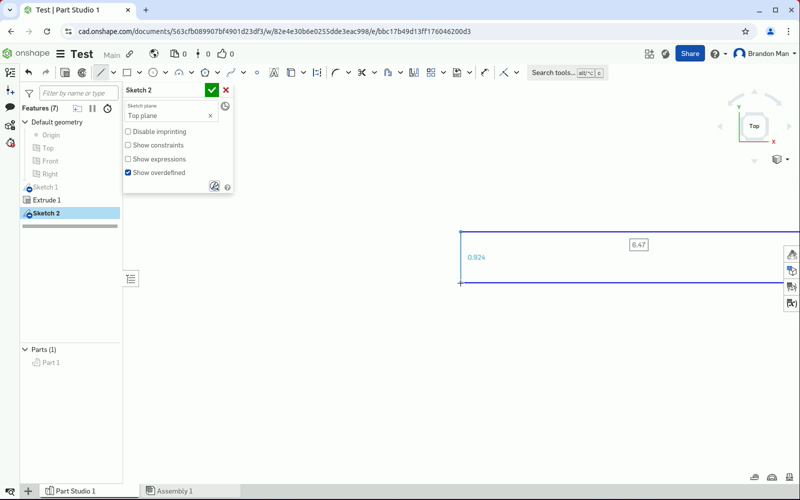
click(460, 282)
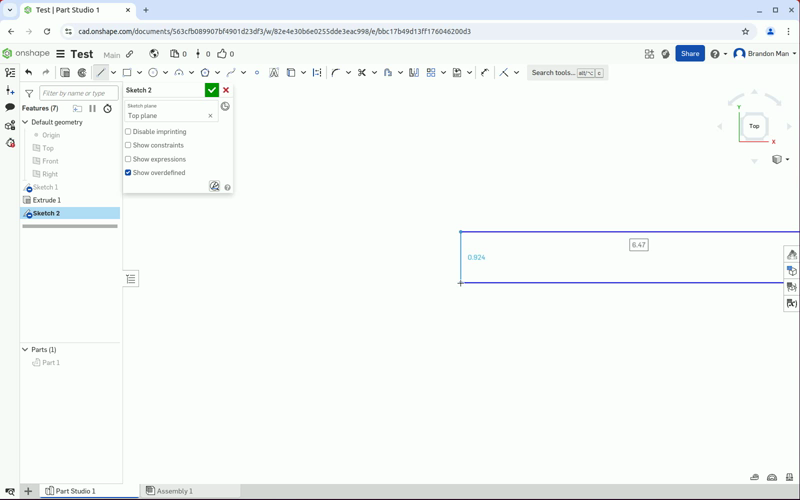
scroll(-6)
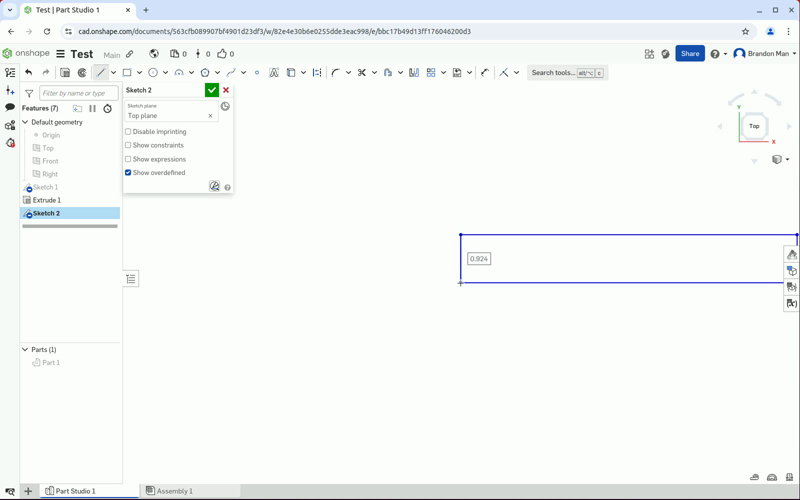
scroll(-6)
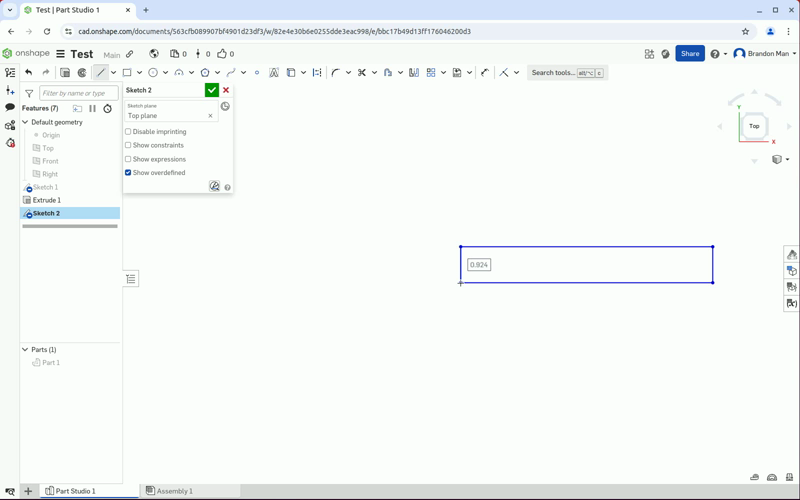
scroll(-6)
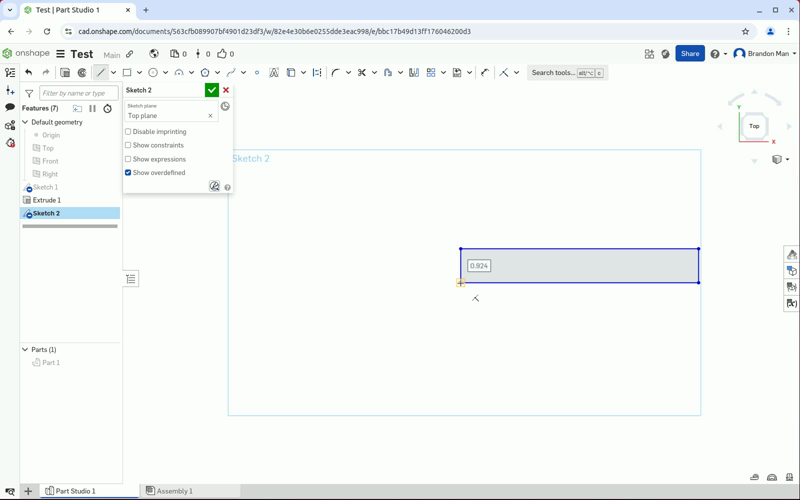
scroll(-6)
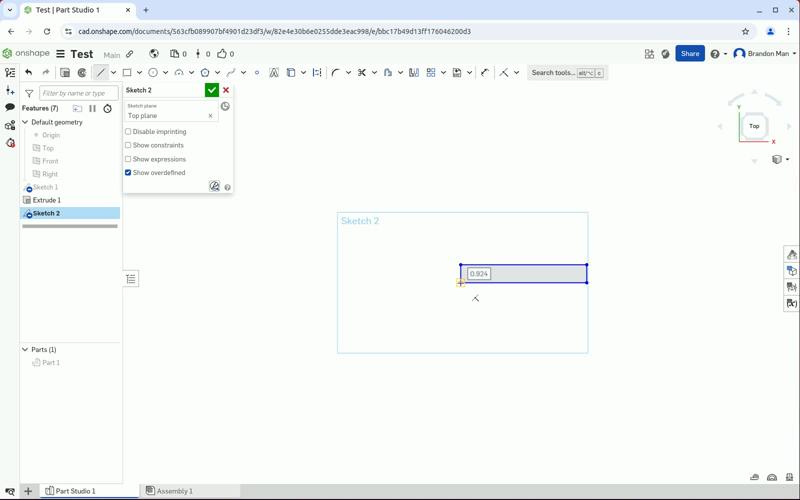
scroll(-6)
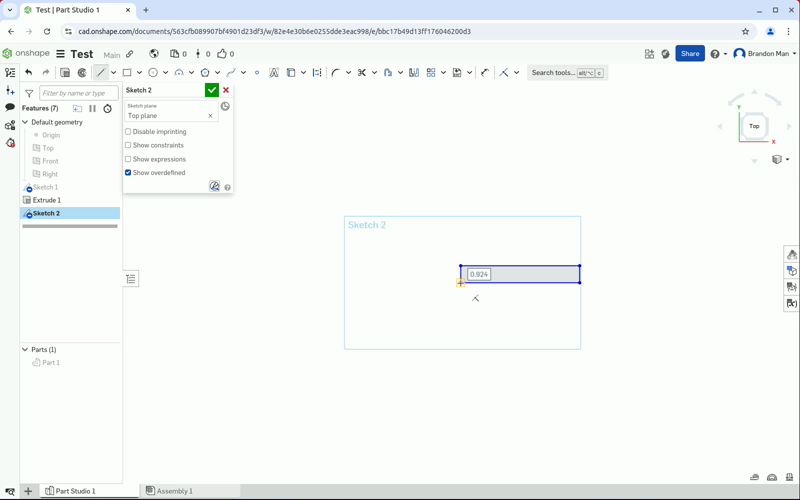
scroll(-6)
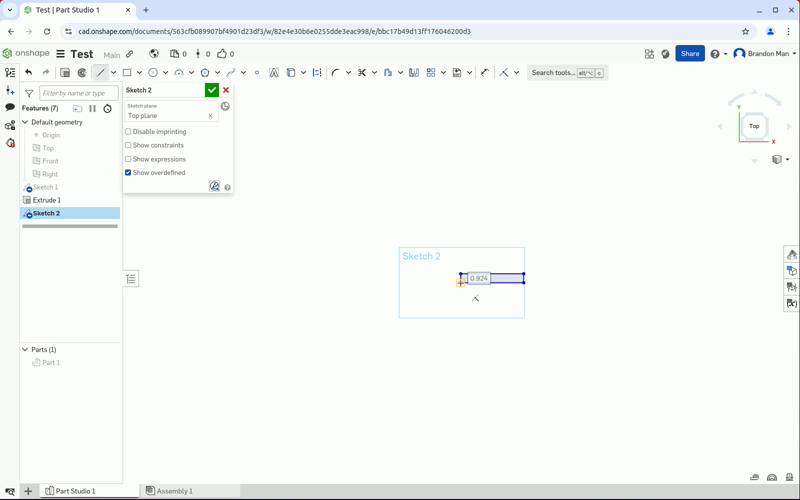
scroll(-6)
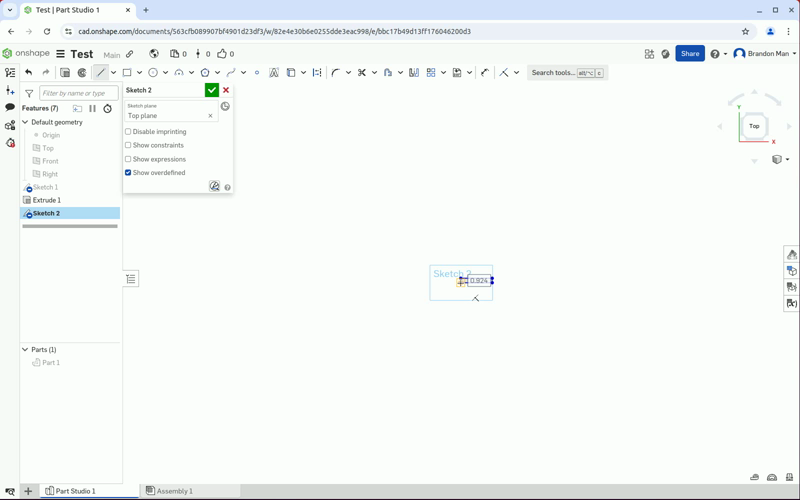
key(esc)
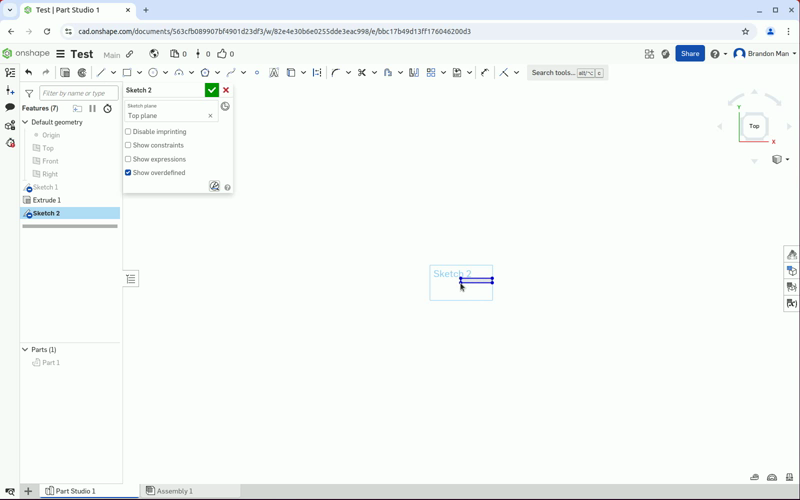
mouse_move(469, 278)
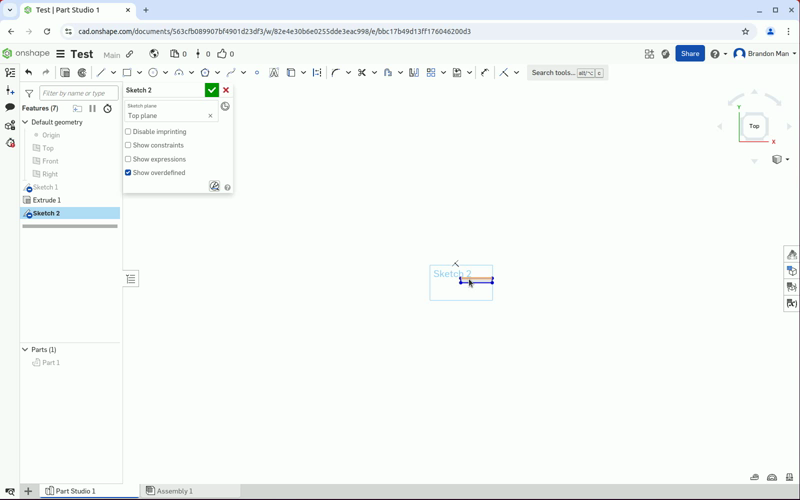
scroll(6)
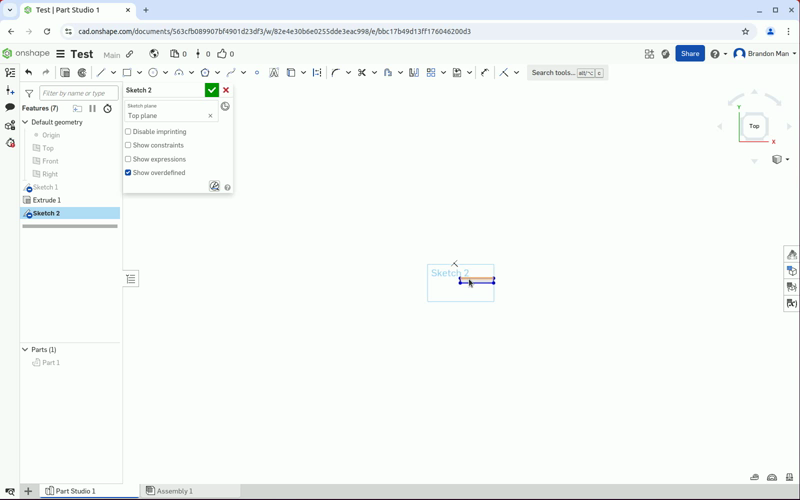
scroll(6)
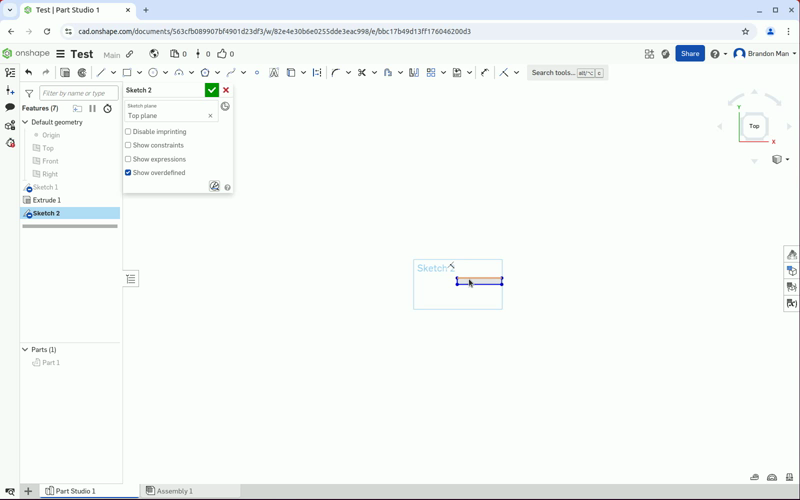
scroll(6)
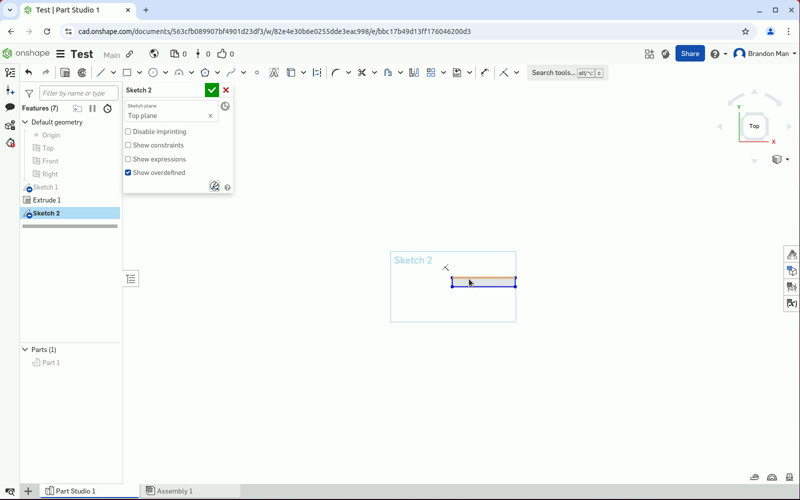
scroll(6)
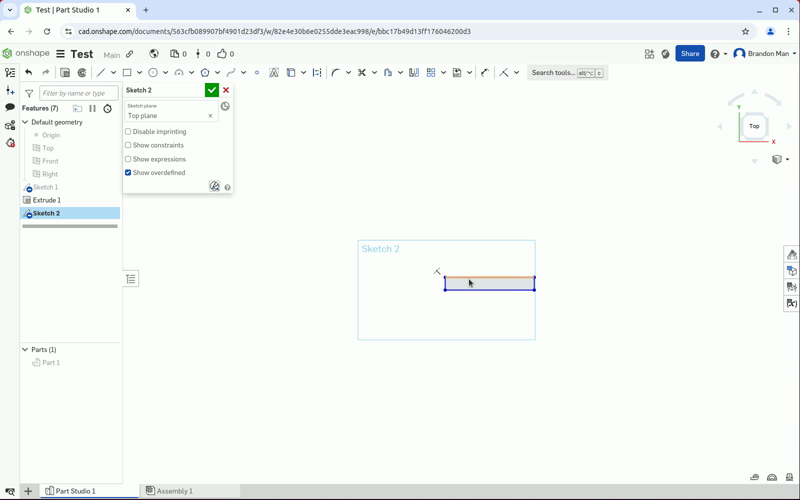
scroll(6)
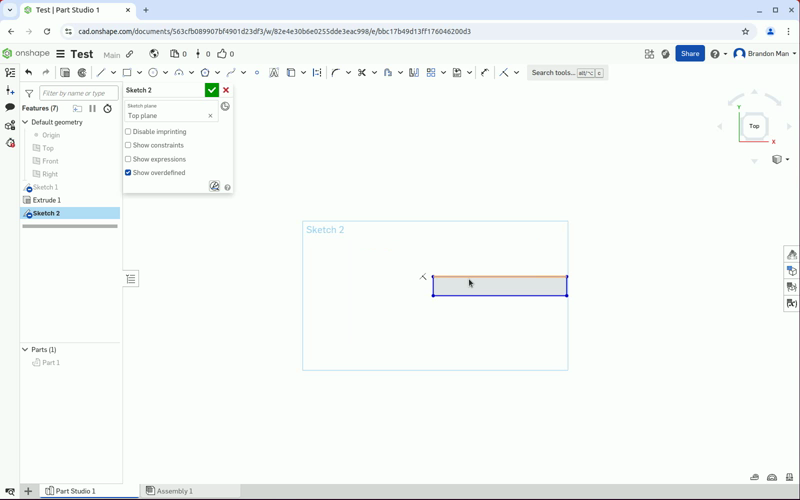
scroll(6)
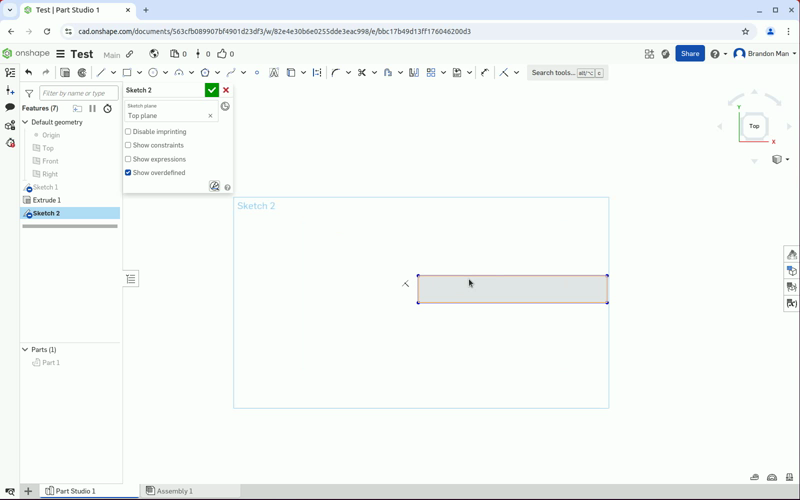
scroll(6)
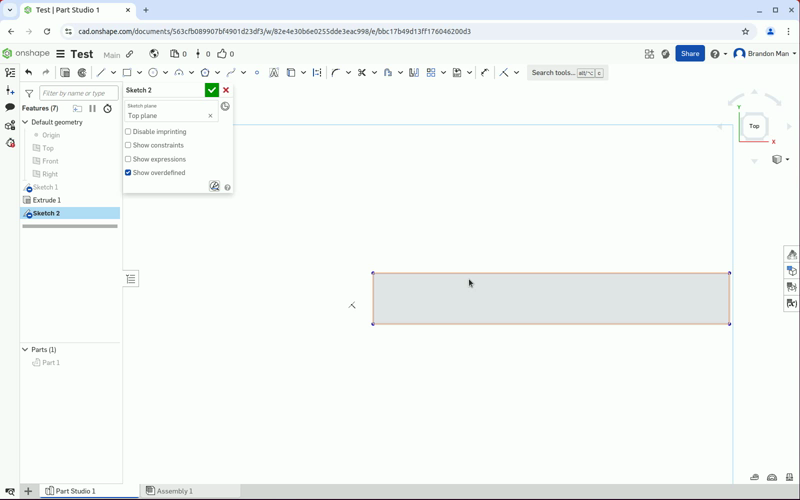
click(469, 278)
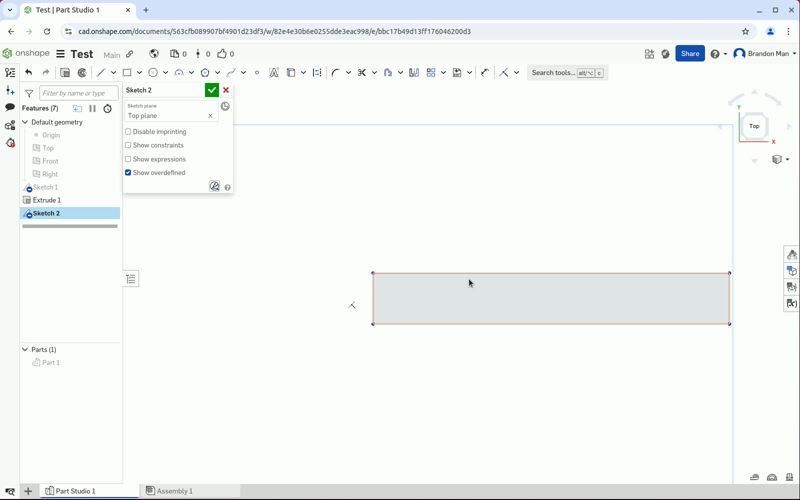
scroll(-6)
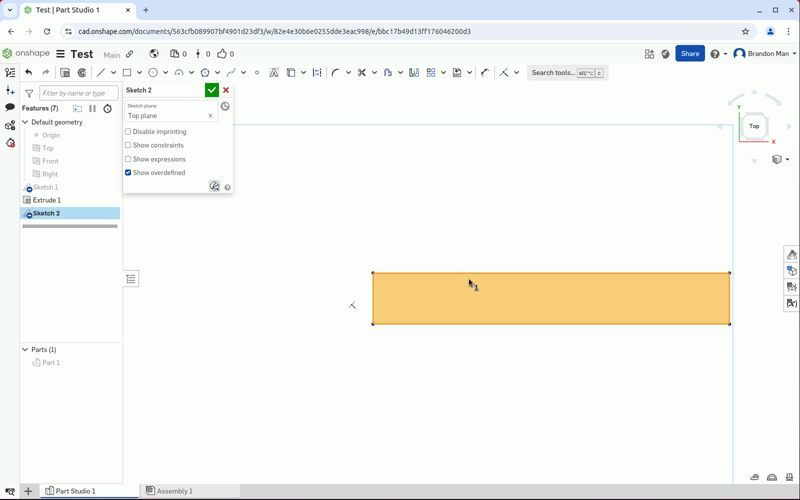
scroll(-6)
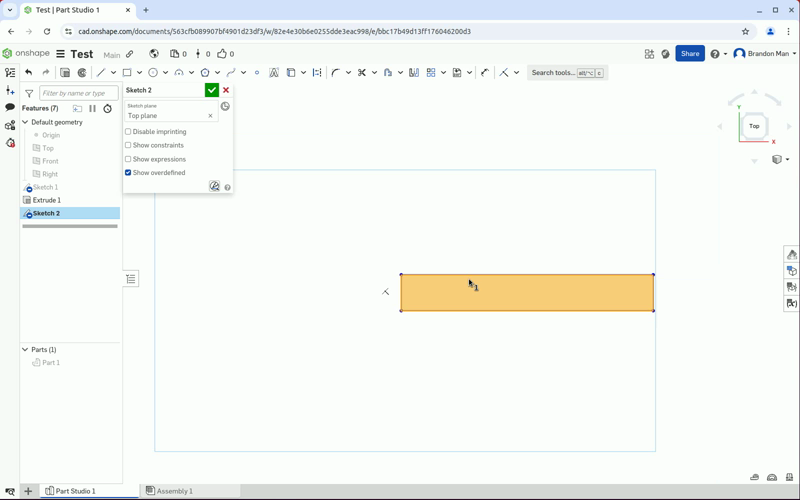
scroll(-6)
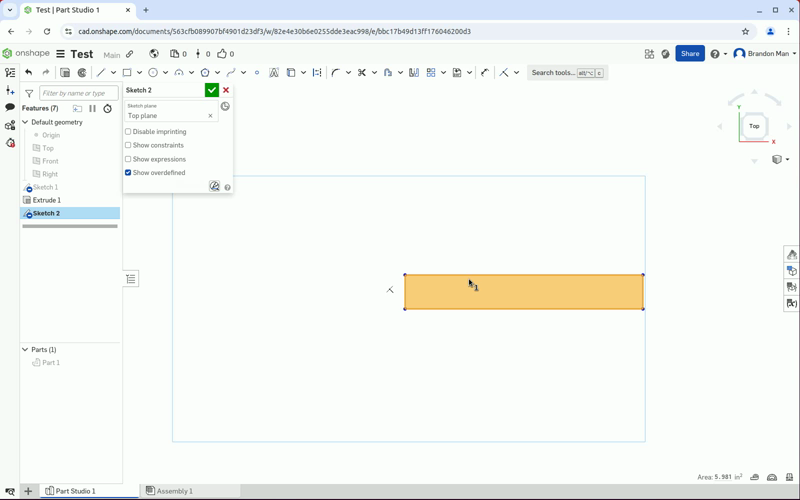
scroll(-6)
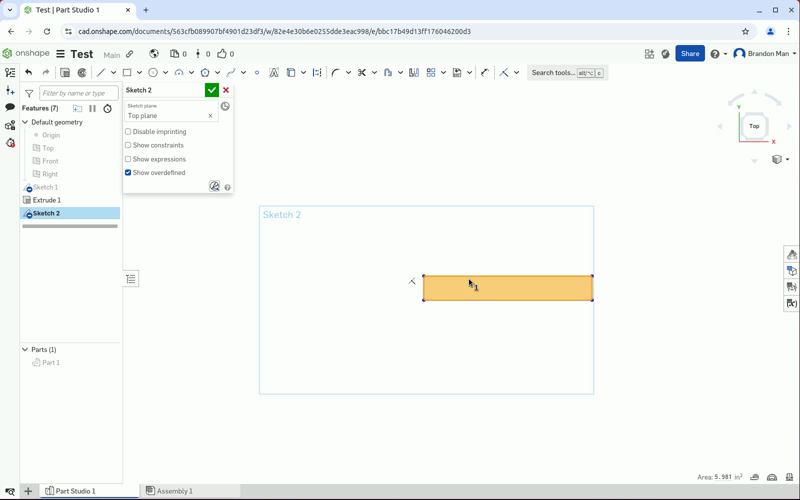
scroll(-6)
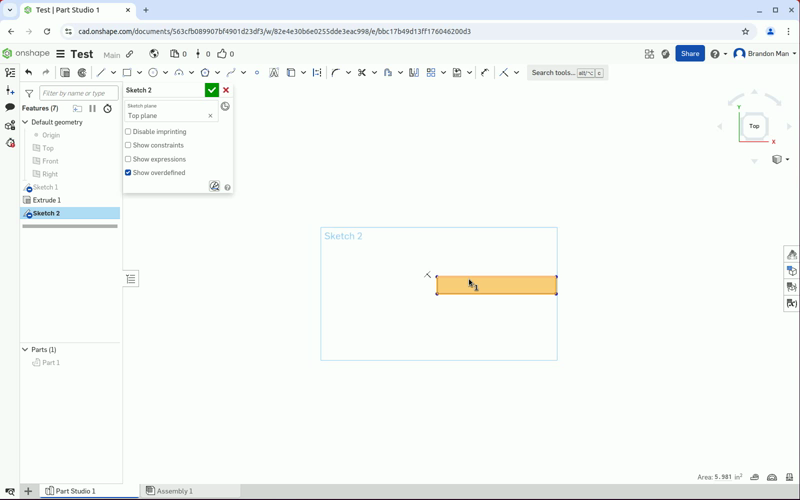
scroll(-6)
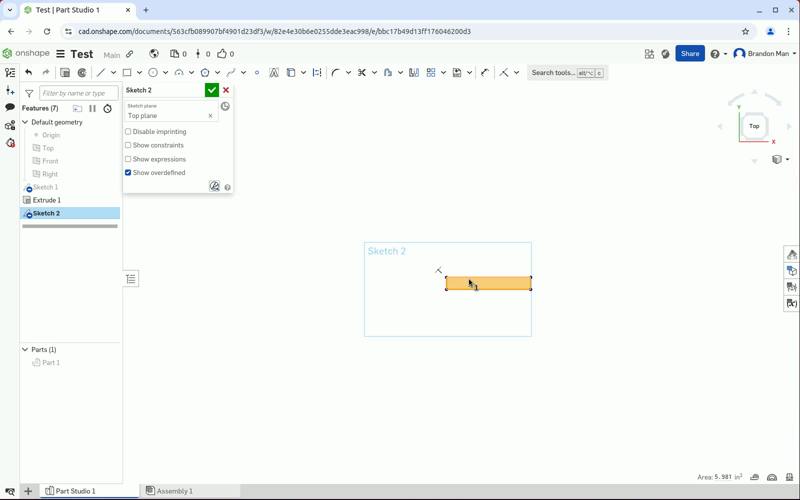
scroll(-6)
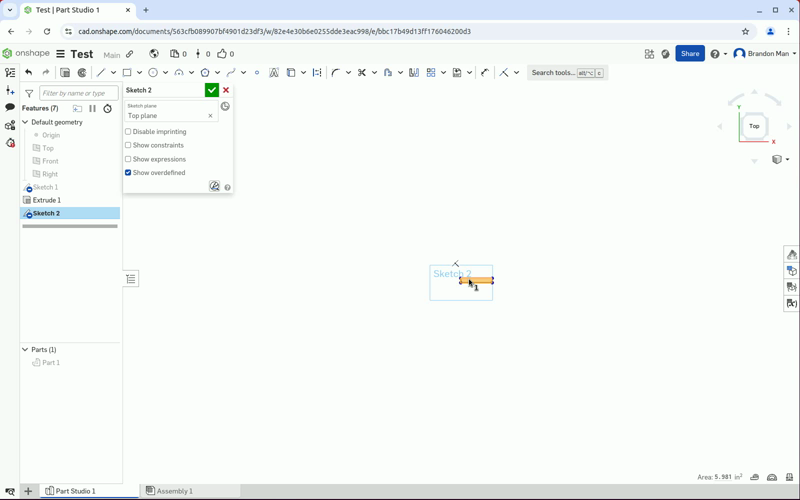
mouse_move(73, 352)
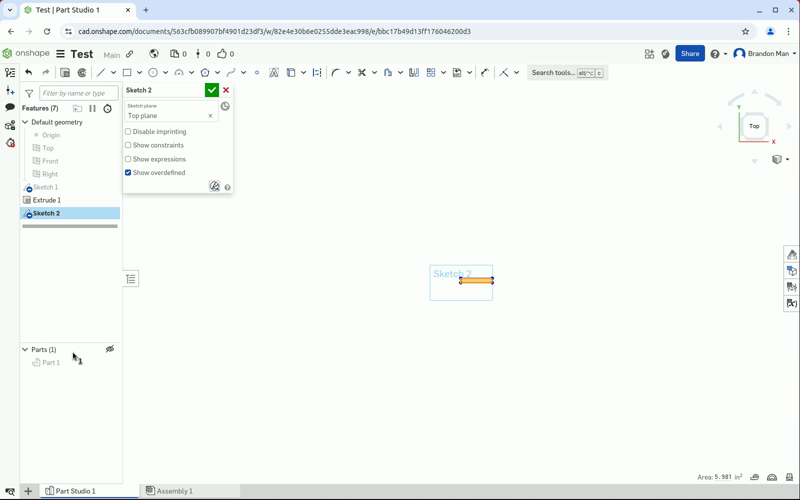
key(shift+y)
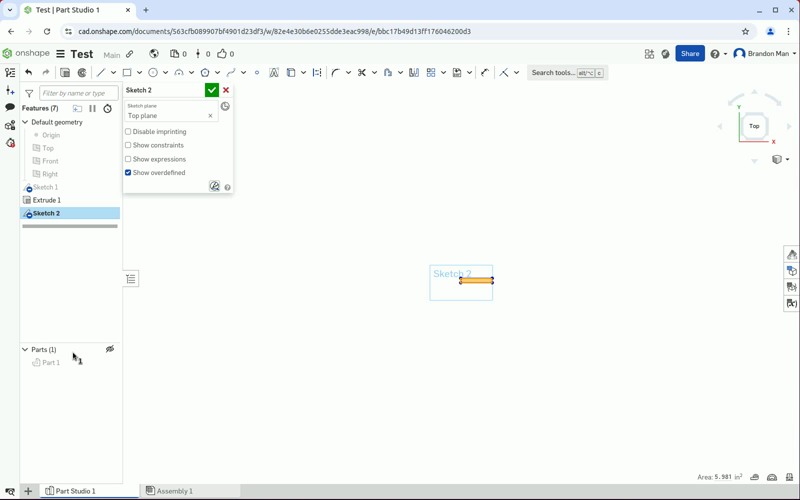
key(shift+e)
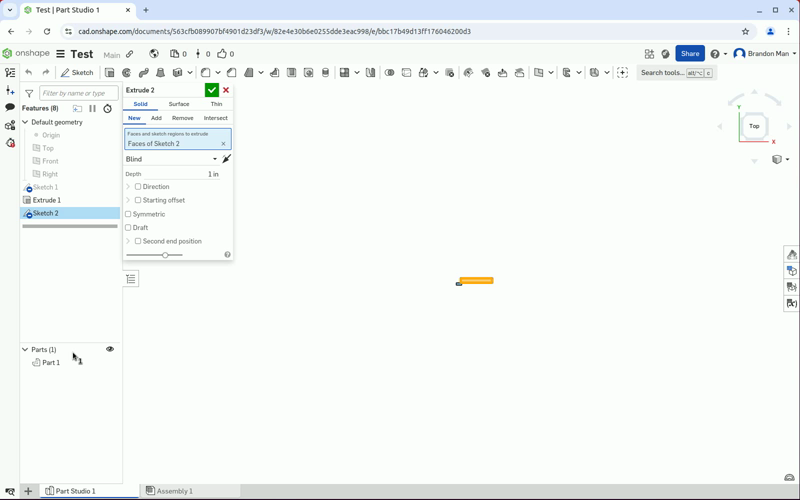
mouse_move(143, 106)
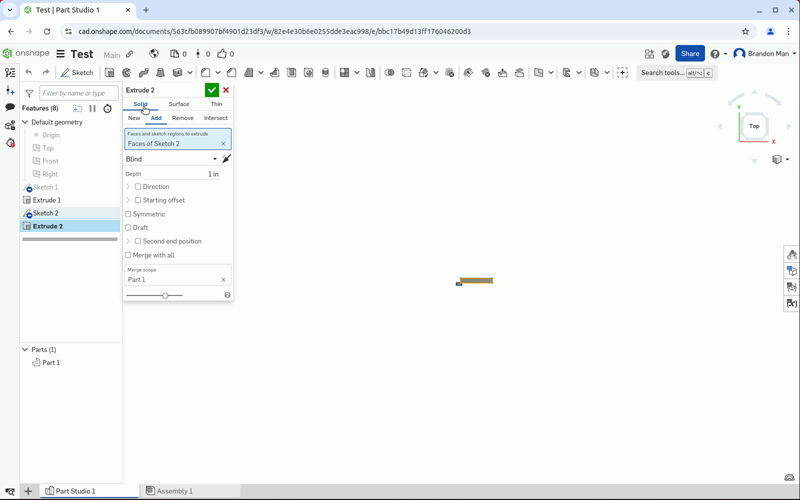
click(143, 106)
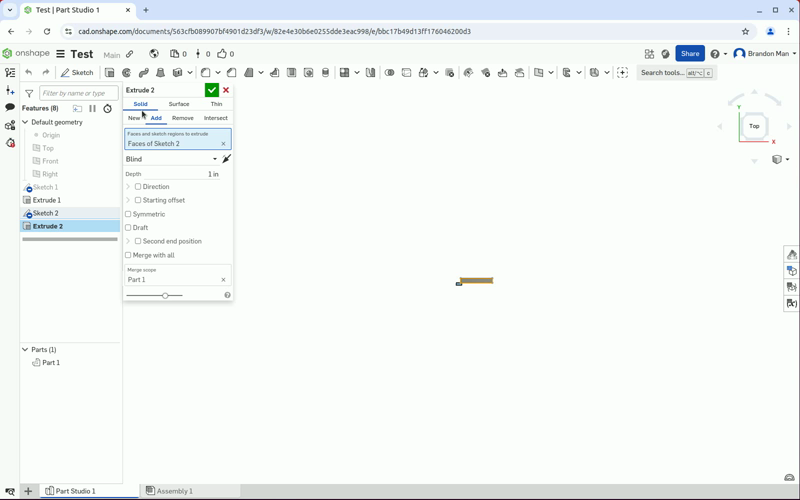
mouse_move(137, 120)
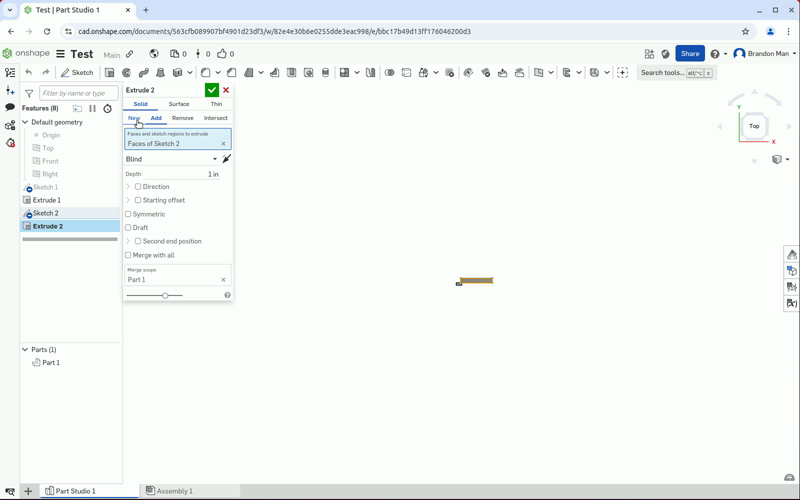
click(137, 120)
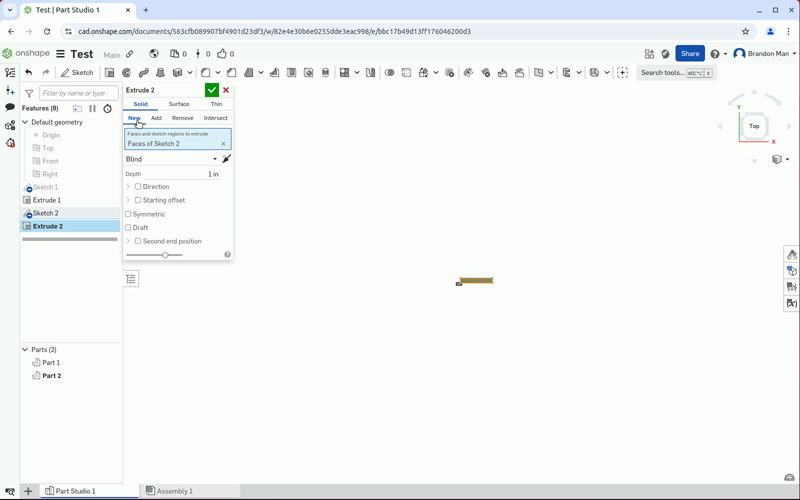
key(tab, 4)
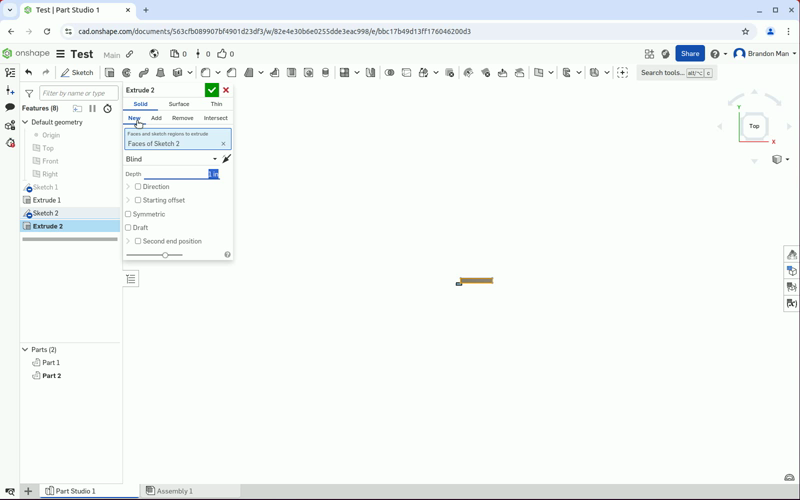
text(23.108)
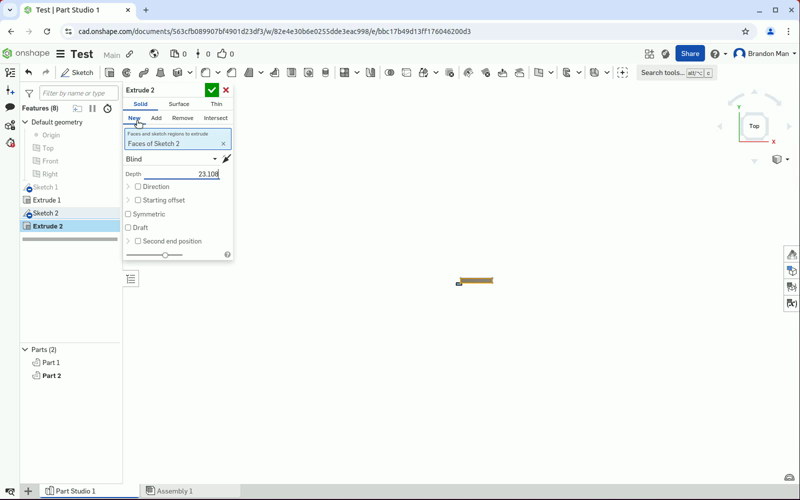
key(enter)
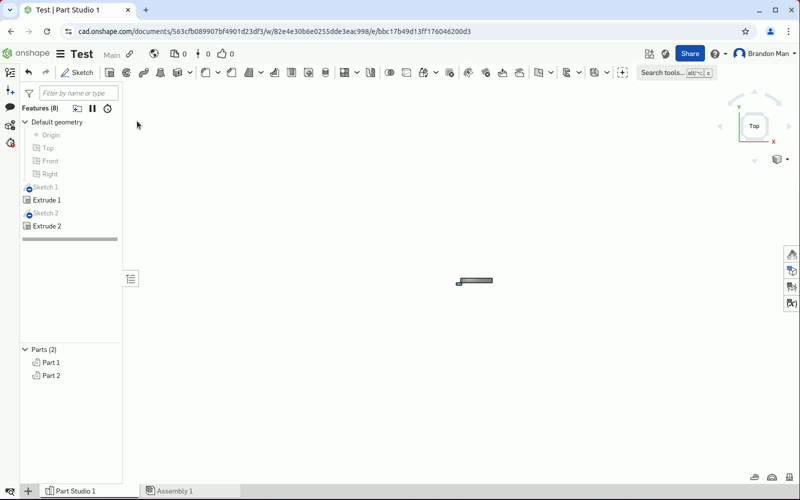
key(shift+h)
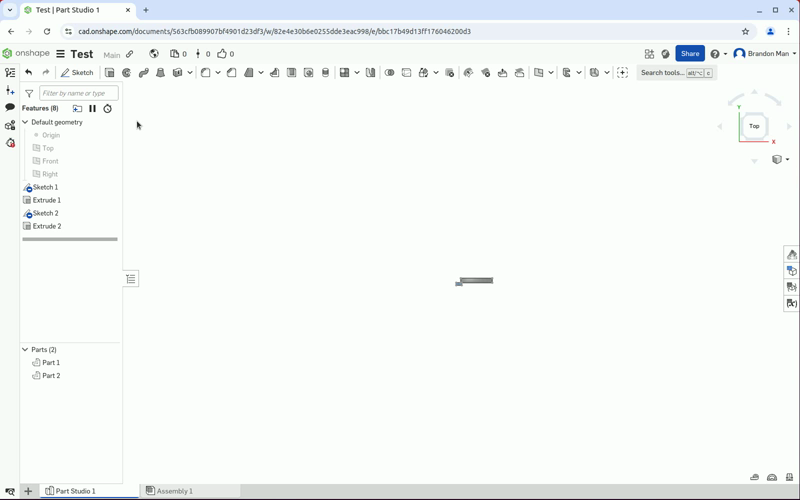
key(shift+h)
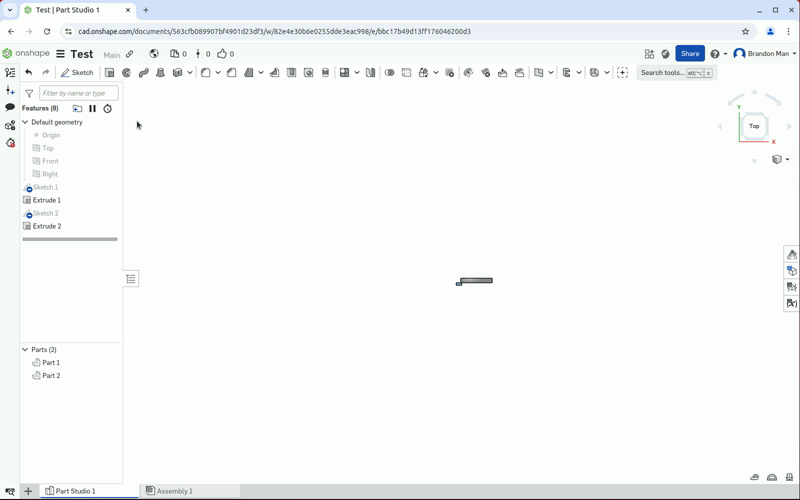
mouse_move(73, 189)
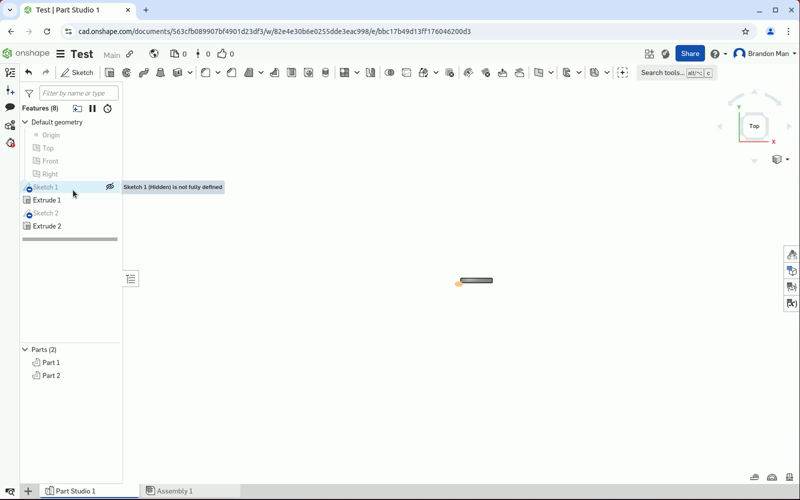
click(73, 189)
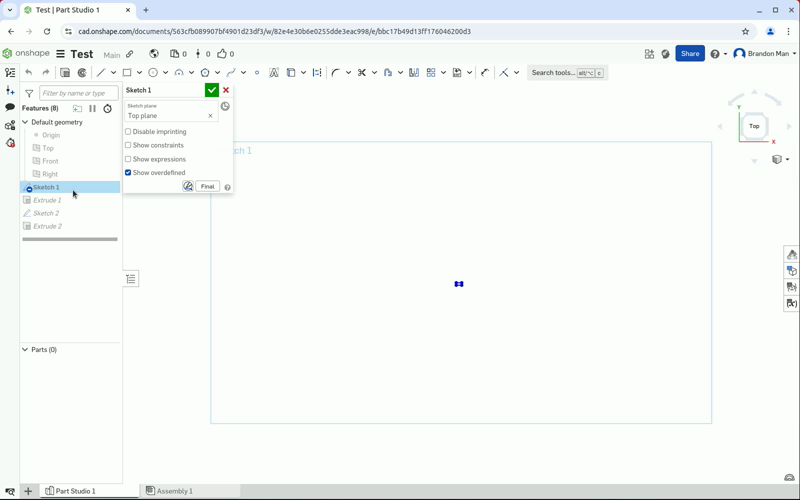
mouse_move(229, 92)
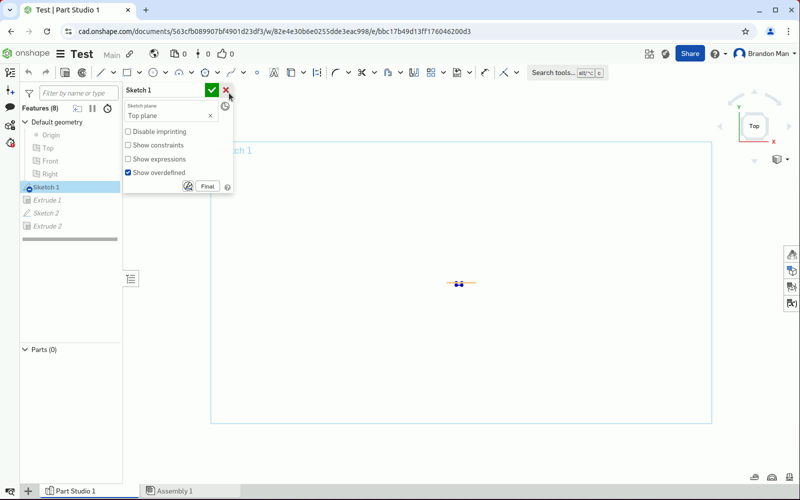
click(229, 92)
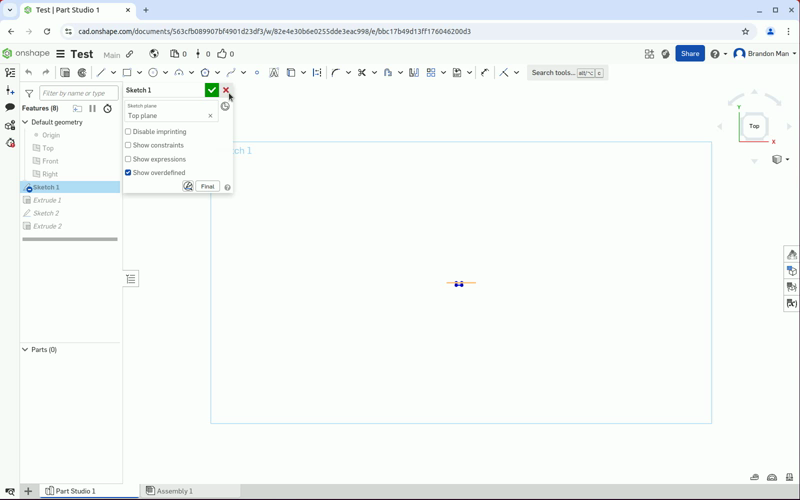
key(shift+s)
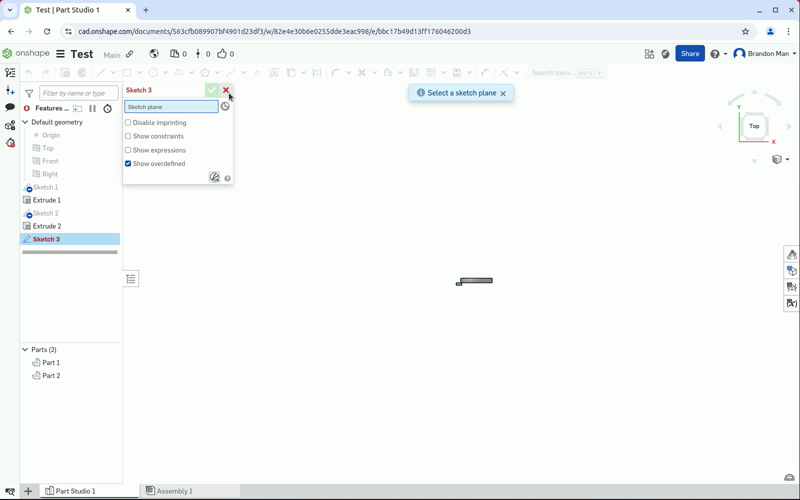
mouse_move(73, 150)
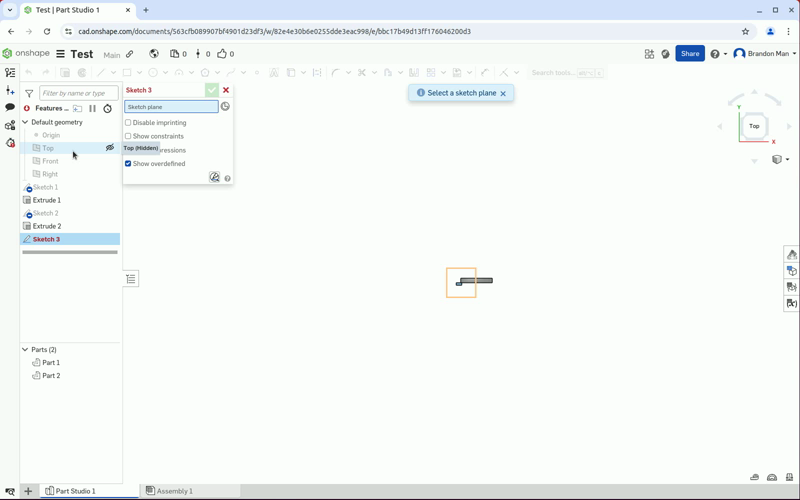
click(73, 150)
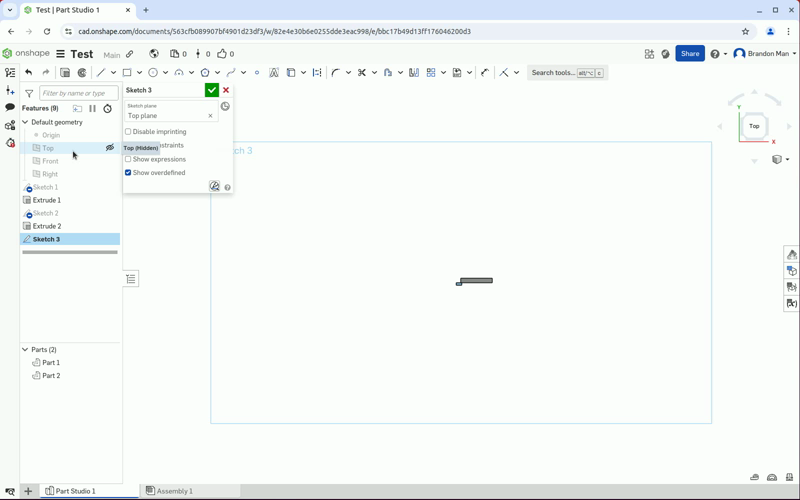
mouse_move(73, 352)
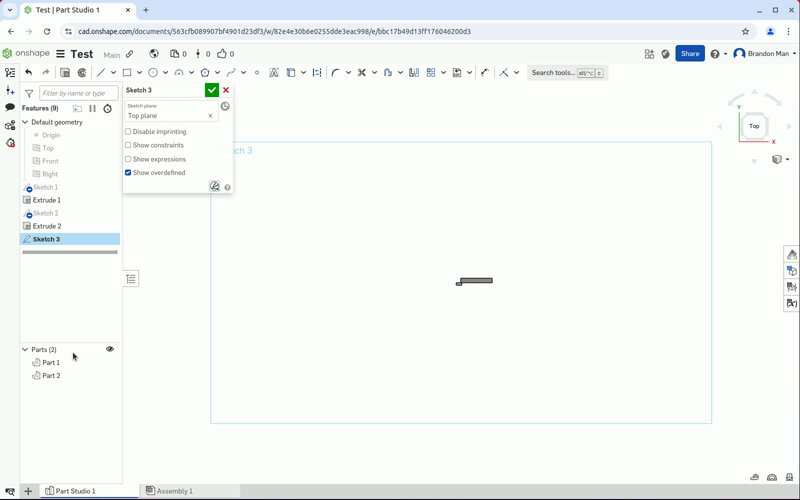
key(y)
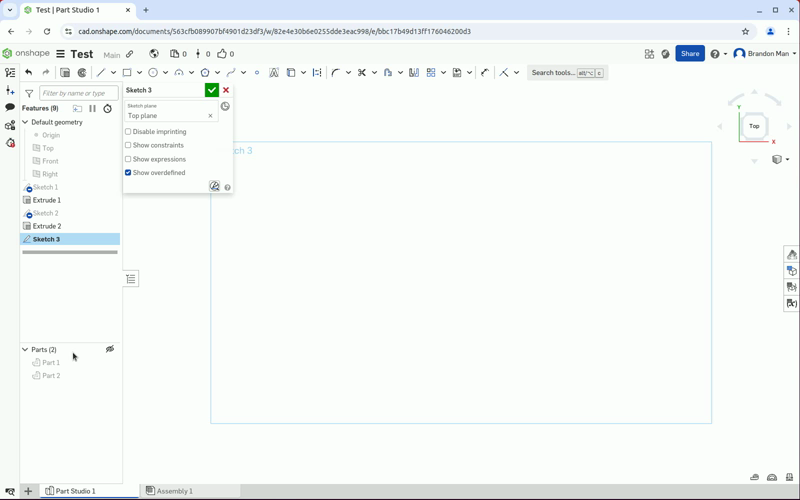
key(l)
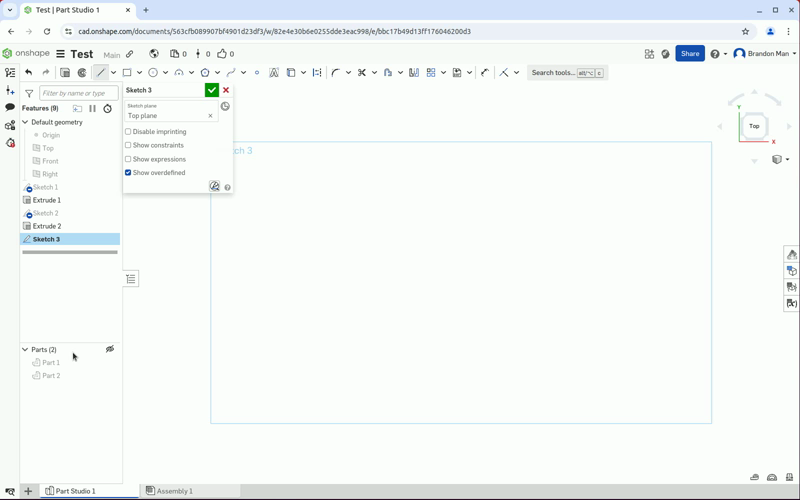
key_down(shift)
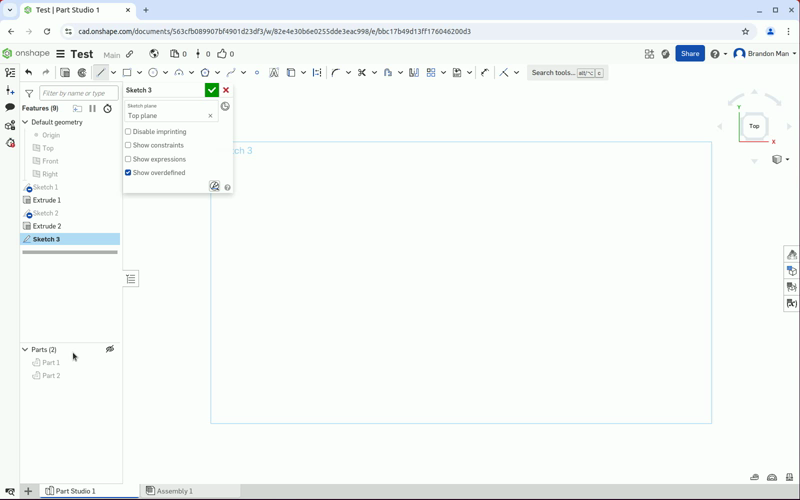
mouse_move(456, 282)
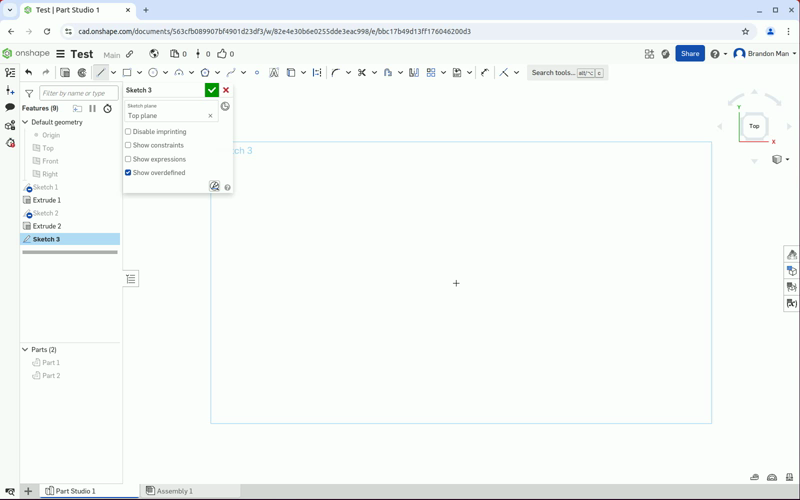
click(456, 282)
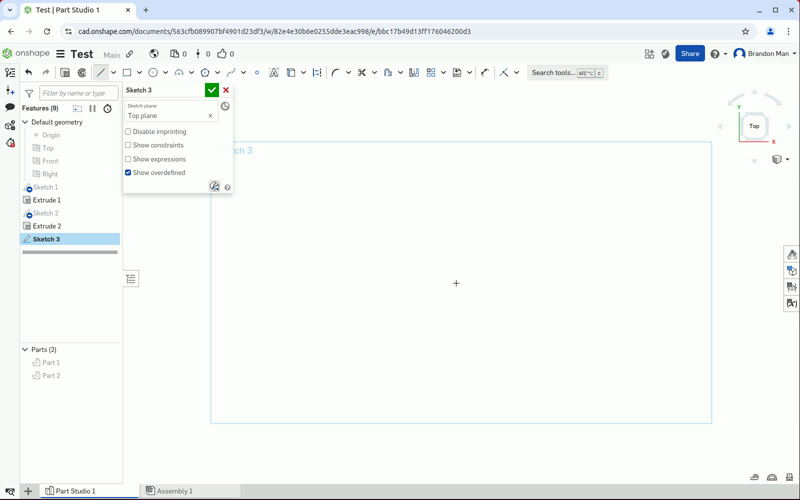
key_up(shift)
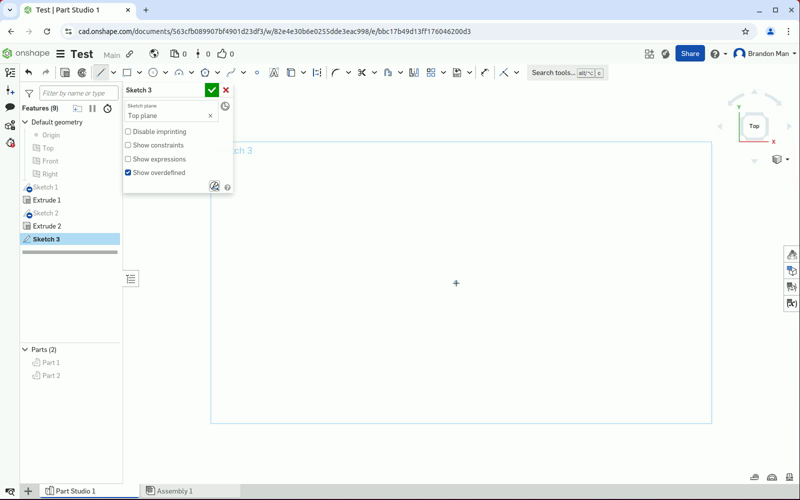
key_down(shift)
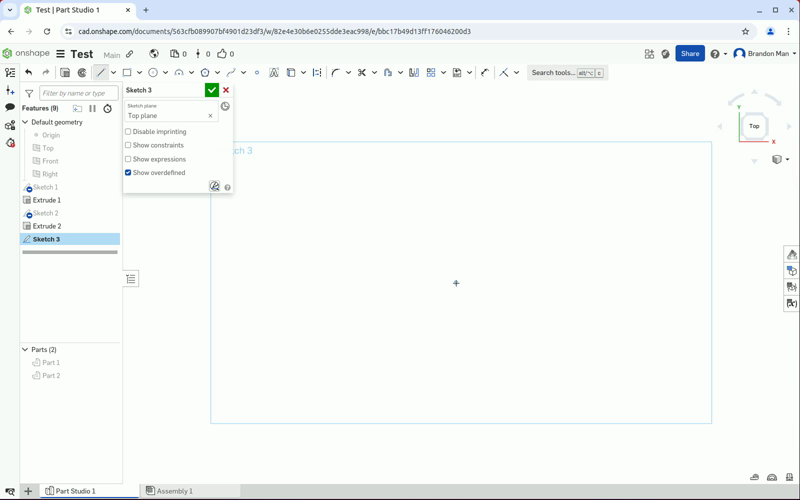
mouse_move(486, 282)
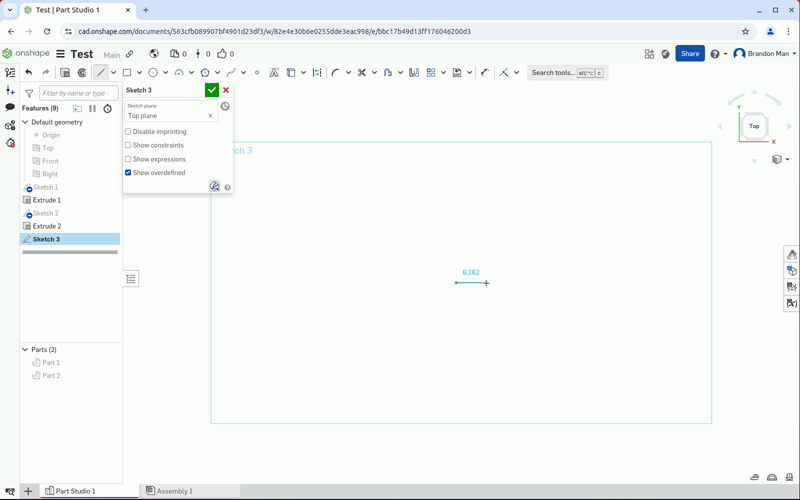
mouse_move(461, 282)
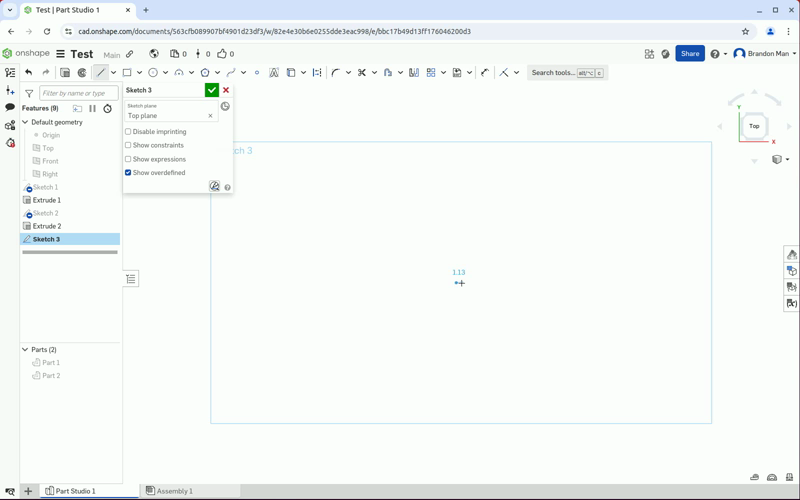
scroll(6)
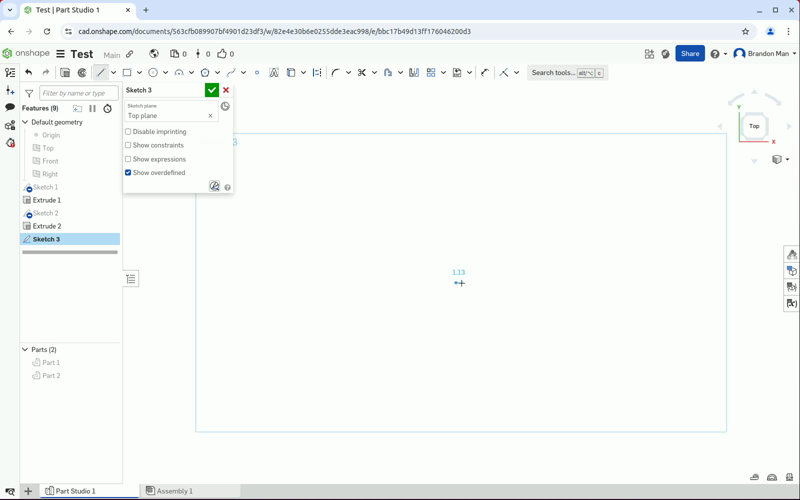
scroll(6)
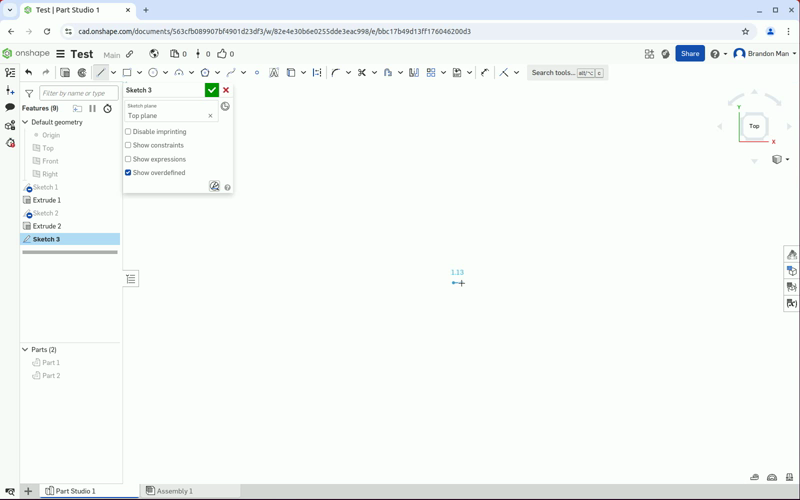
scroll(6)
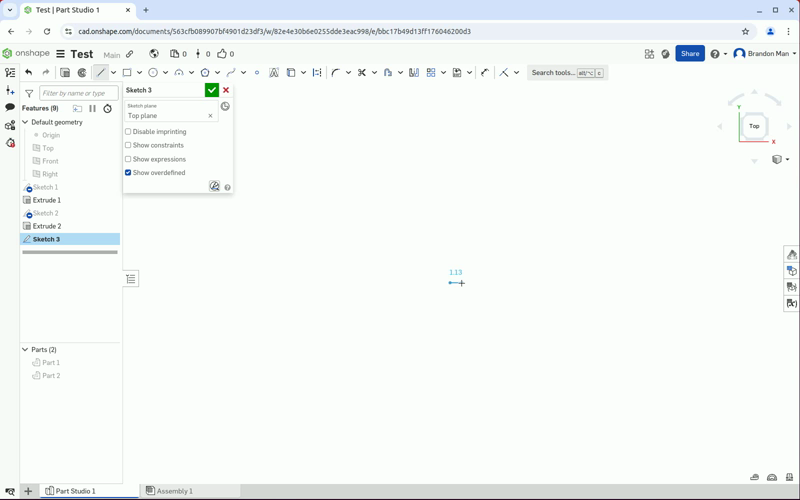
scroll(6)
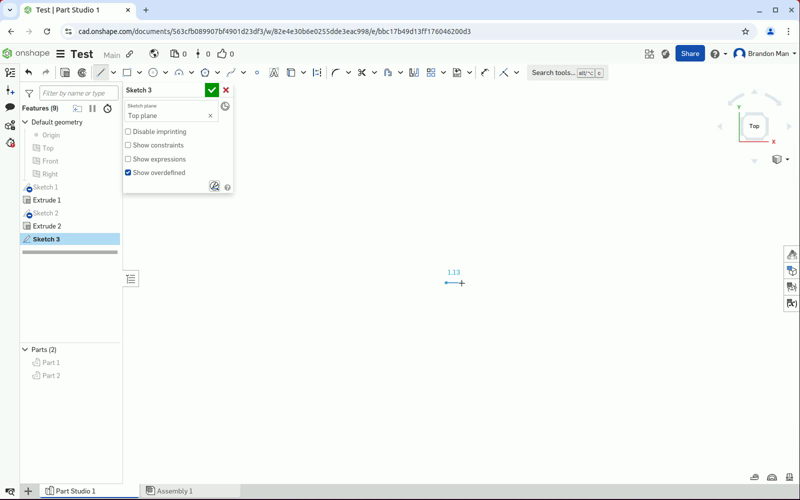
scroll(6)
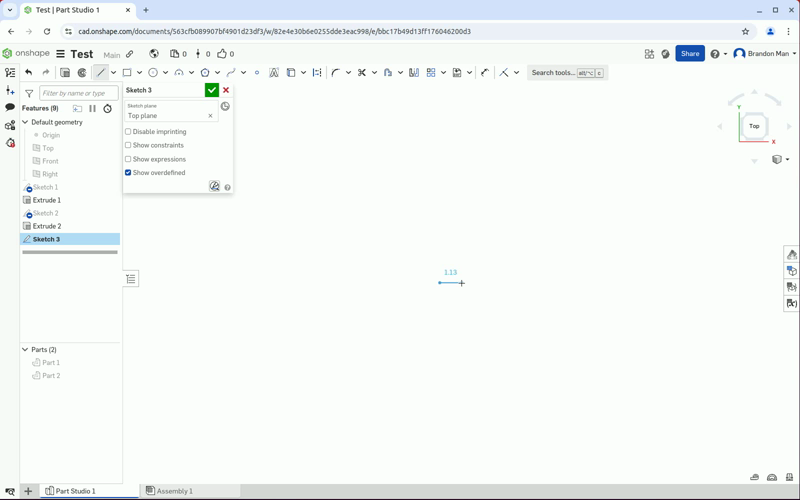
scroll(6)
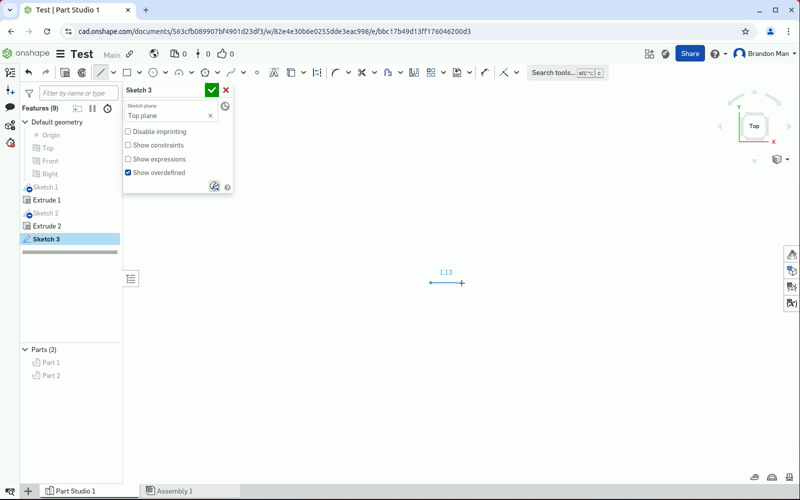
scroll(6)
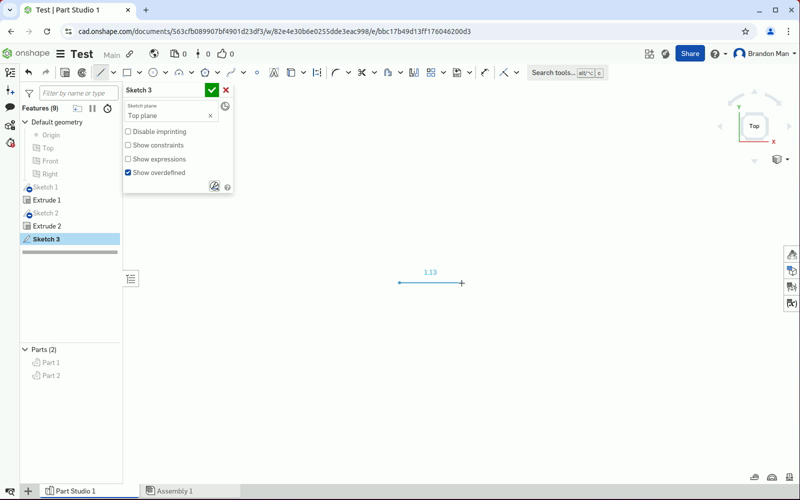
click(461, 282)
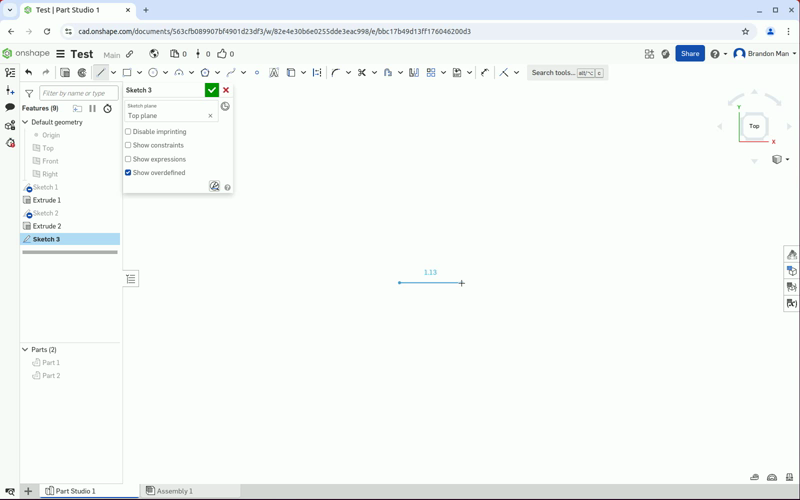
scroll(-6)
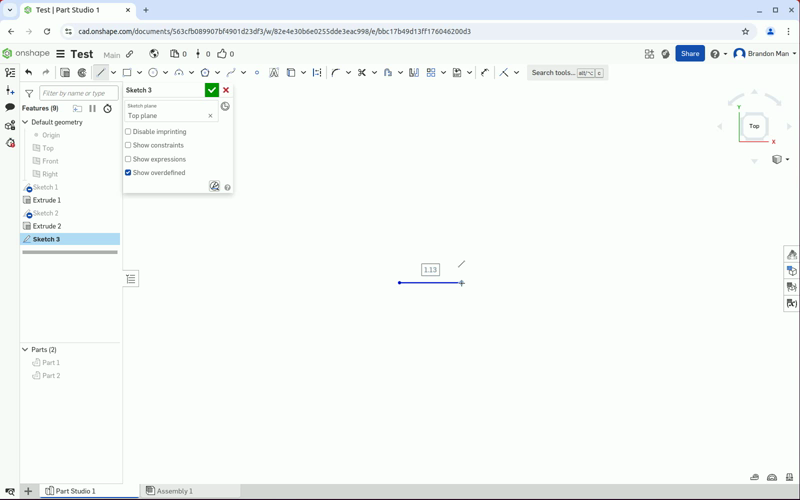
scroll(-6)
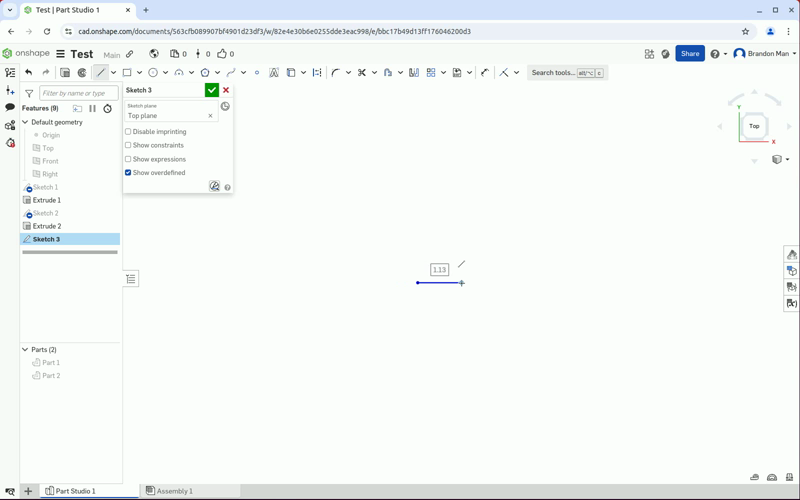
scroll(-6)
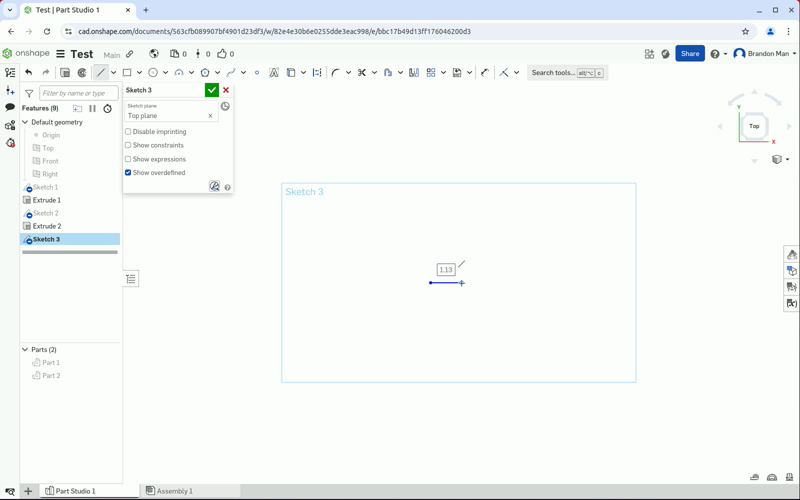
scroll(-6)
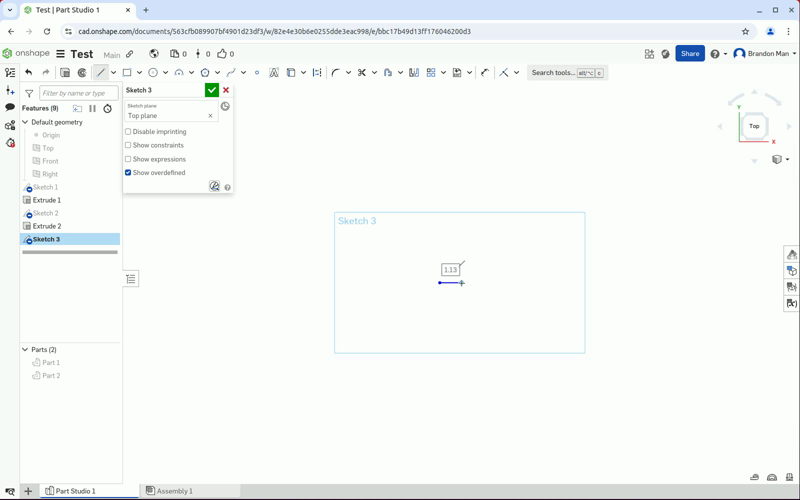
scroll(-6)
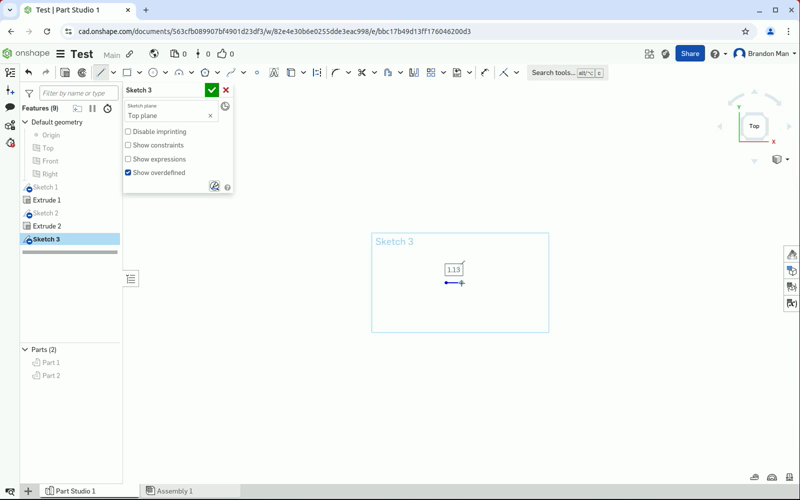
scroll(-6)
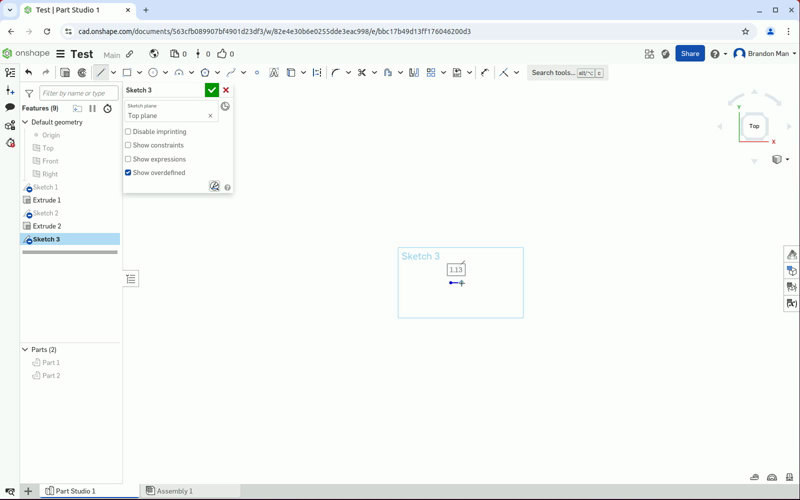
scroll(-6)
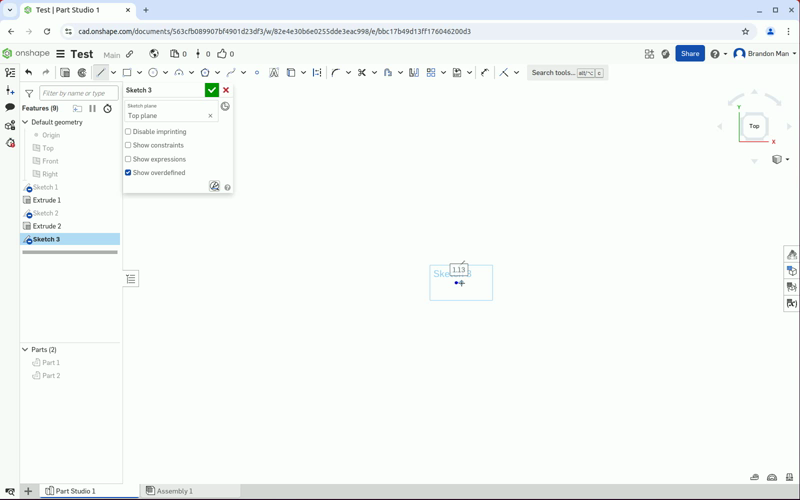
key_up(shift)
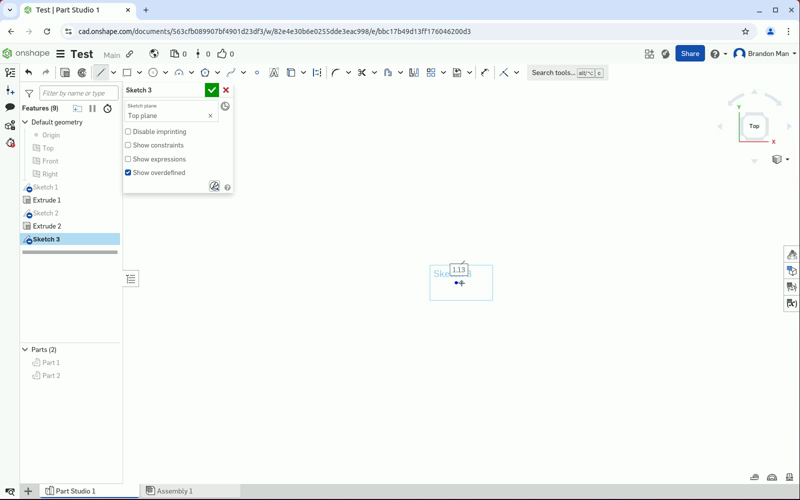
key_down(shift)
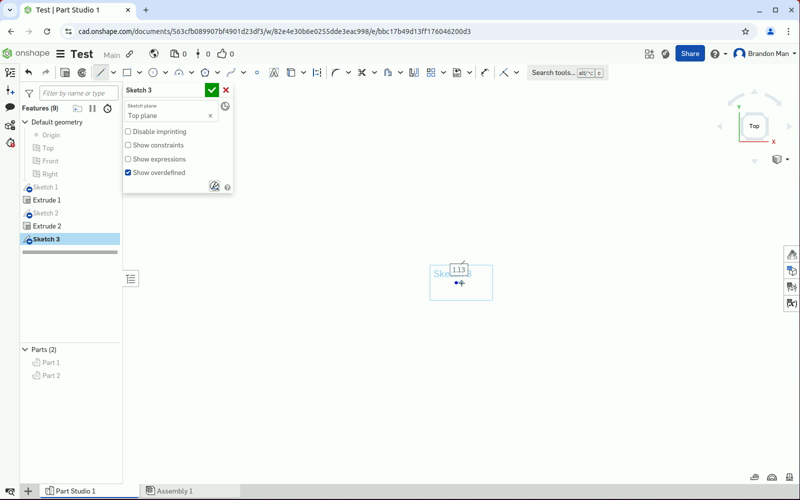
mouse_move(492, 282)
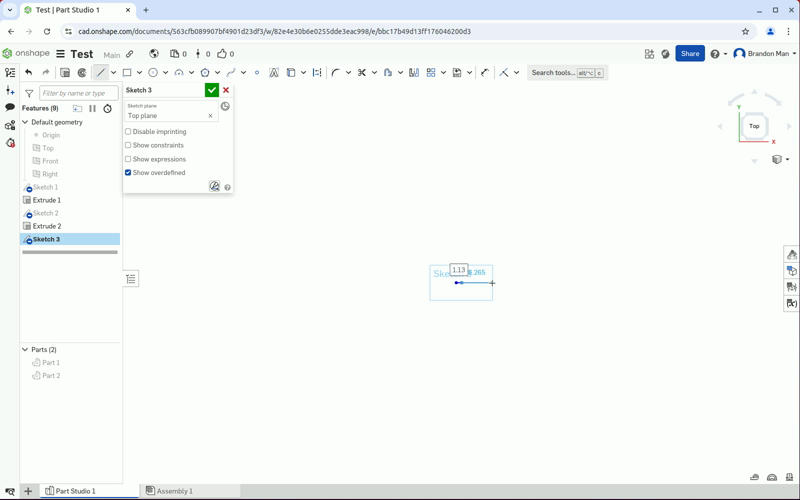
mouse_move(461, 277)
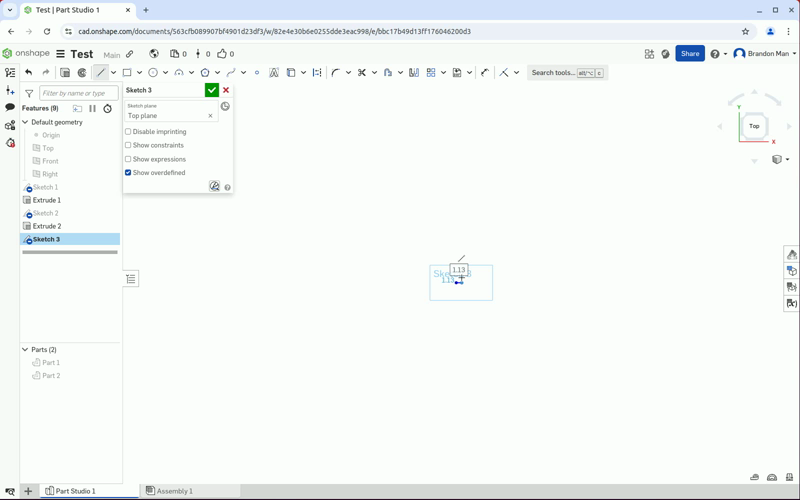
scroll(6)
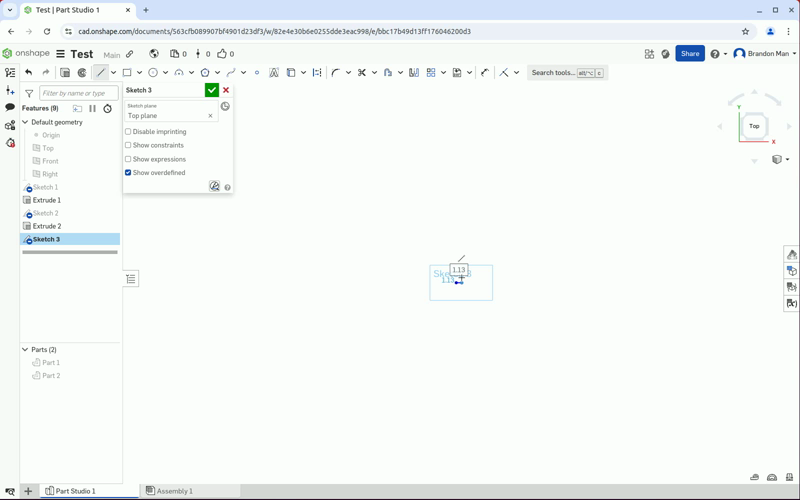
scroll(6)
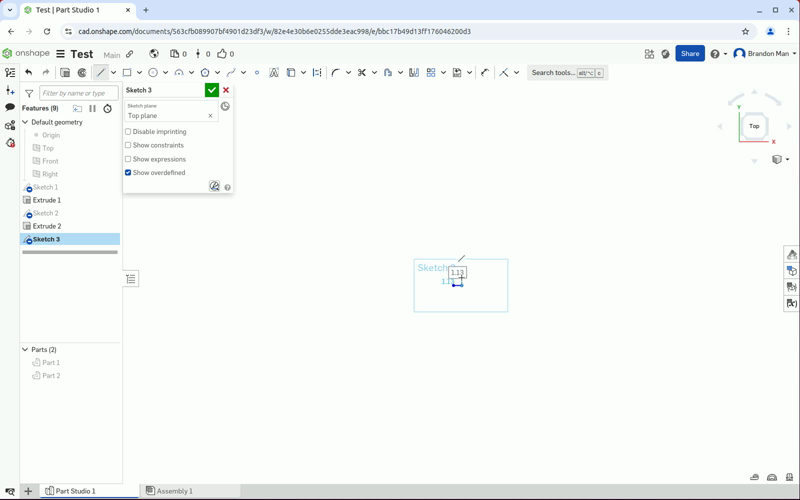
scroll(6)
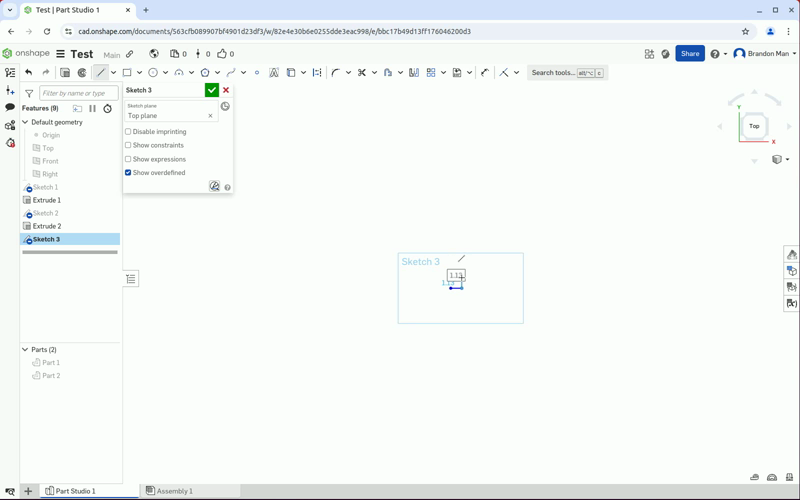
scroll(6)
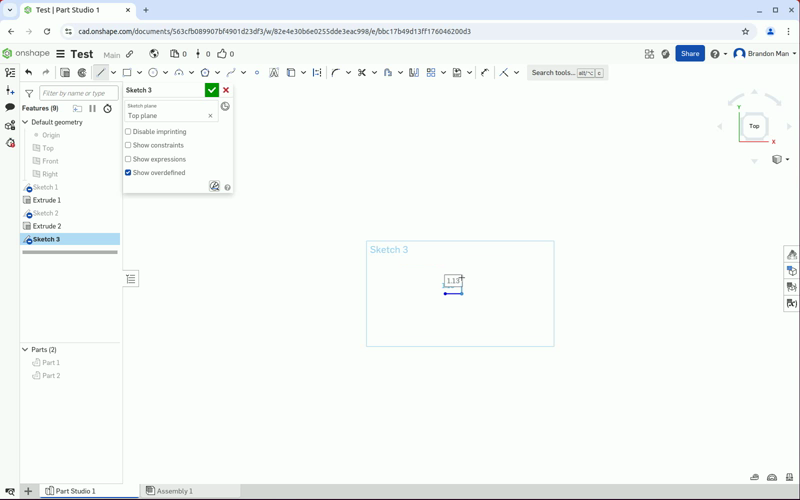
scroll(6)
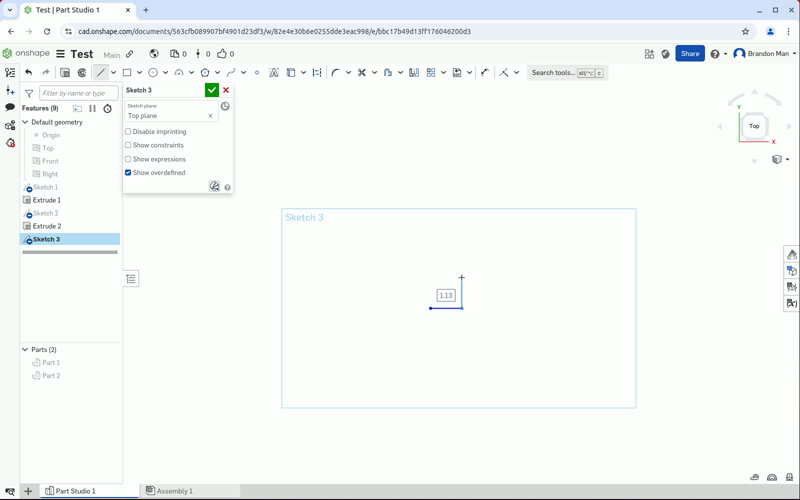
scroll(6)
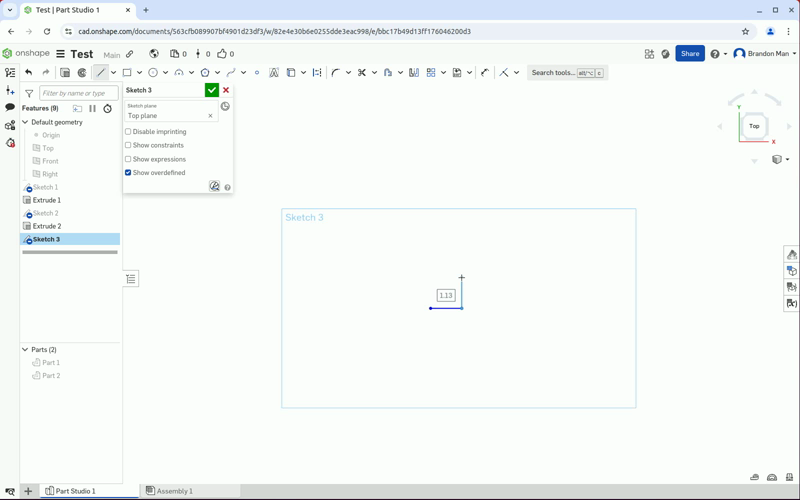
scroll(6)
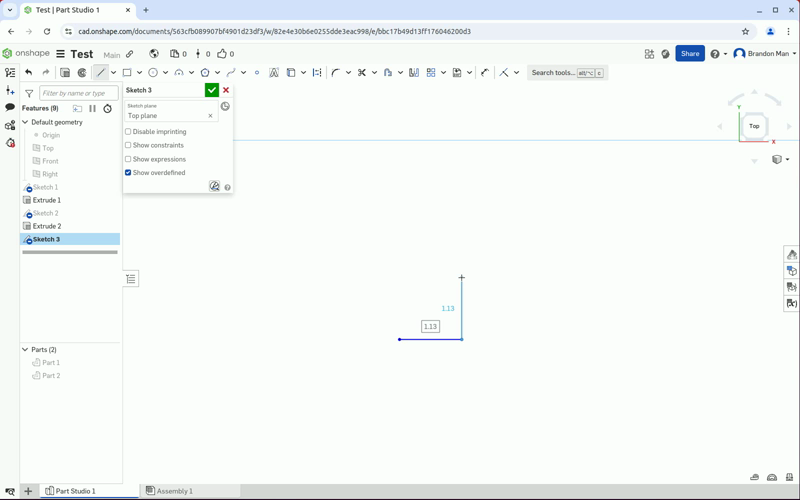
click(461, 277)
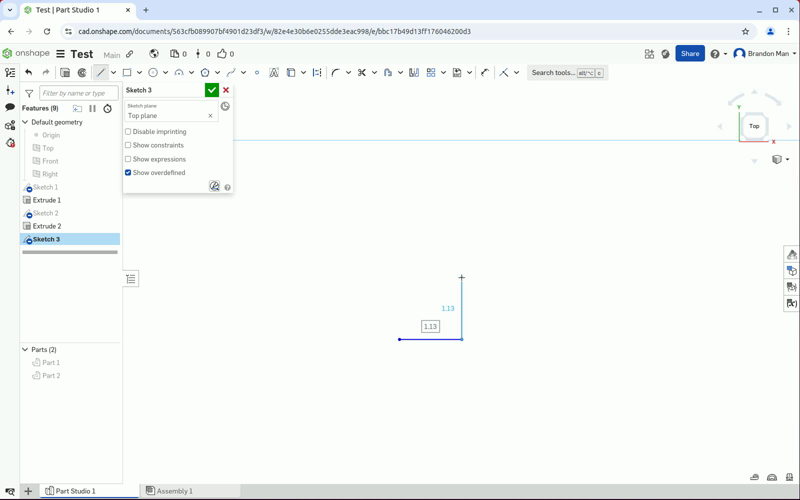
scroll(-6)
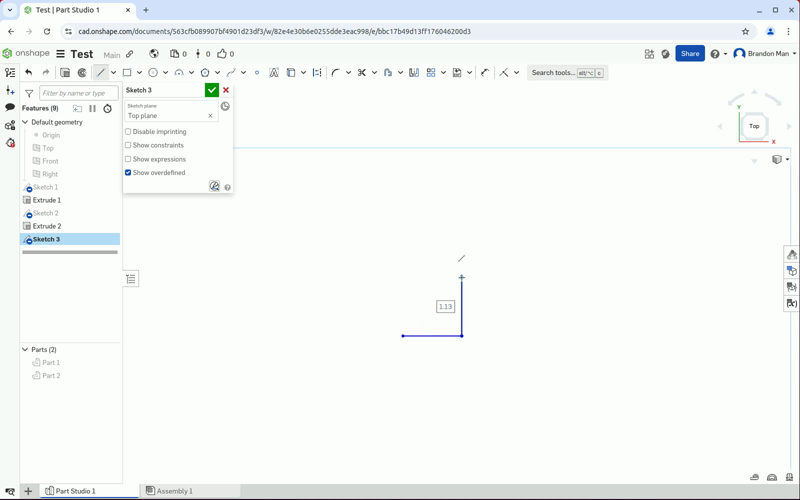
scroll(-6)
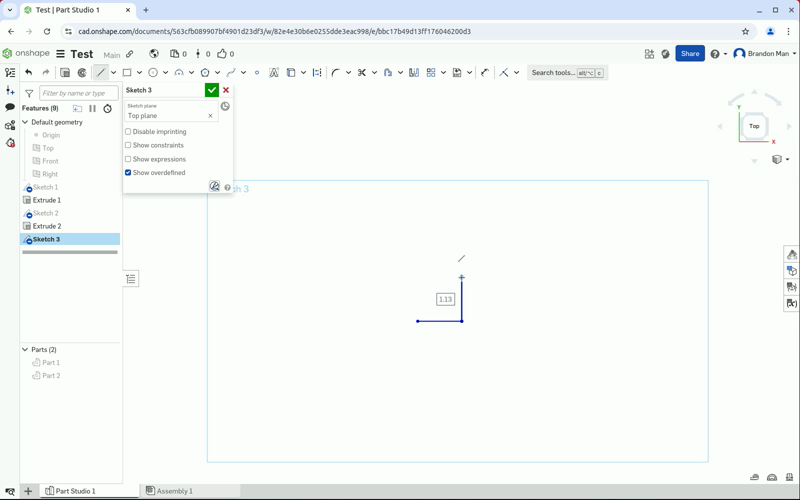
scroll(-6)
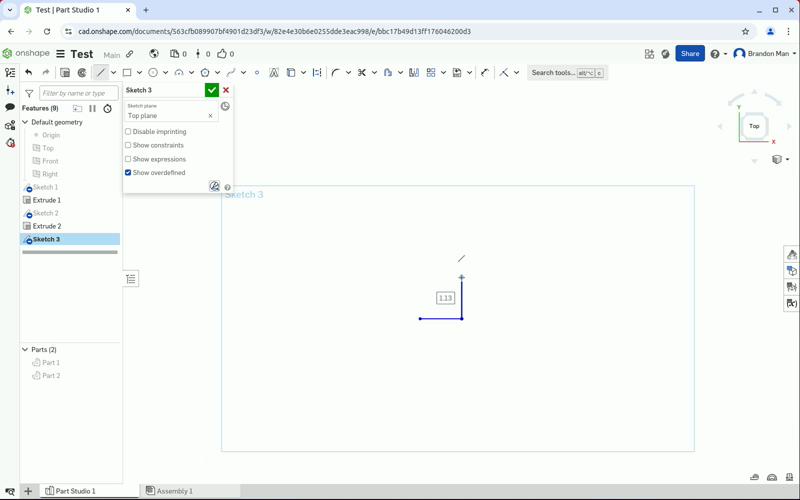
scroll(-6)
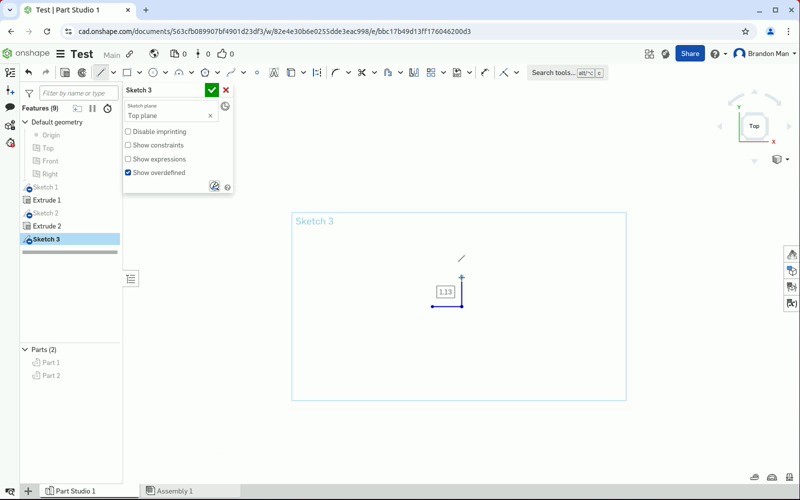
scroll(-6)
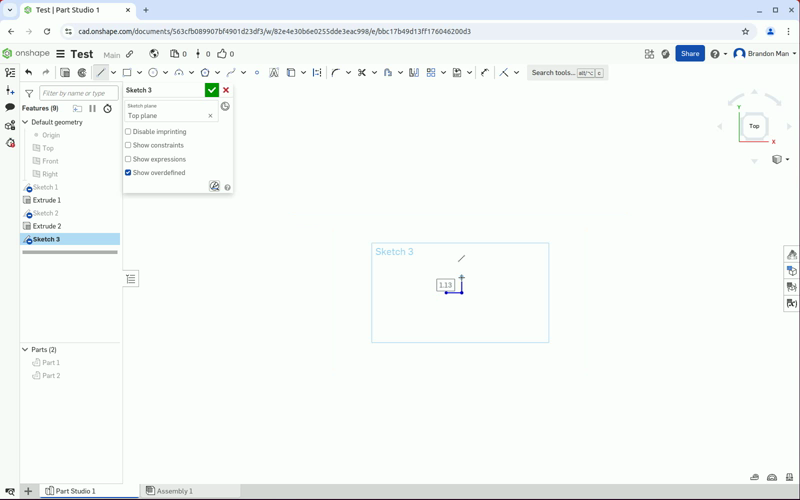
scroll(-6)
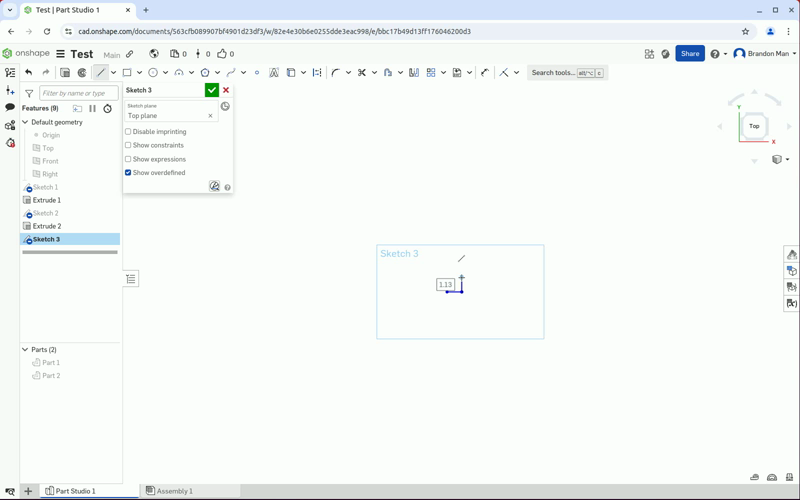
scroll(-6)
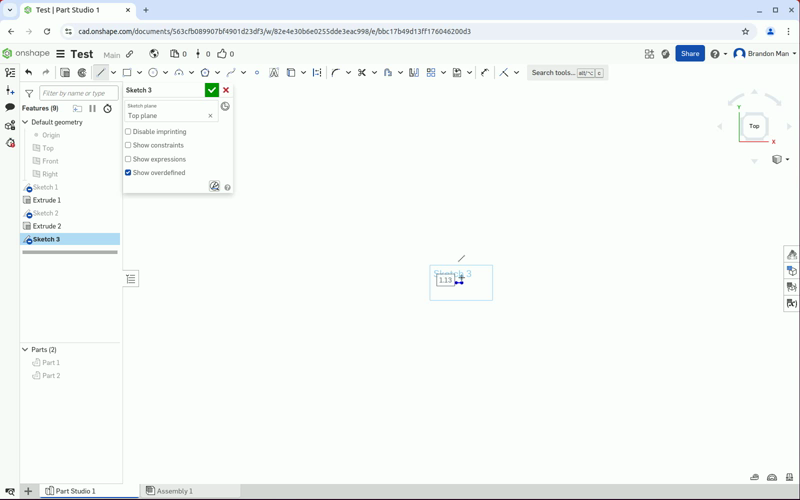
key_up(shift)
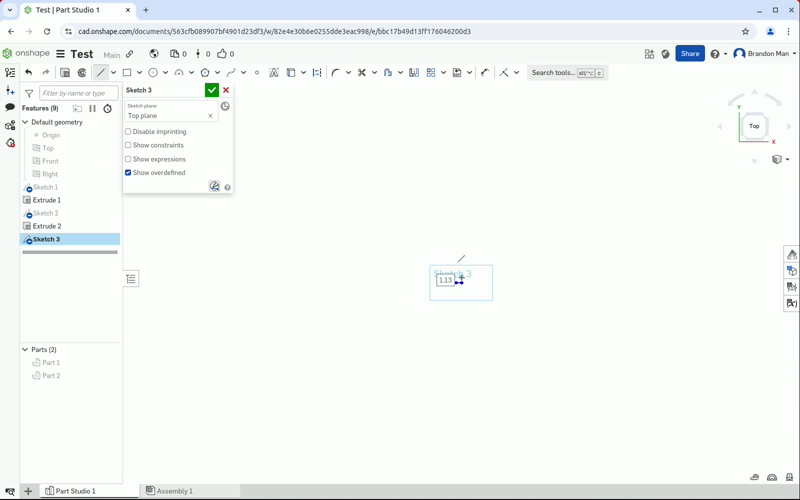
key_down(shift)
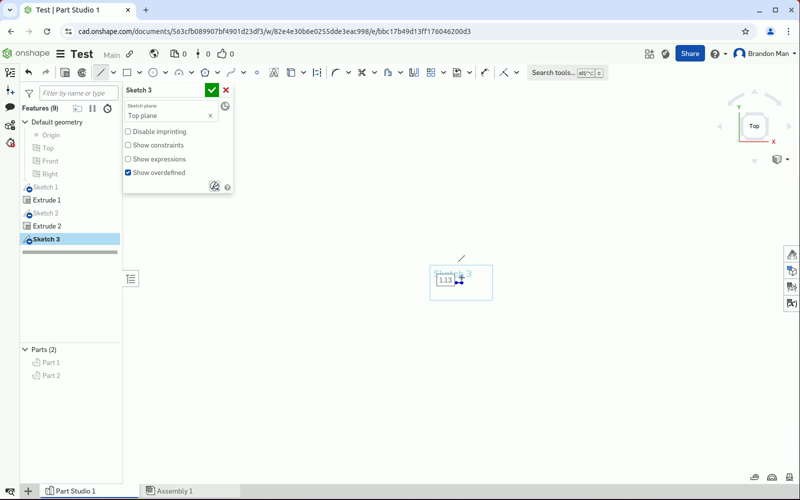
mouse_move(492, 277)
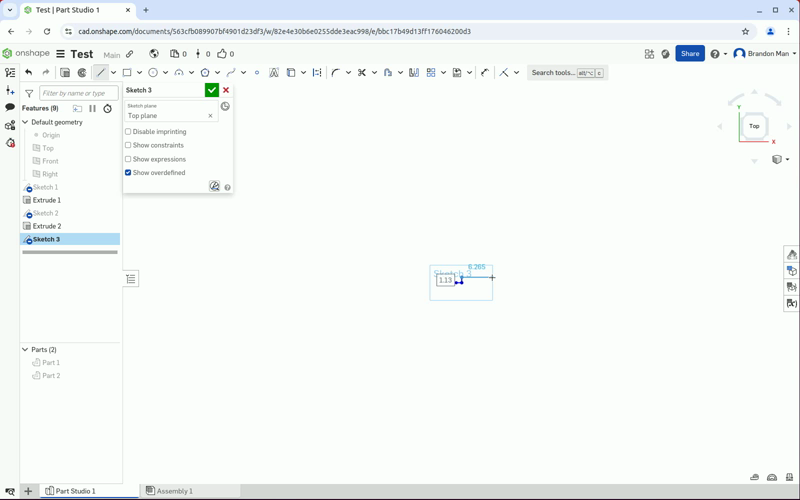
mouse_move(456, 277)
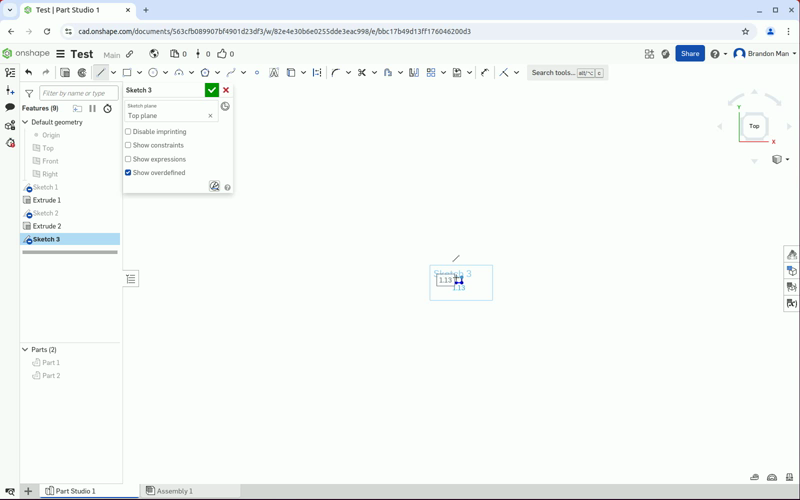
scroll(6)
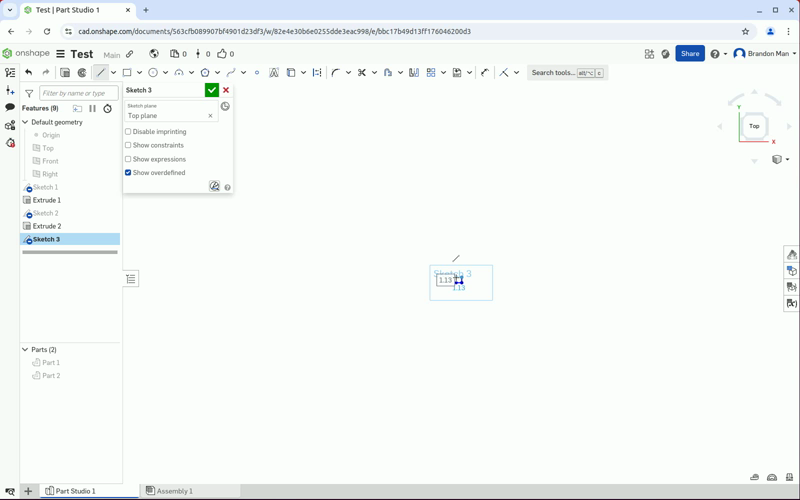
scroll(6)
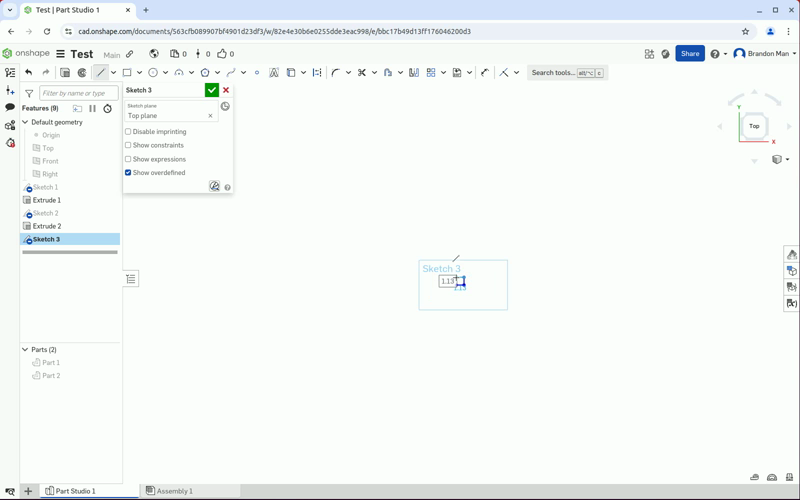
scroll(6)
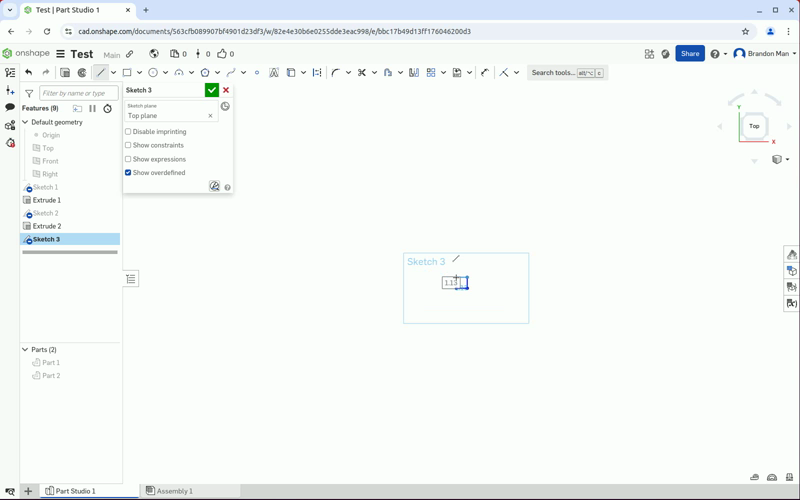
scroll(6)
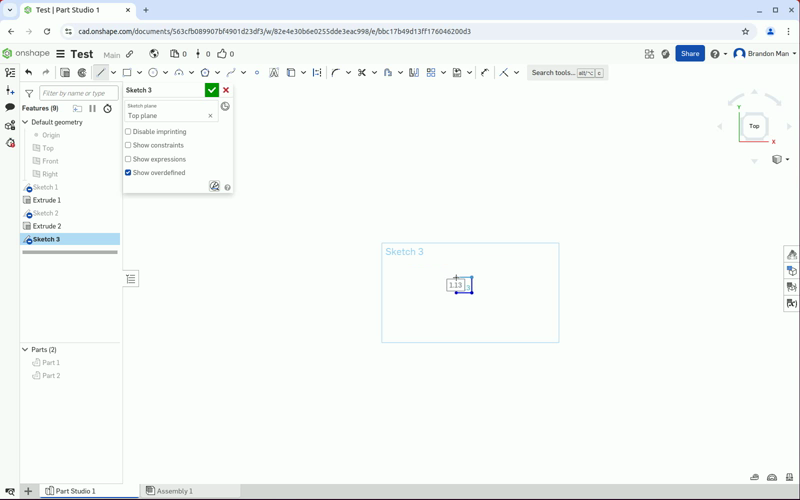
scroll(6)
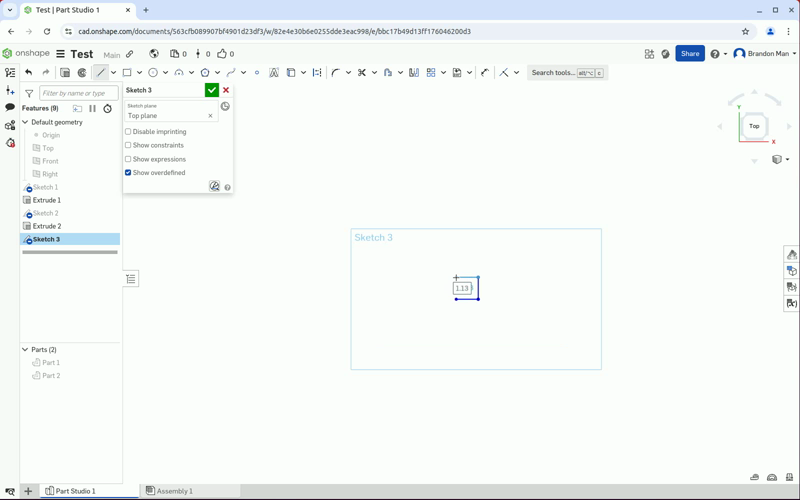
scroll(6)
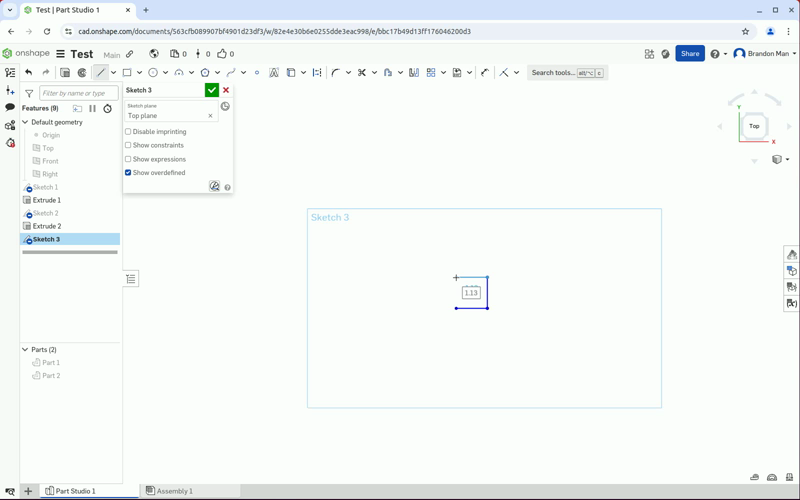
scroll(6)
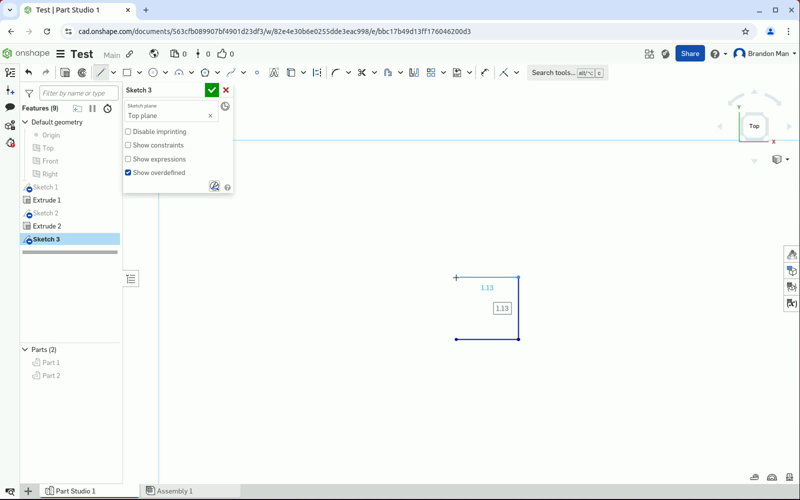
click(456, 277)
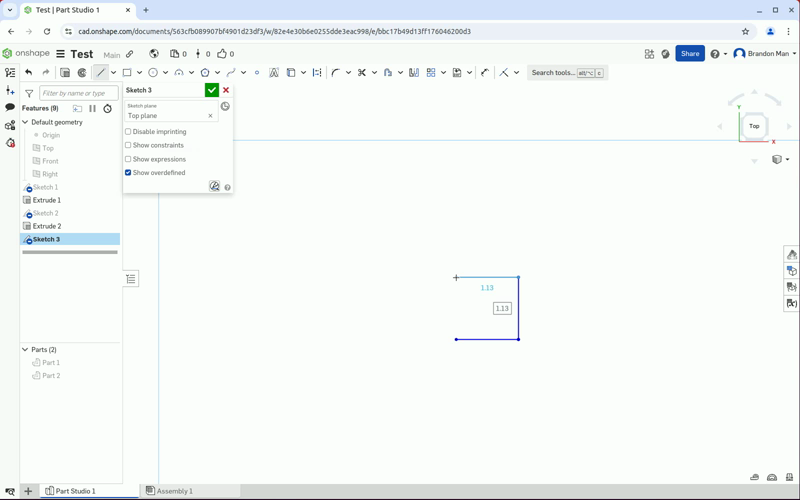
scroll(-6)
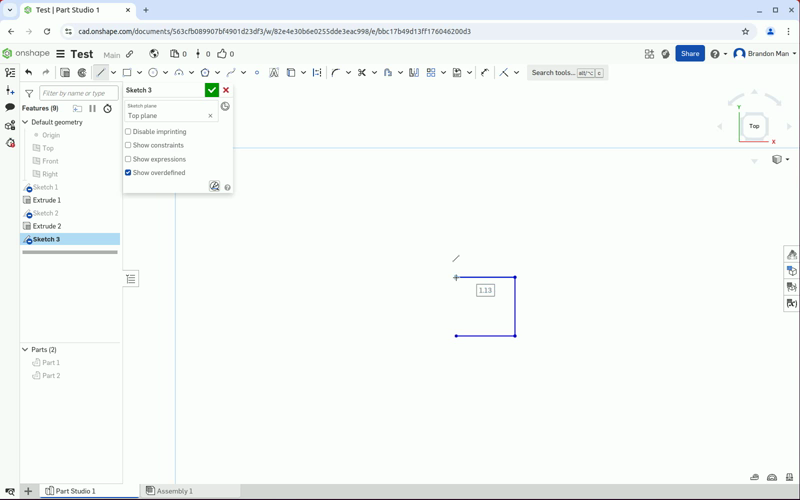
scroll(-6)
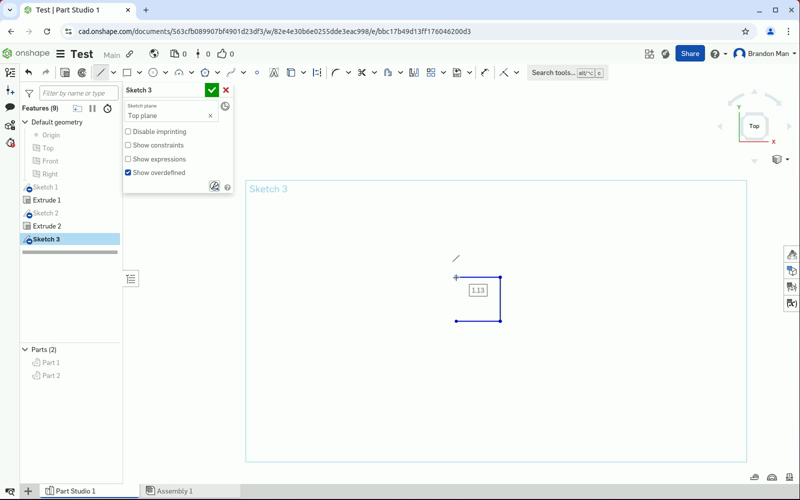
scroll(-6)
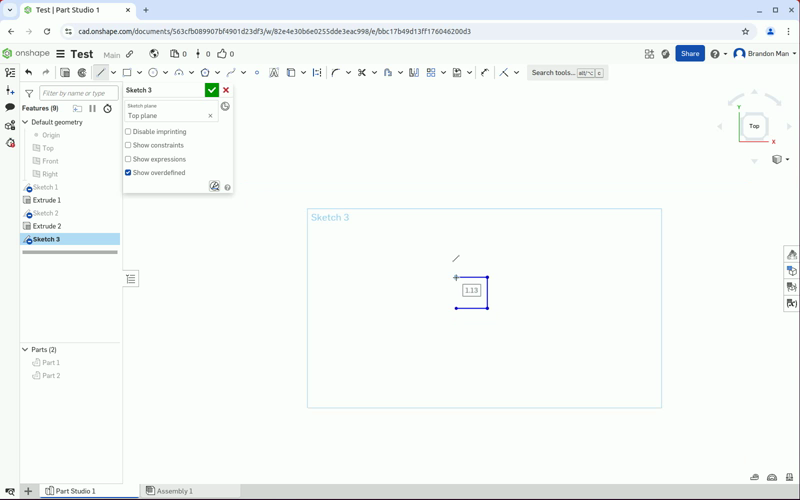
scroll(-6)
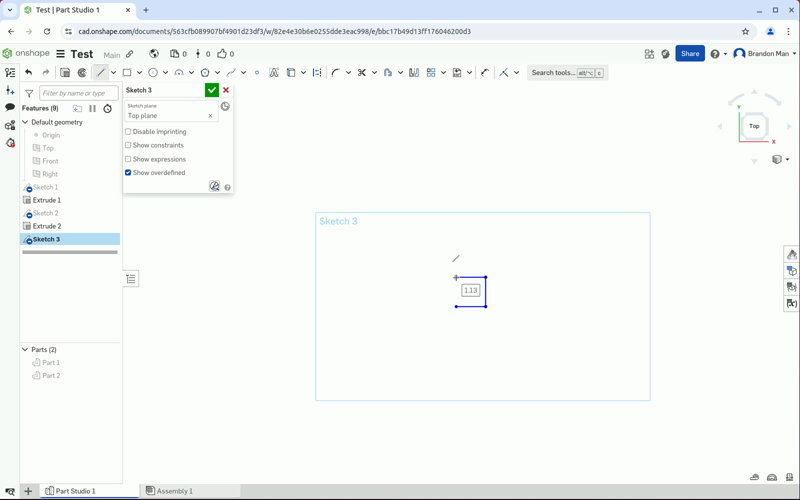
scroll(-6)
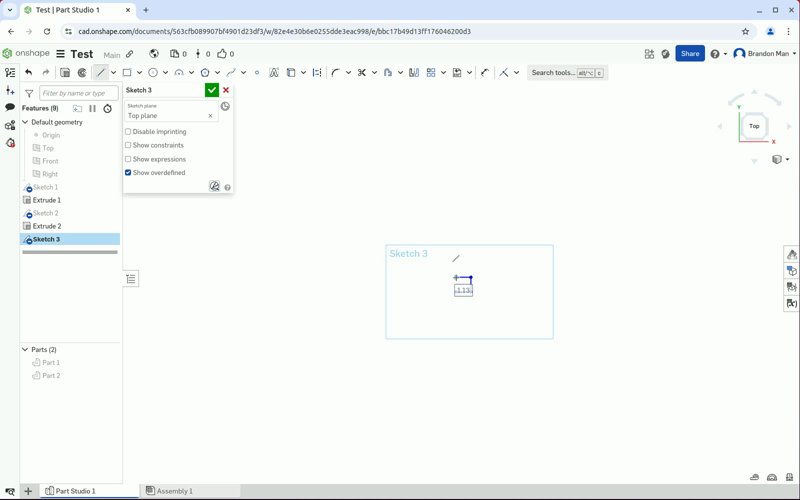
scroll(-6)
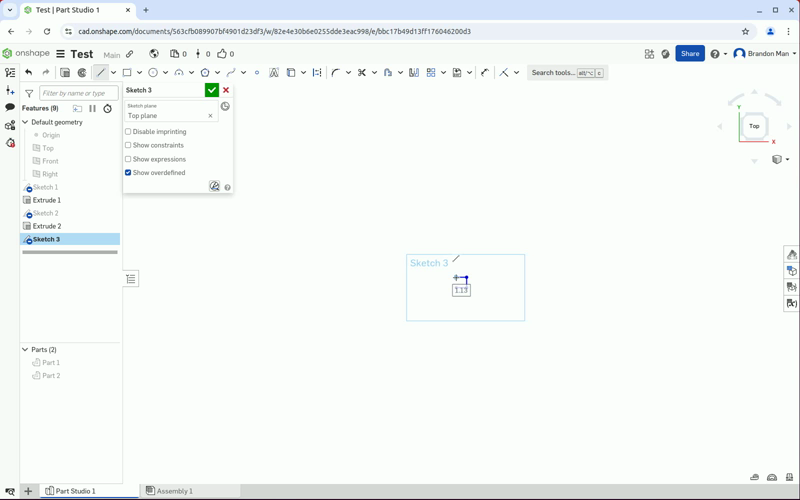
scroll(-6)
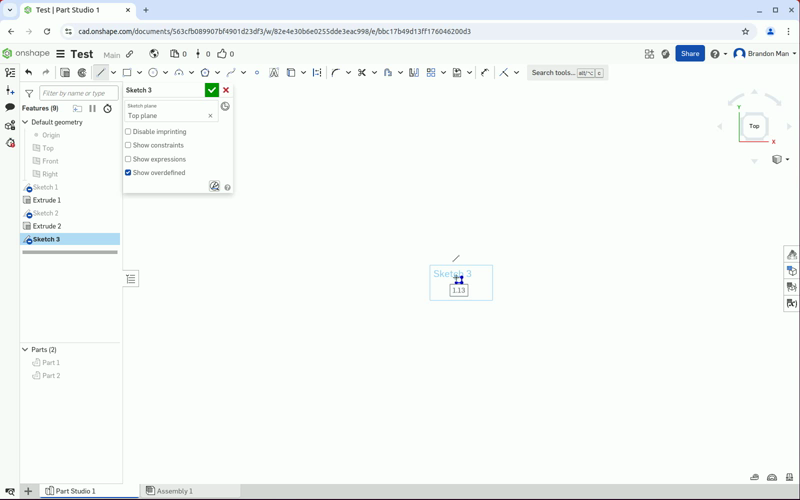
key_up(shift)
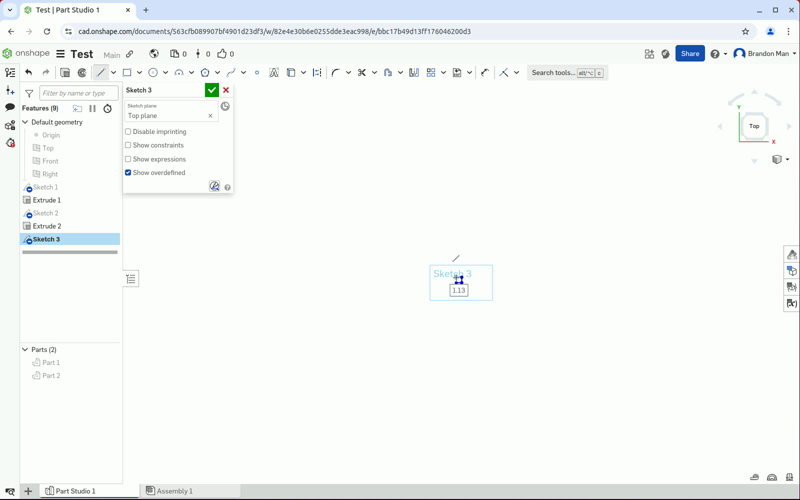
mouse_move(486, 277)
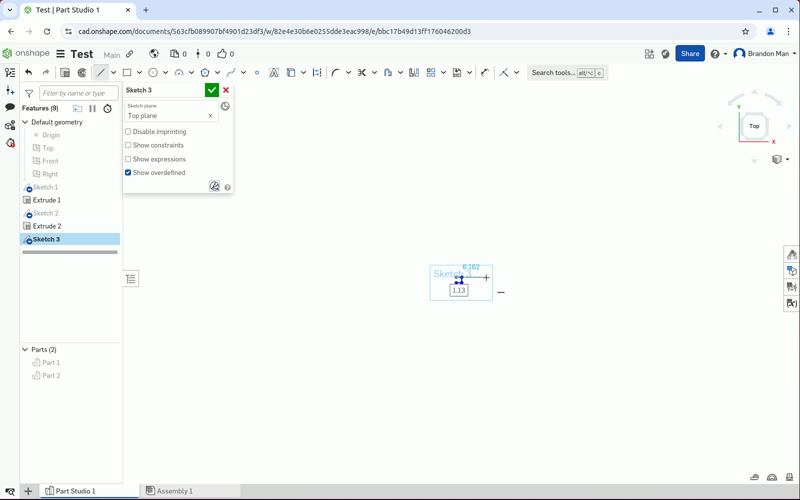
key_down(shift)
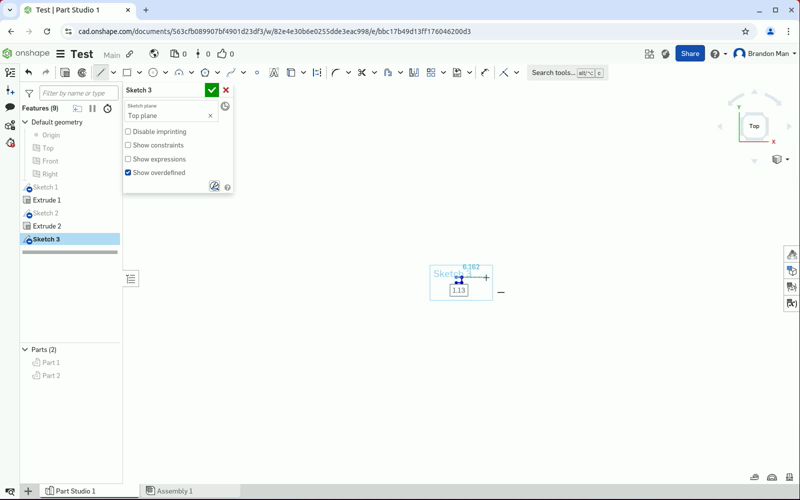
mouse_move(456, 282)
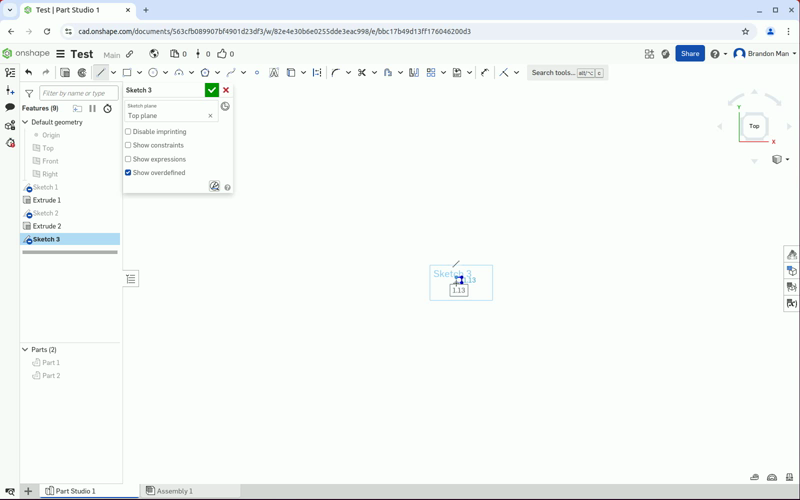
scroll(6)
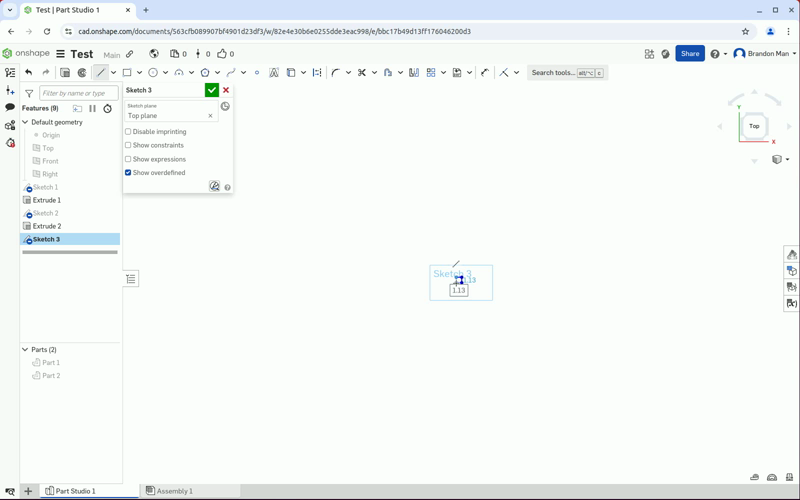
scroll(6)
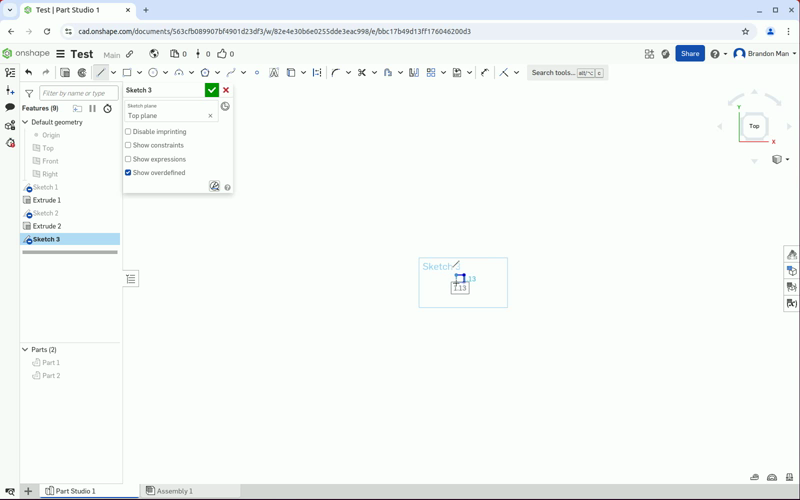
scroll(6)
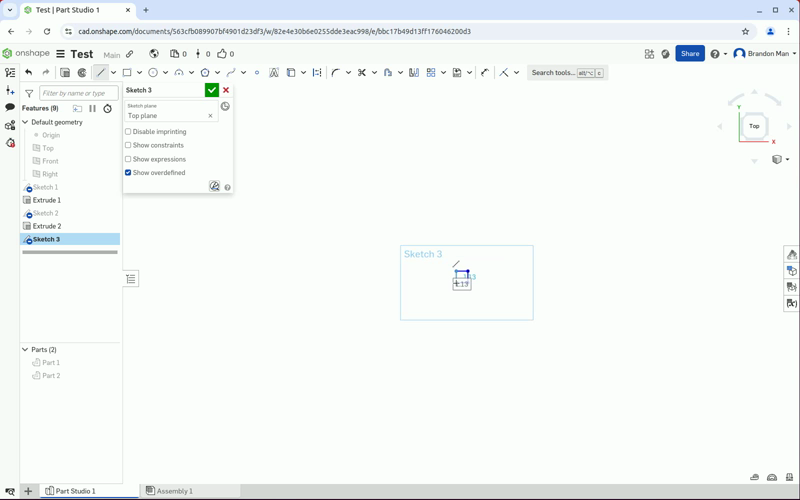
scroll(6)
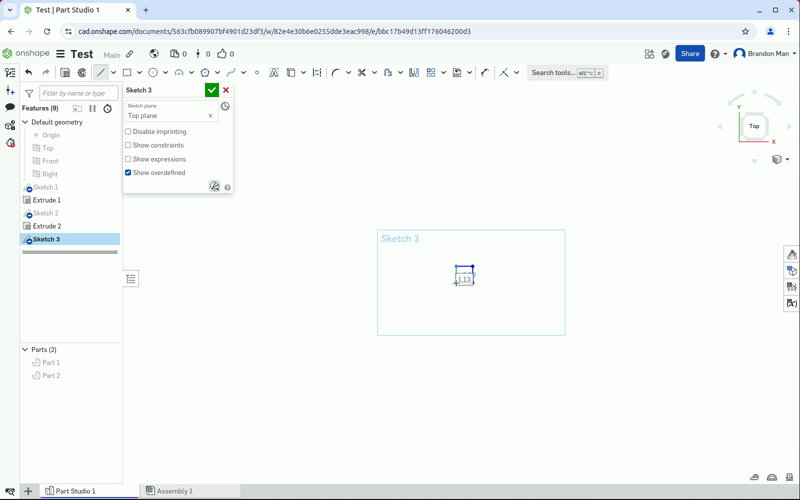
scroll(6)
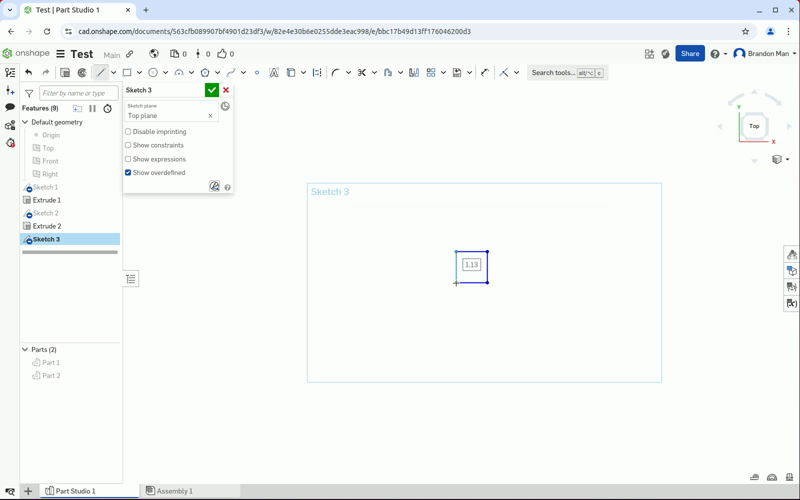
scroll(6)
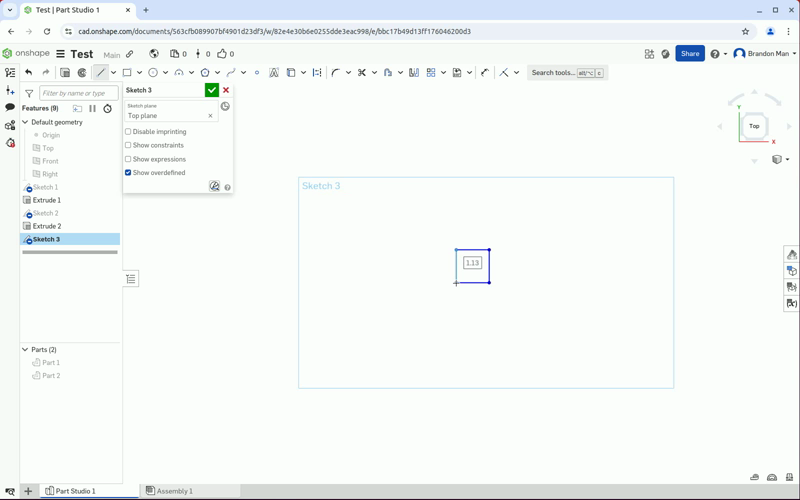
scroll(6)
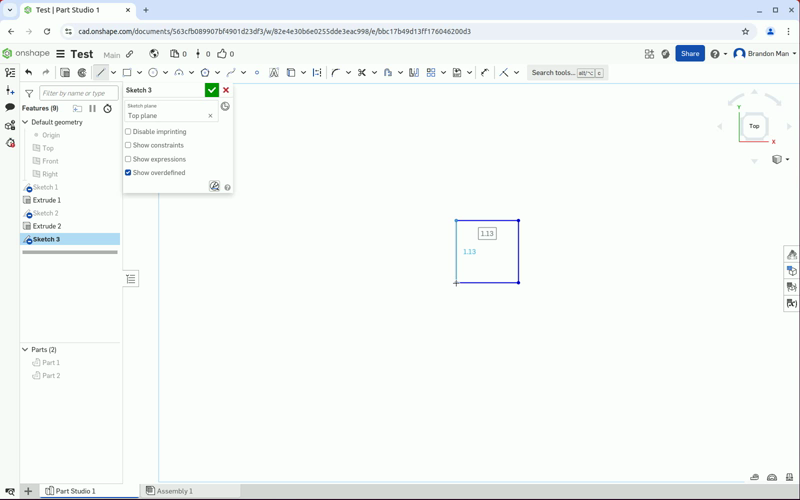
key_up(shift)
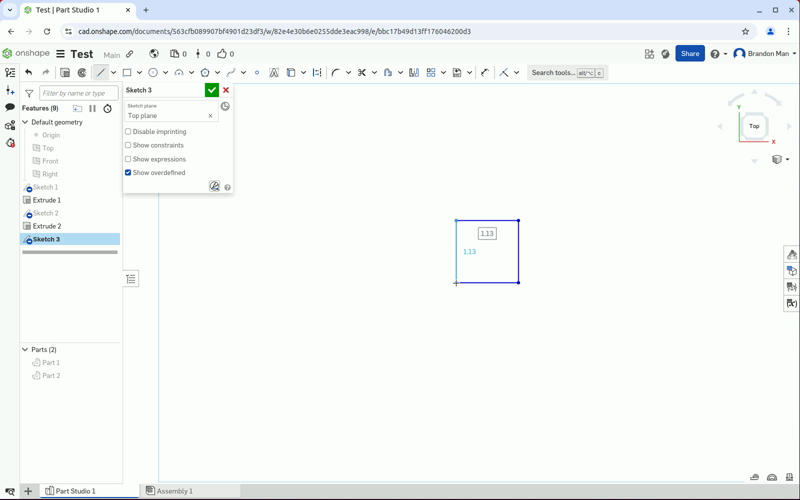
click(456, 282)
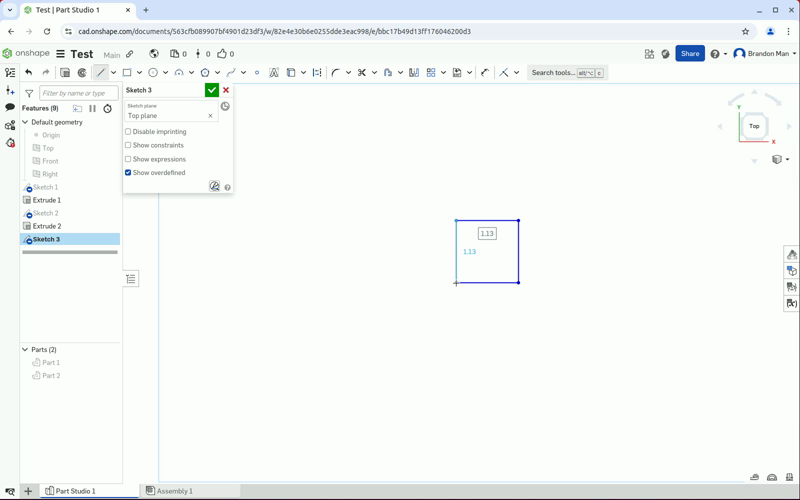
scroll(-6)
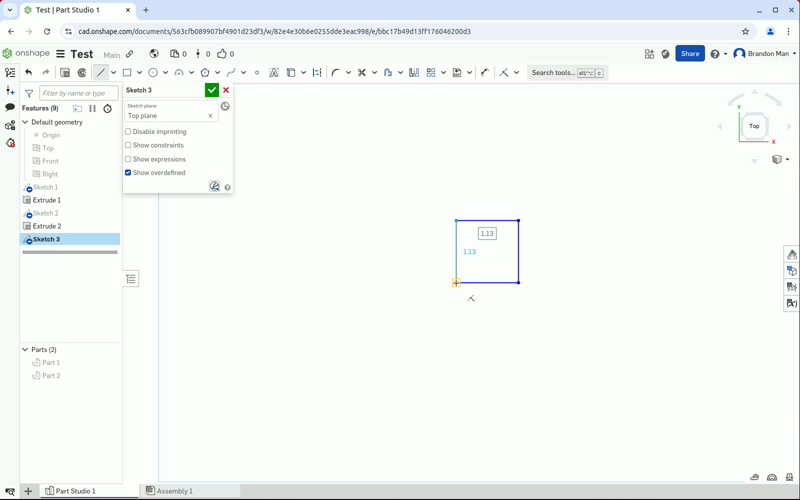
scroll(-6)
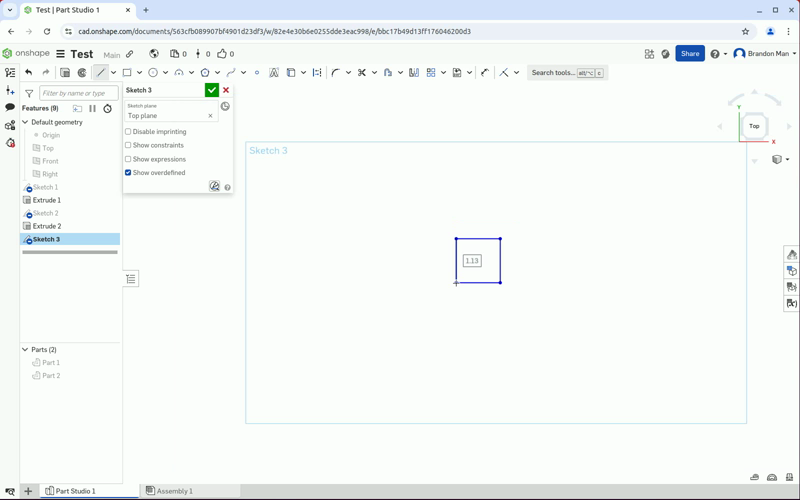
scroll(-6)
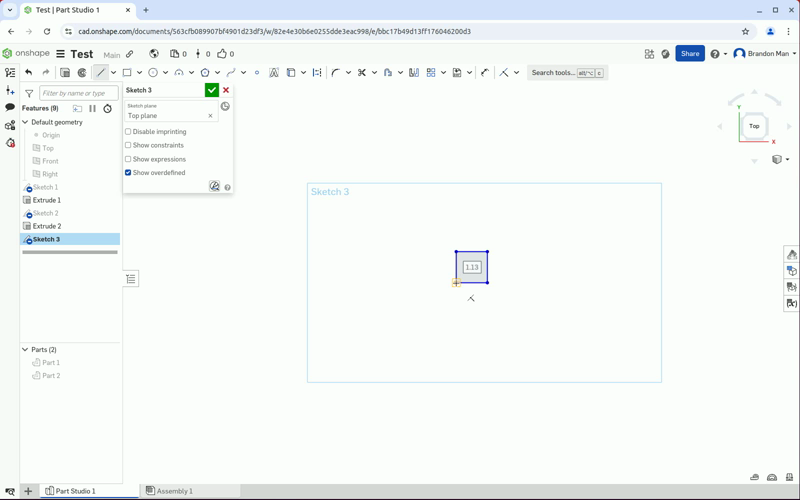
scroll(-6)
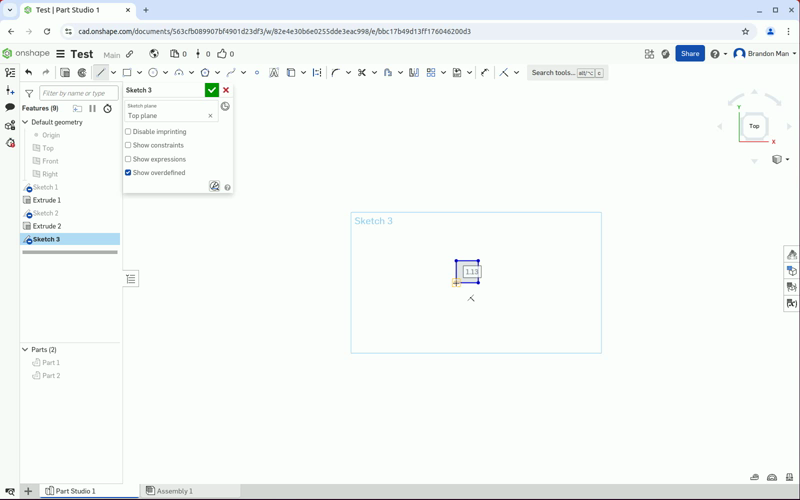
scroll(-6)
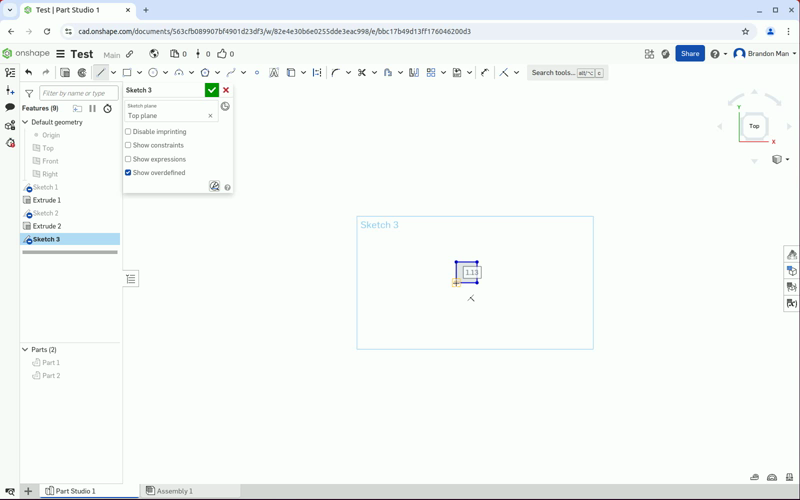
scroll(-6)
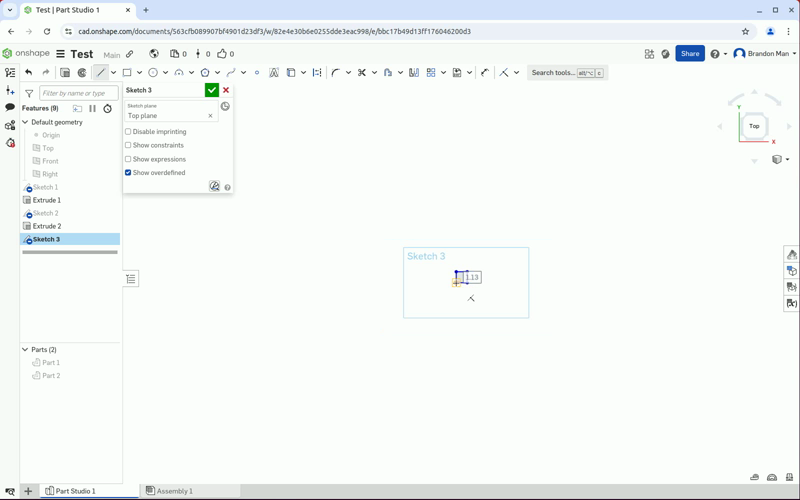
scroll(-6)
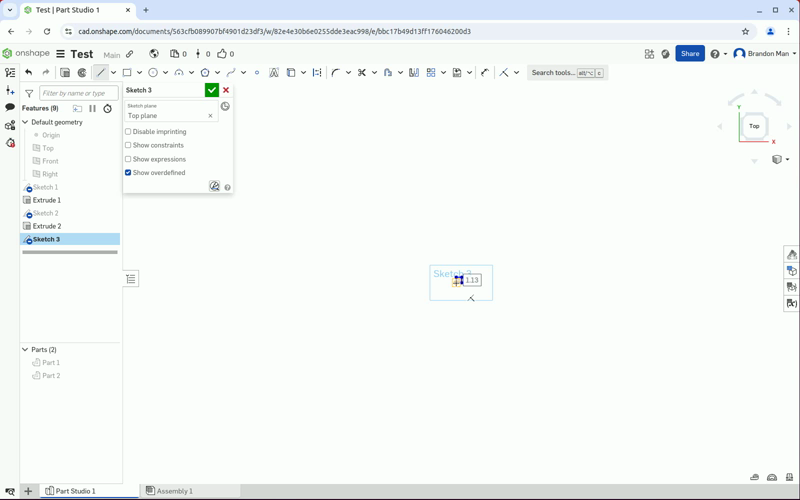
key(esc)
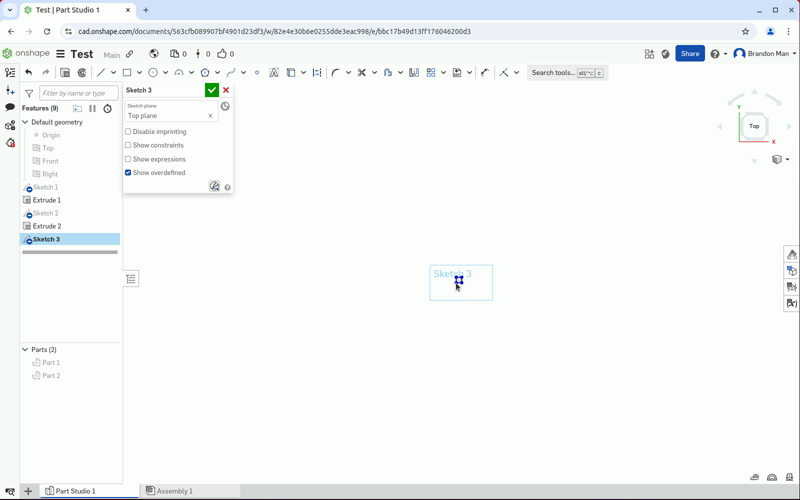
mouse_move(458, 279)
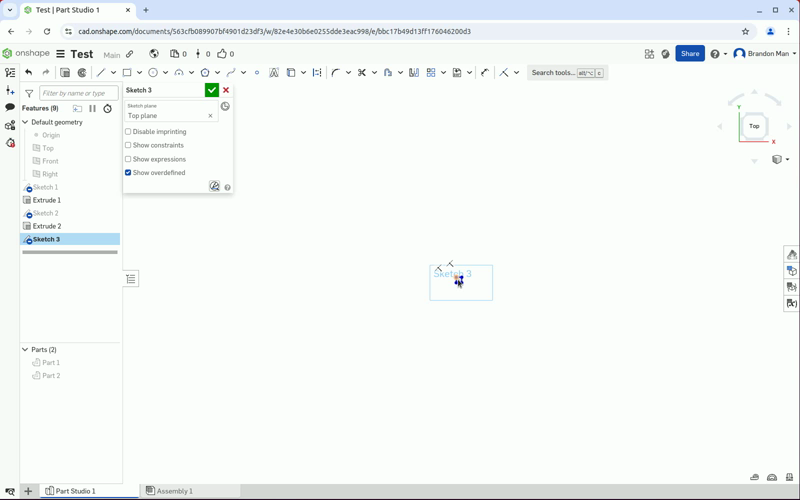
scroll(6)
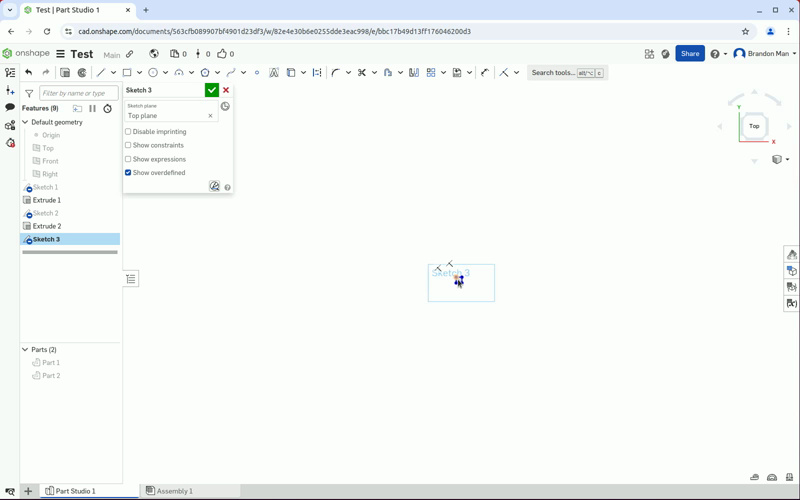
scroll(6)
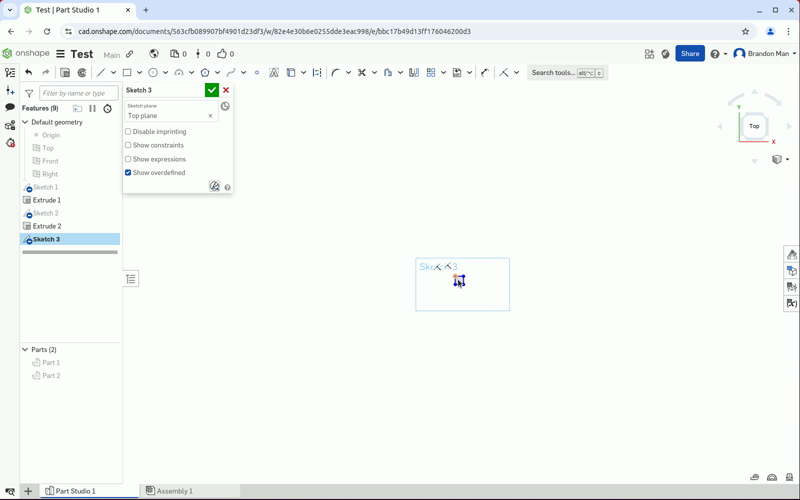
scroll(6)
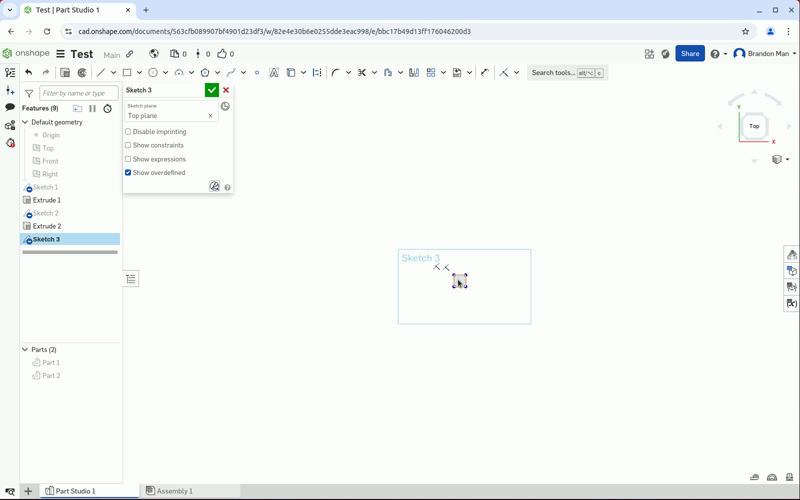
scroll(6)
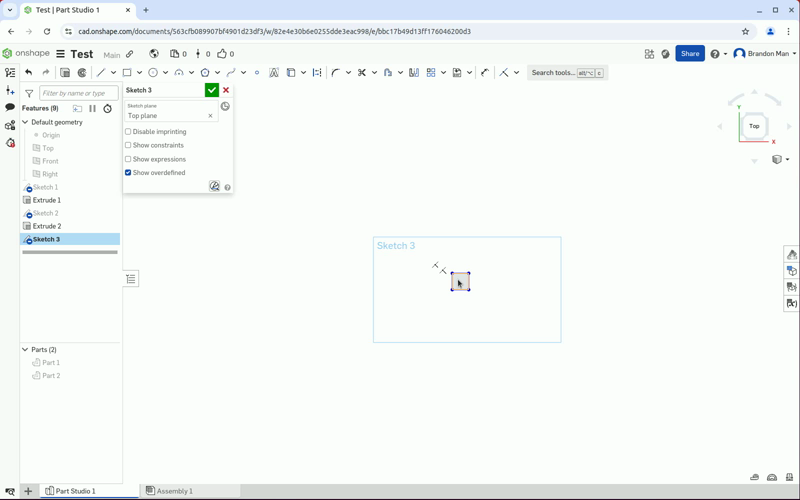
scroll(6)
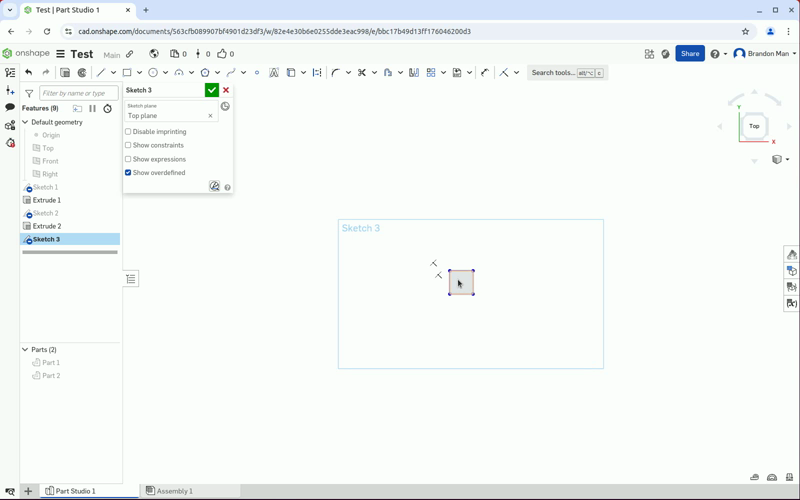
scroll(6)
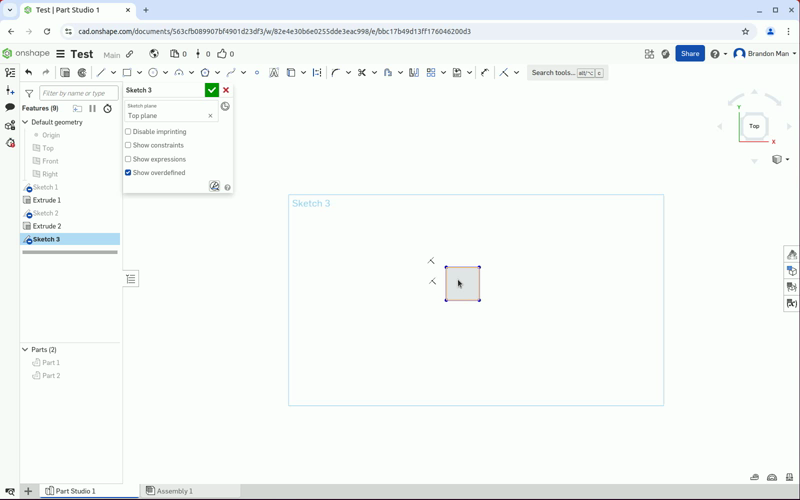
scroll(6)
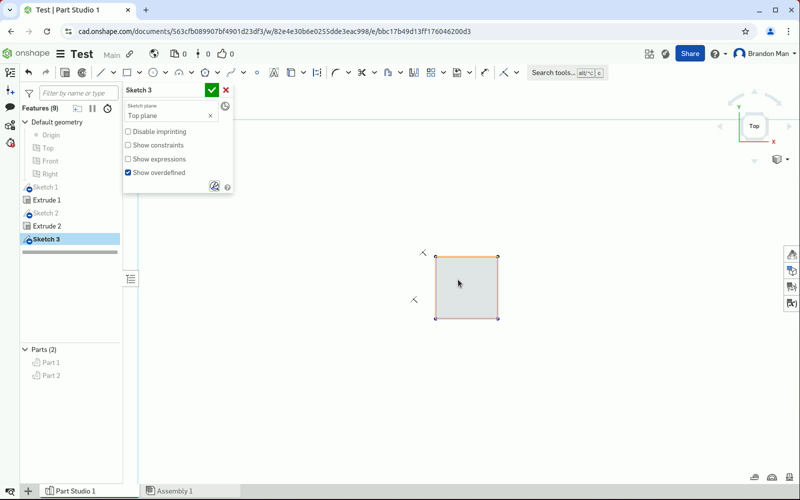
click(458, 279)
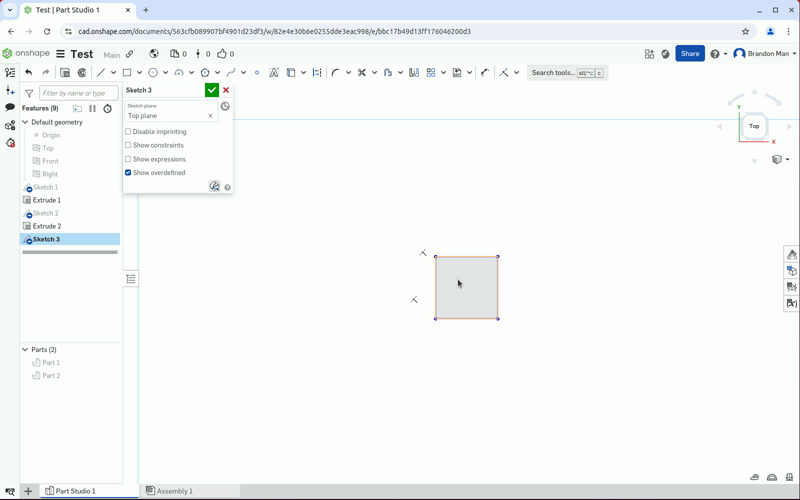
scroll(-6)
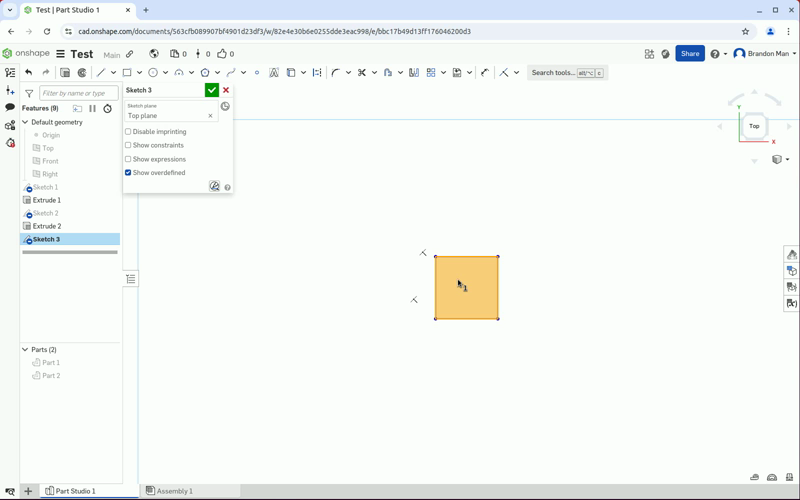
scroll(-6)
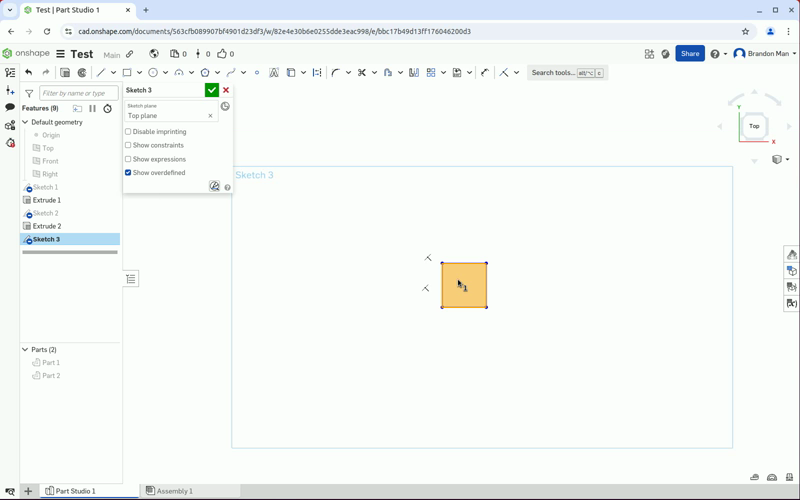
scroll(-6)
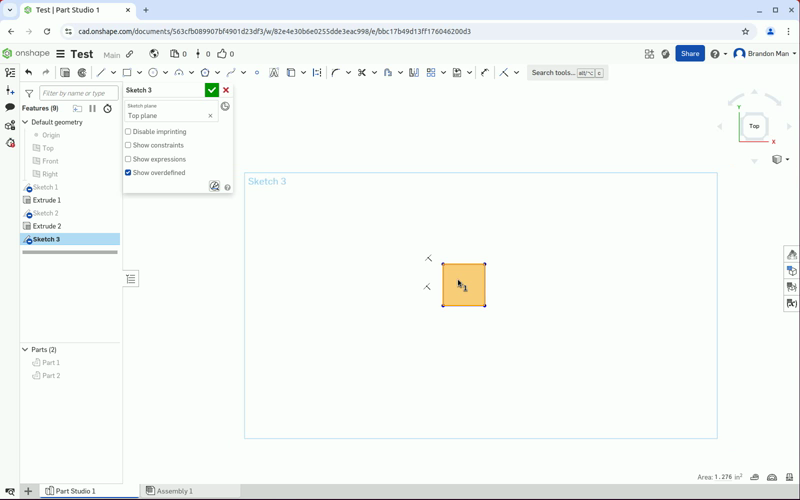
scroll(-6)
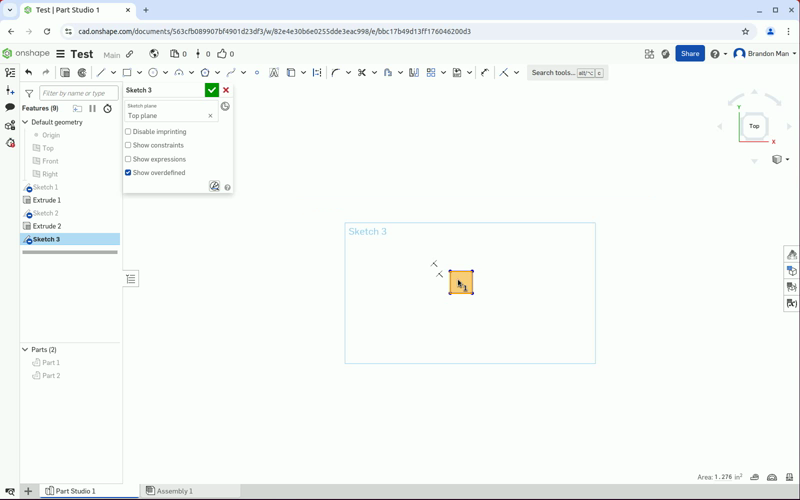
scroll(-6)
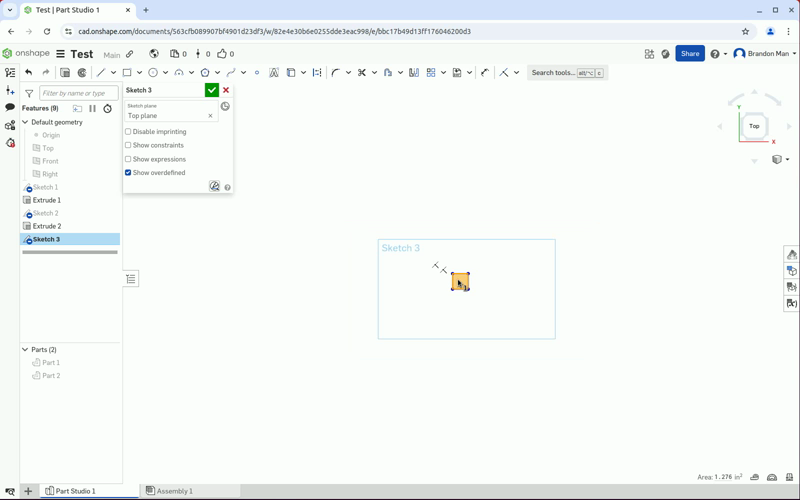
scroll(-6)
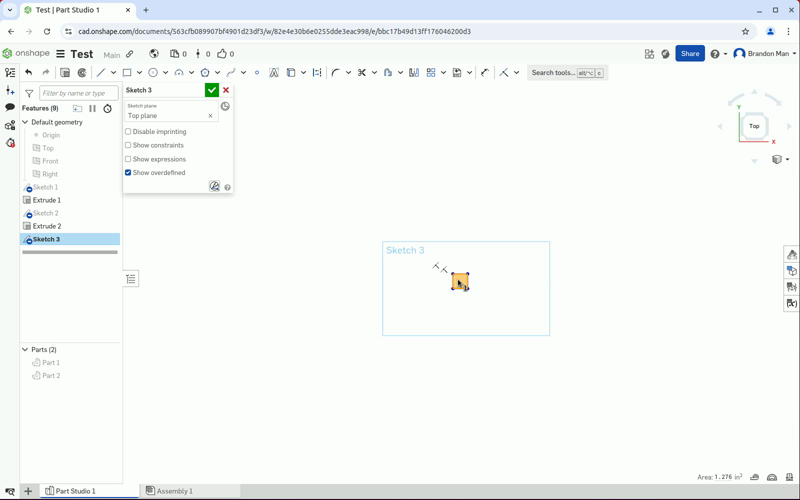
scroll(-6)
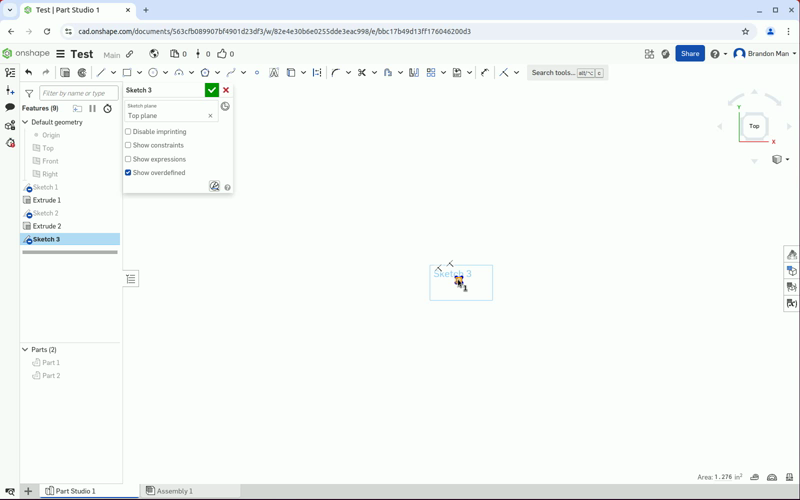
mouse_move(73, 352)
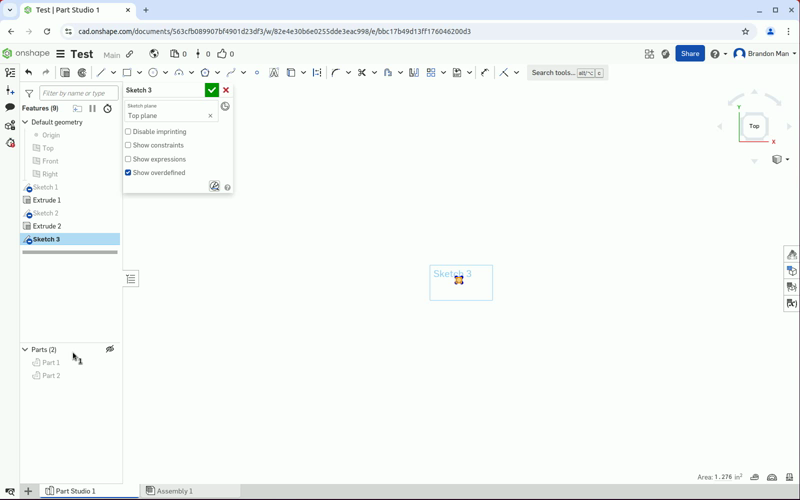
key(shift+y)
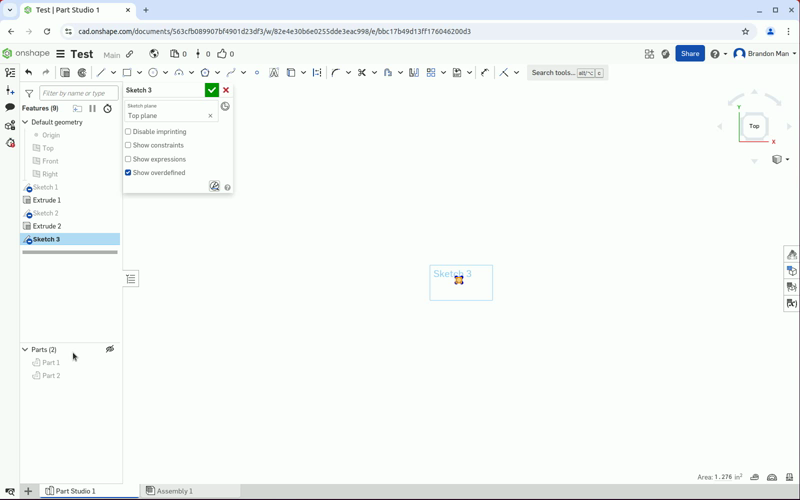
key(shift+e)
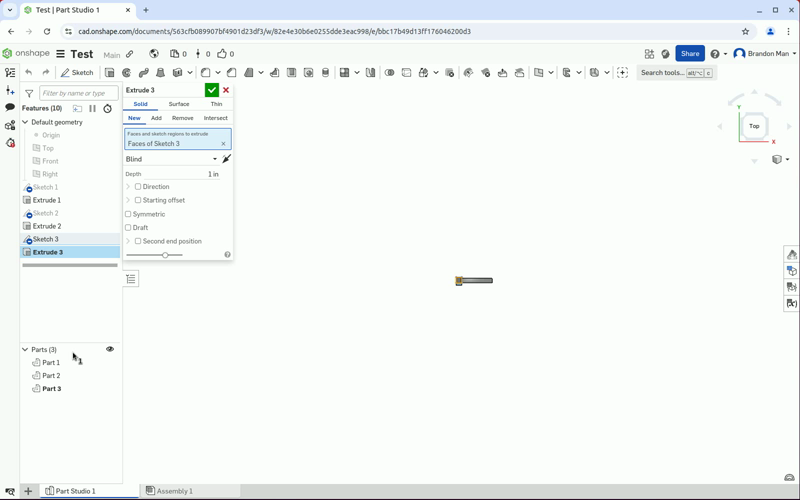
mouse_move(143, 106)
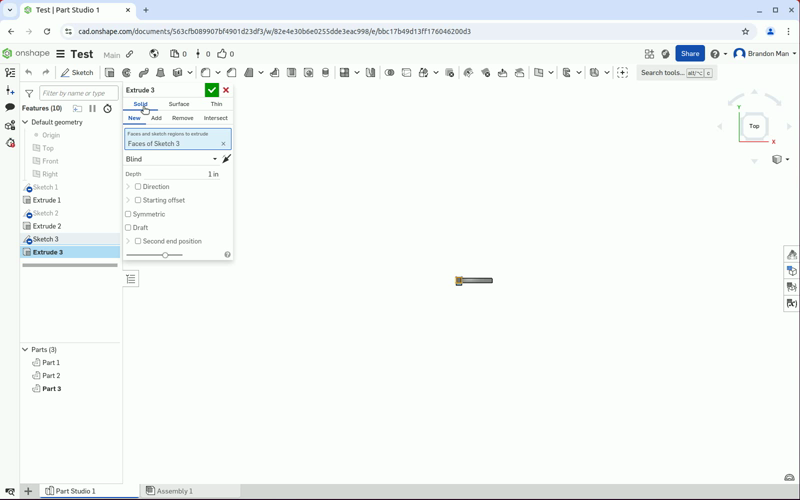
click(143, 106)
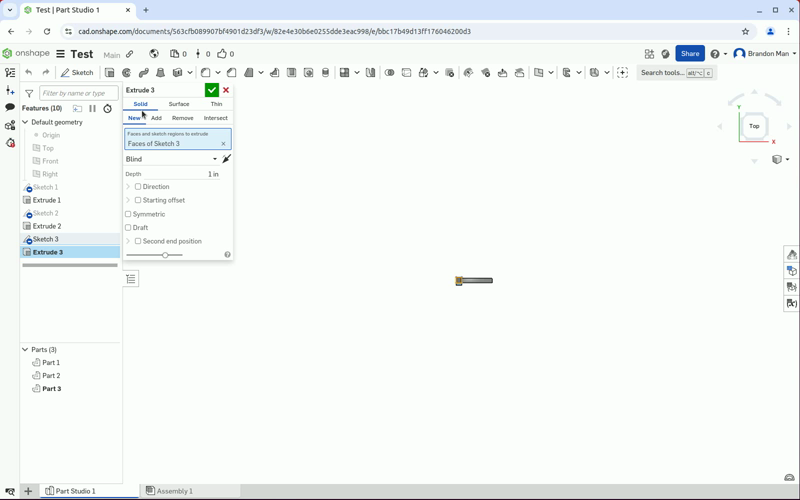
mouse_move(137, 120)
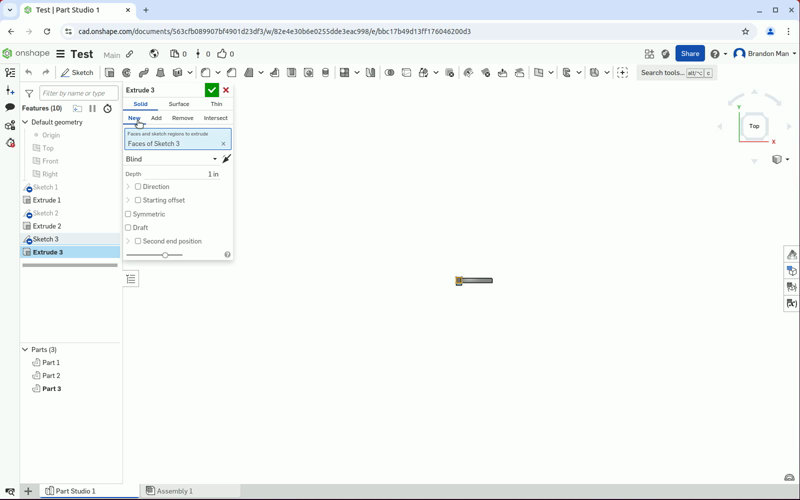
click(137, 120)
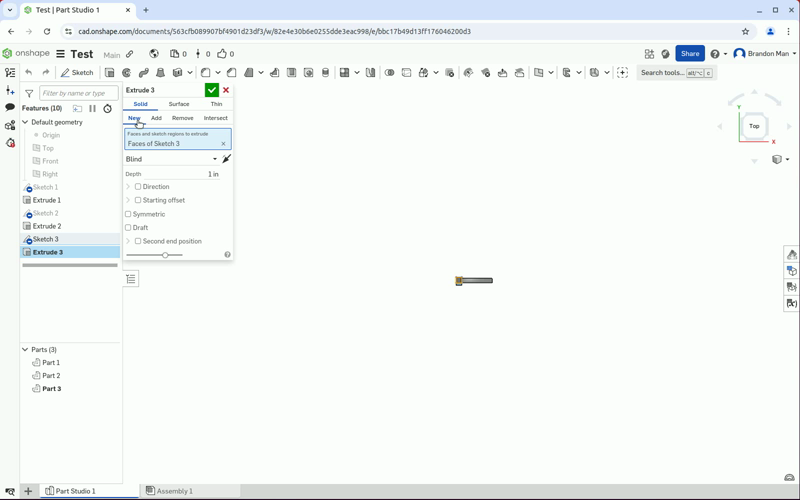
key(tab, 4)
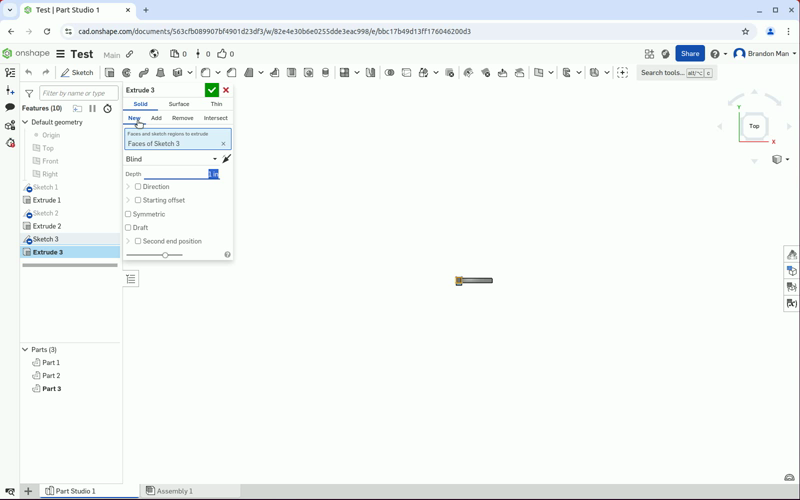
text(23.108)
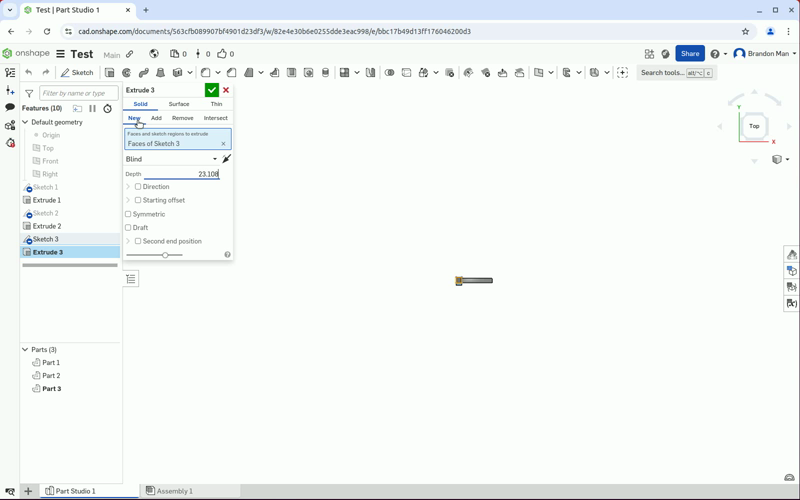
key(enter)
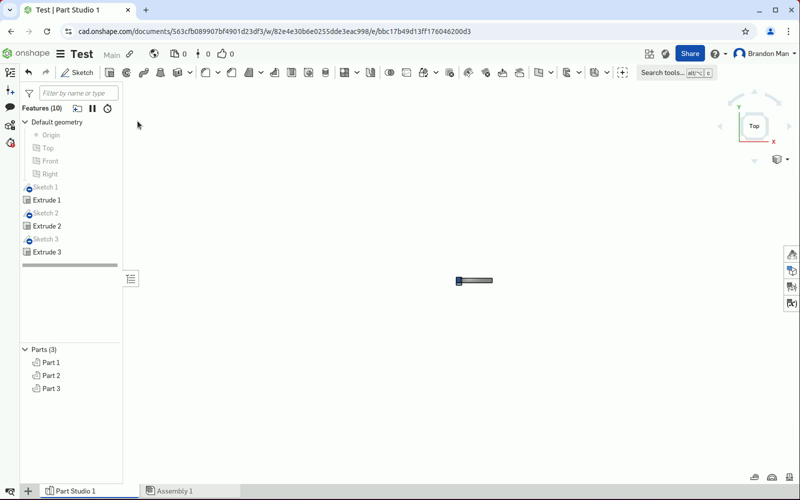
key(shift+h)
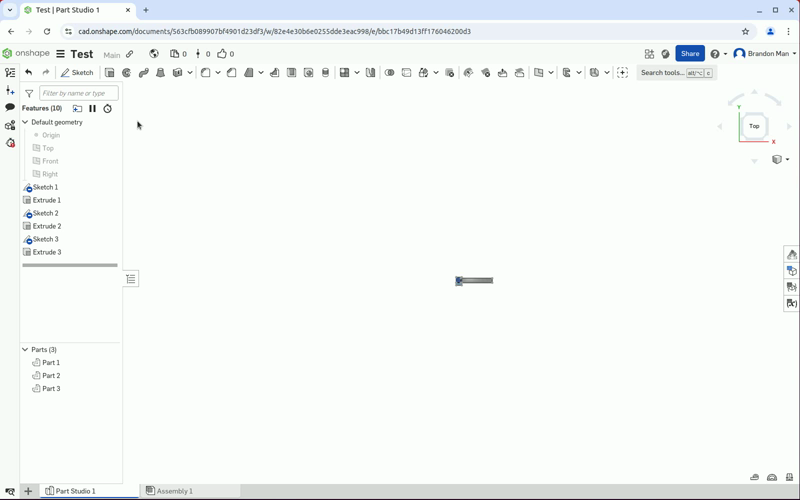
key(shift+h)
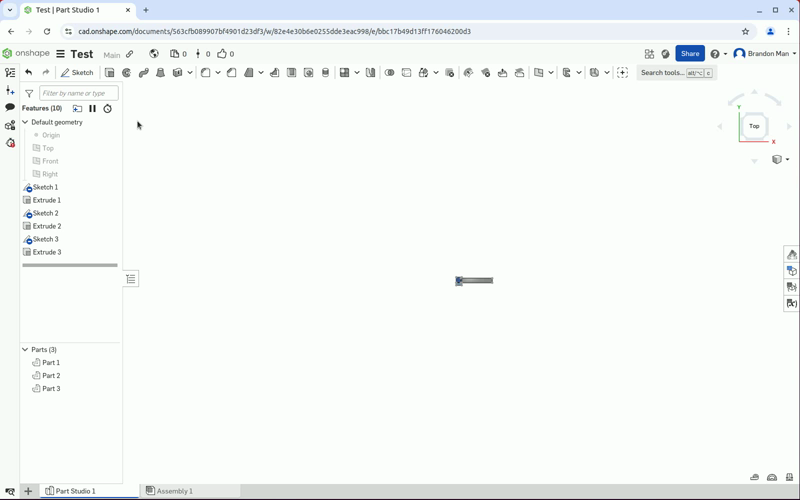
key(shift+7)
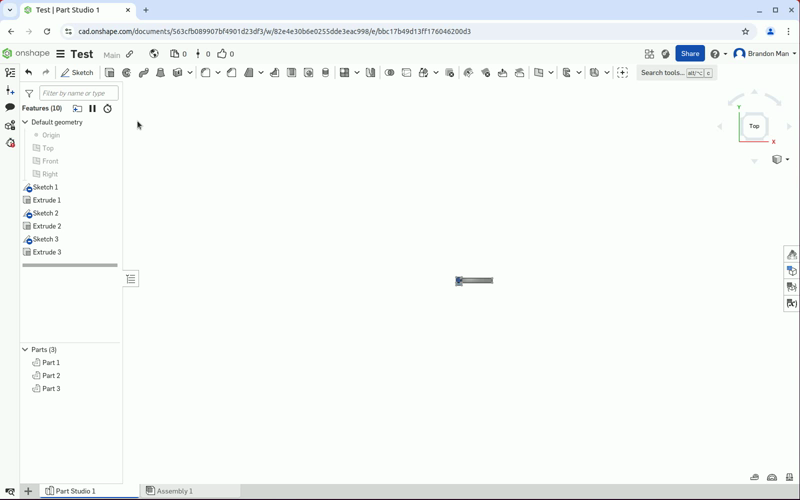
key(up, 3)
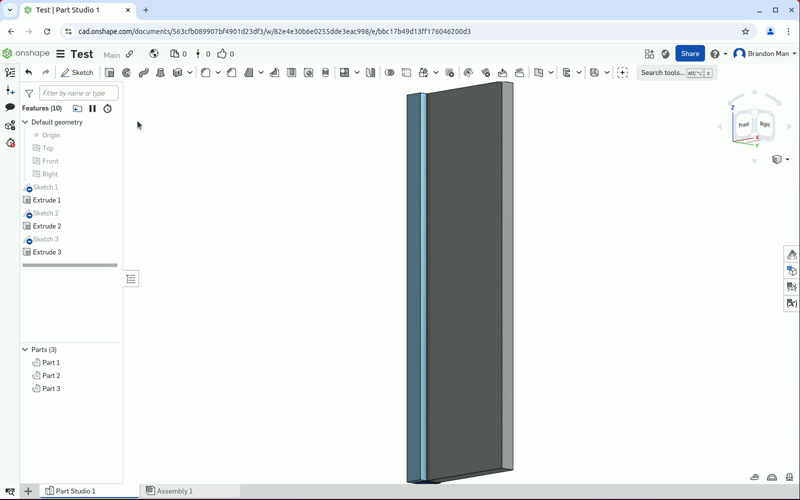
key(left, 3)
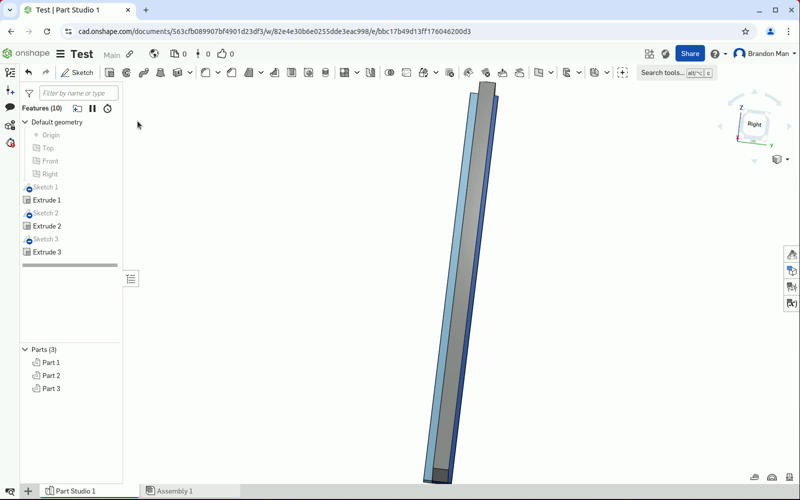
key(right, 3)
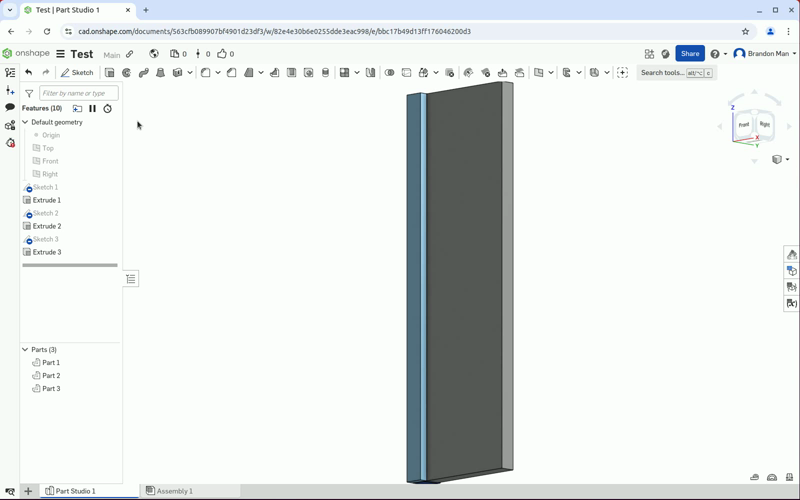
key(down, 3)
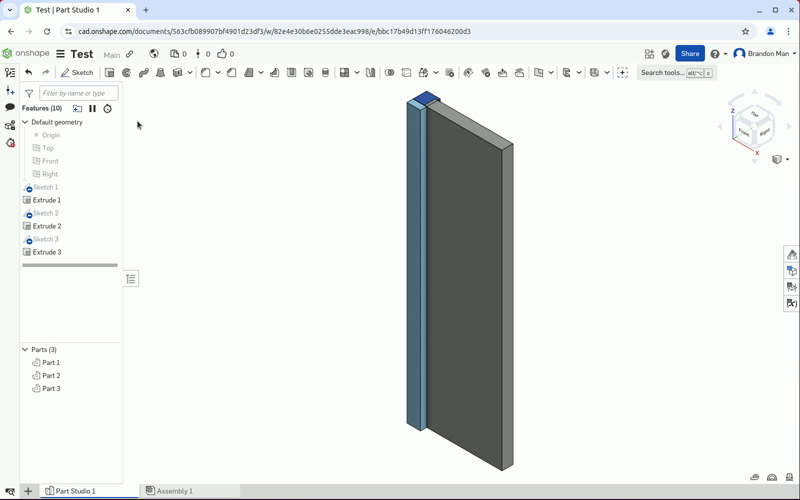
mouse_move(73, 189)
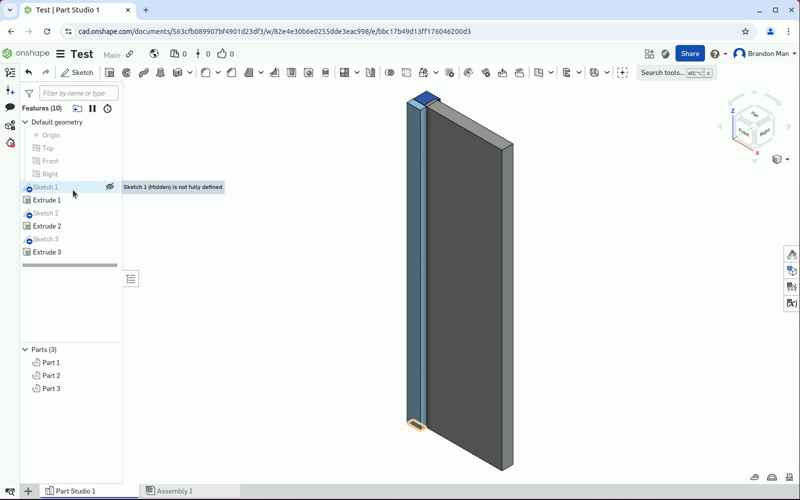
click(73, 189)